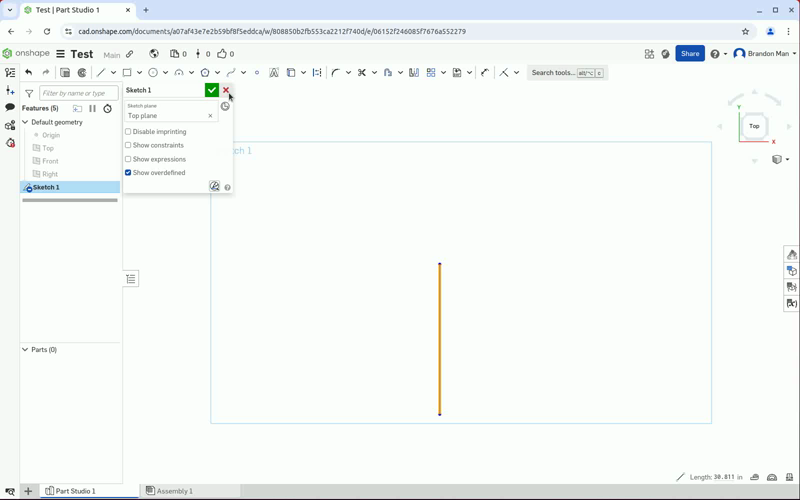
key(shift+h)
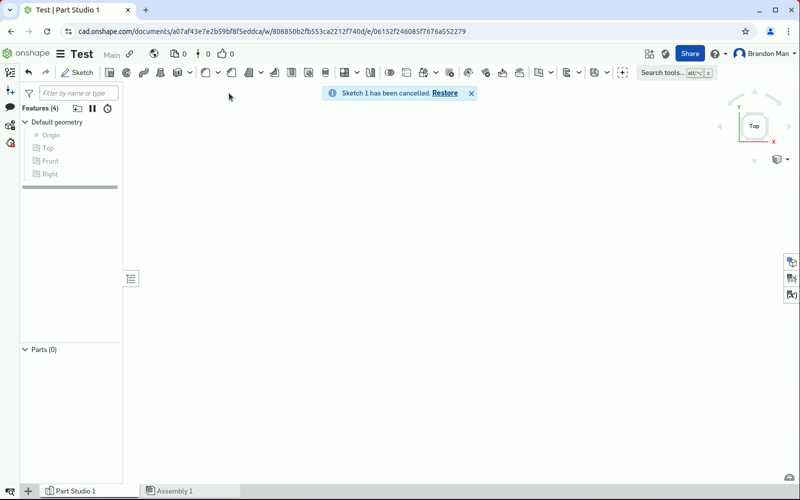
mouse_move(73, 352)
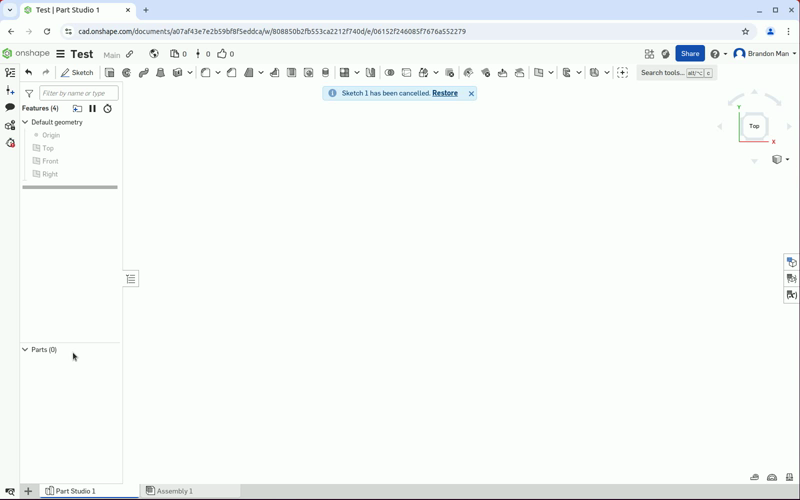
key(y)
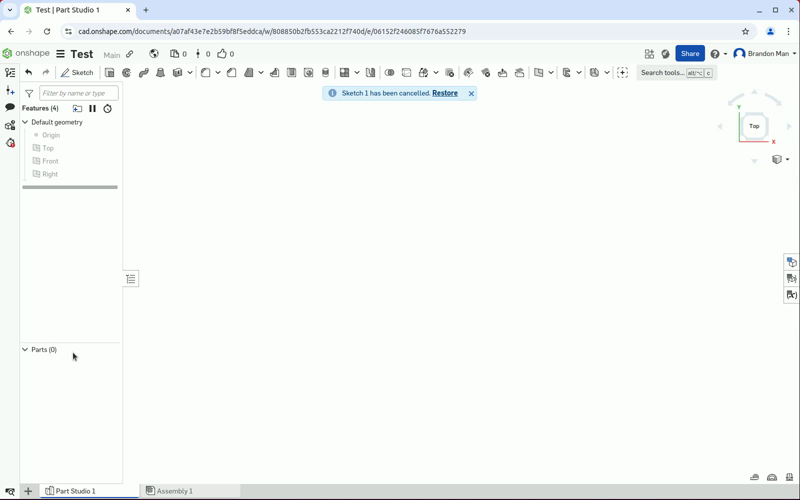
key(shift+p)
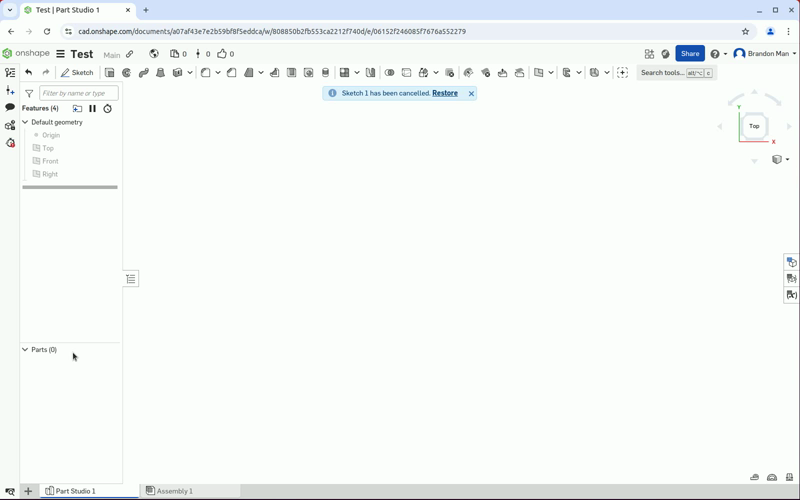
key(space)
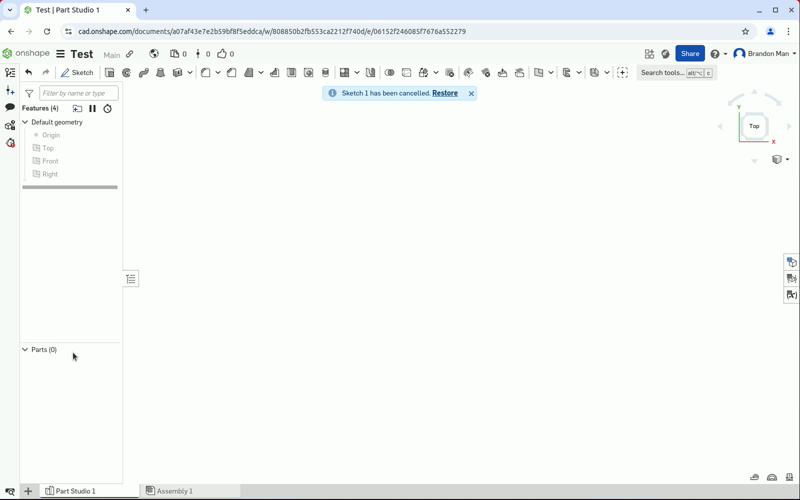
key_down(shift)
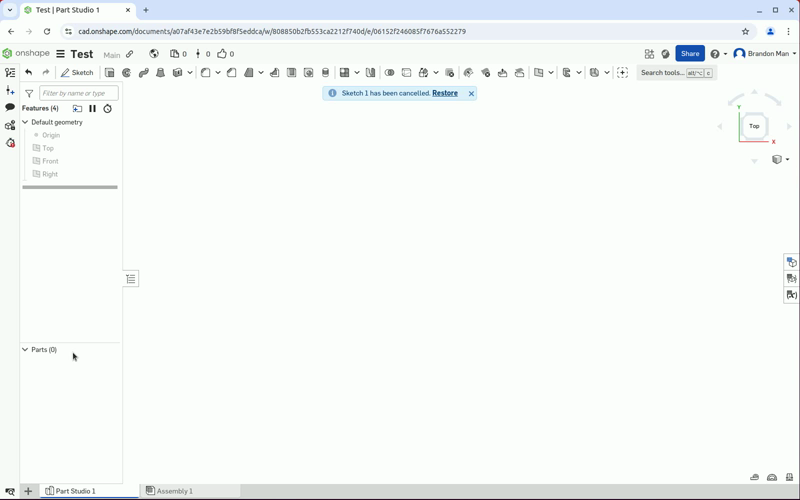
key(up)
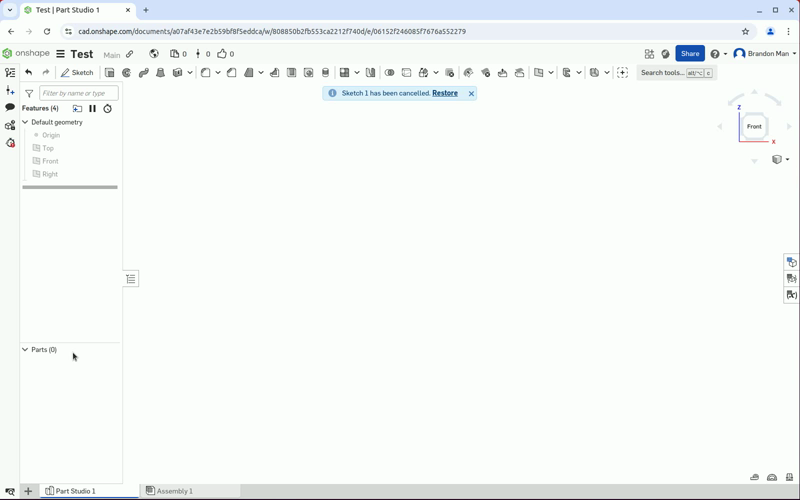
key_up(shift)
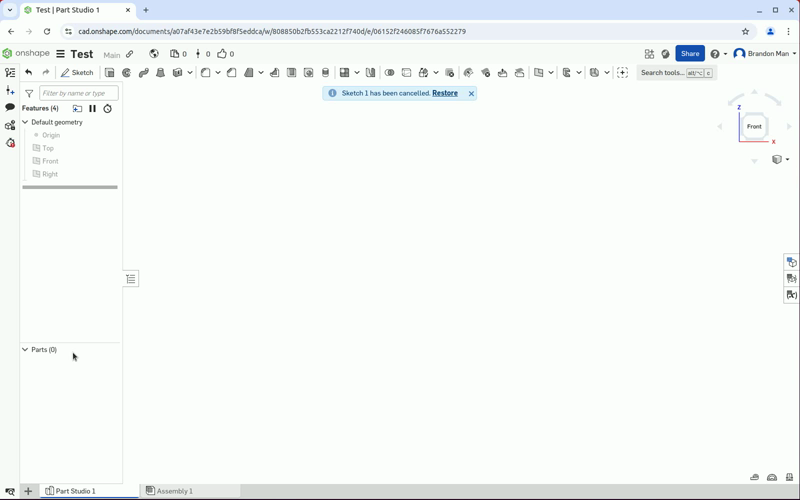
mouse_move(73, 352)
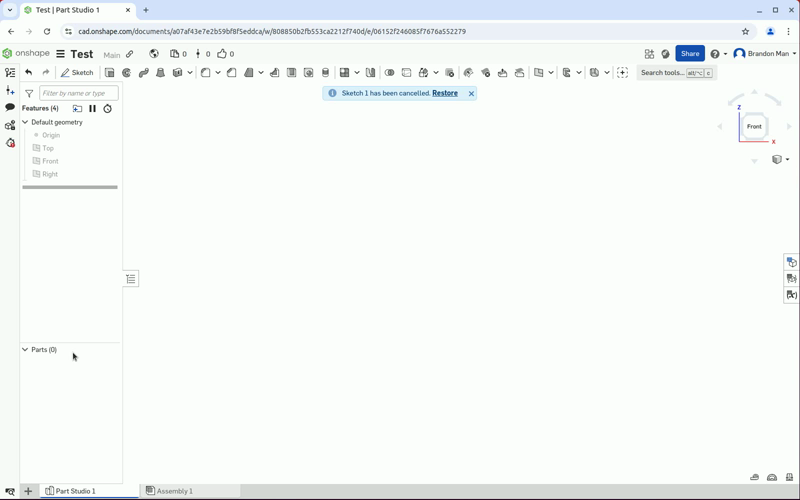
key(shift+y)
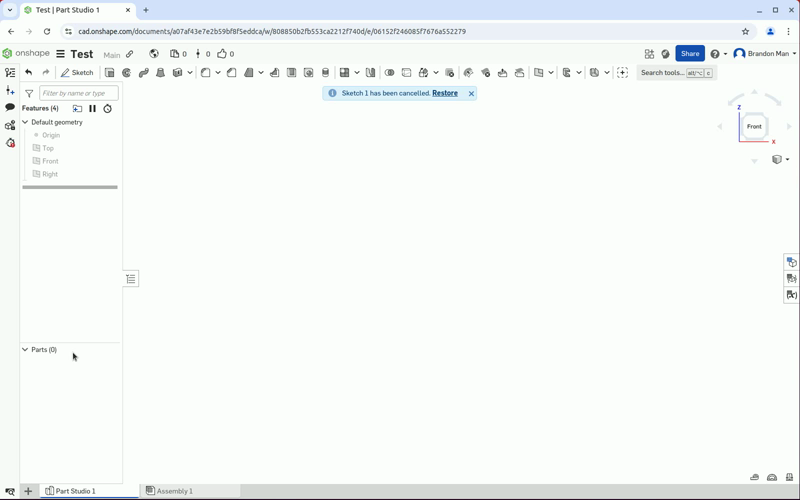
key(shift+s)
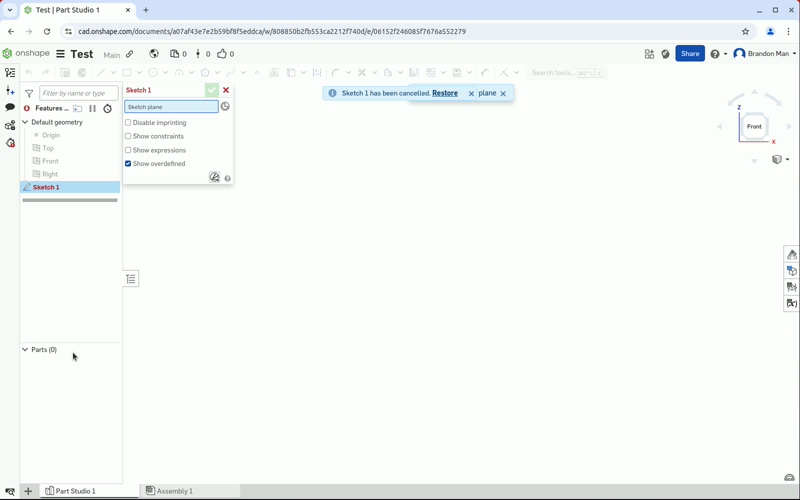
mouse_move(73, 163)
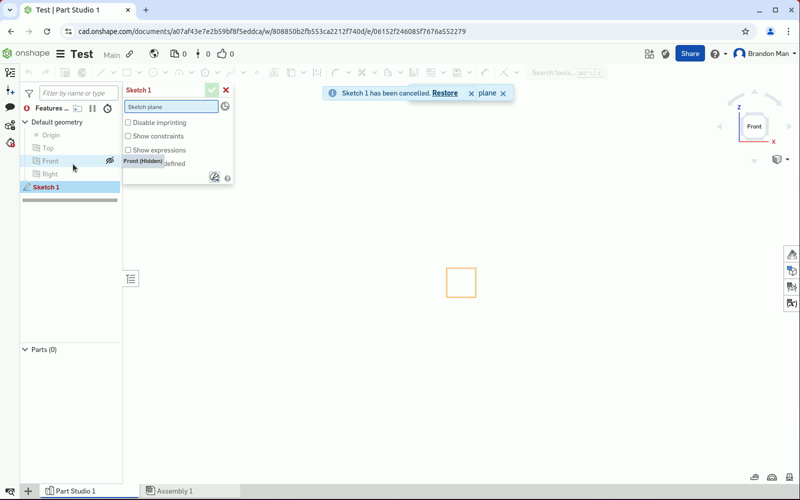
click(73, 163)
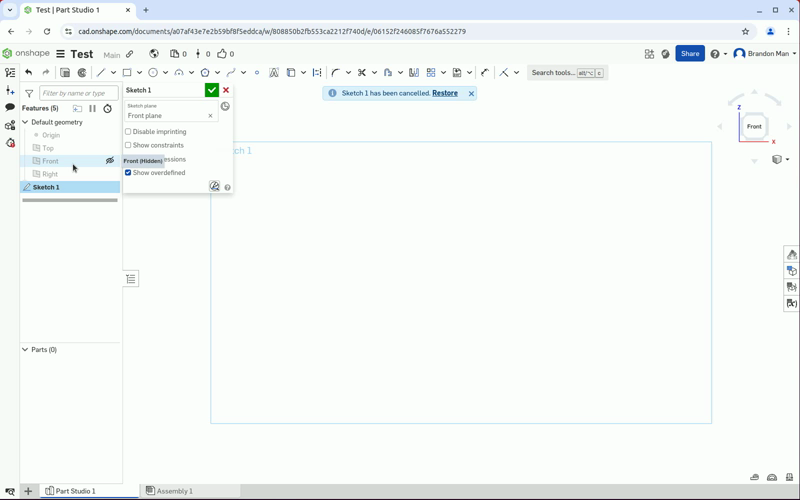
mouse_move(73, 352)
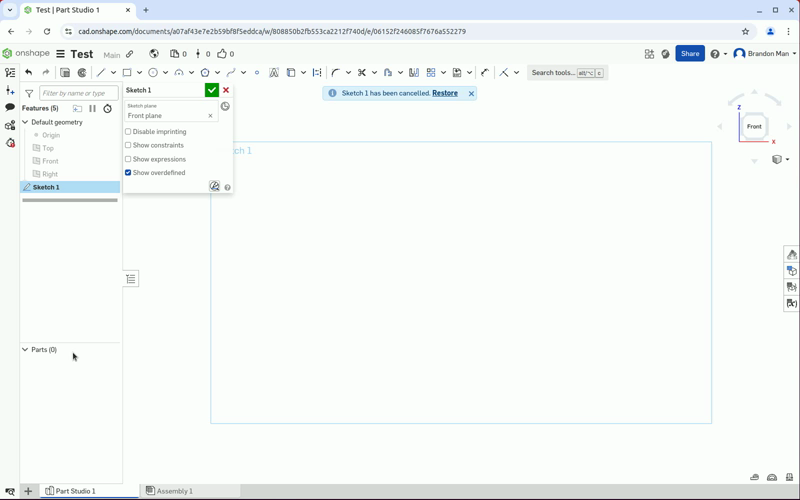
key(y)
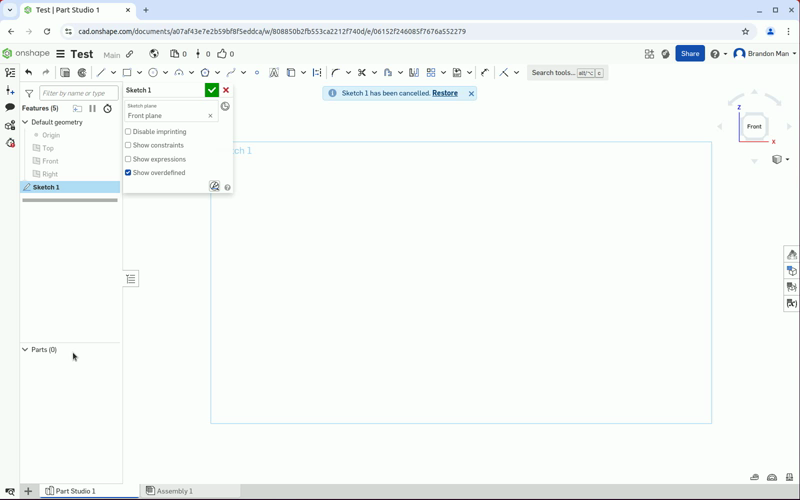
key(l)
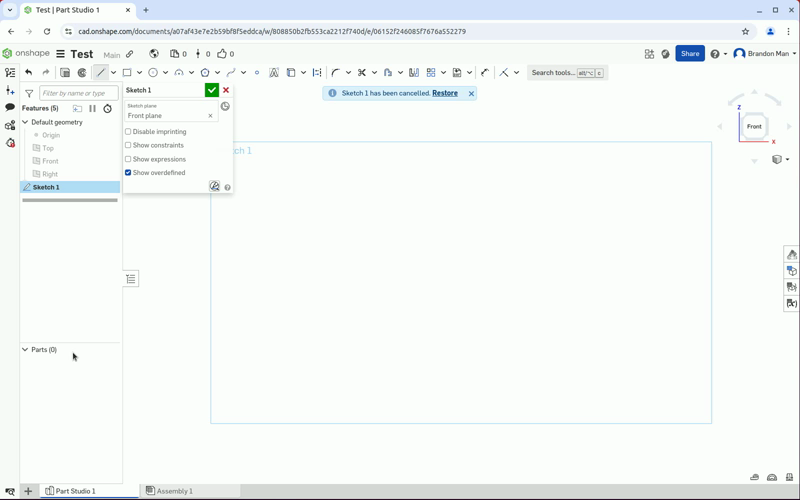
key_down(shift)
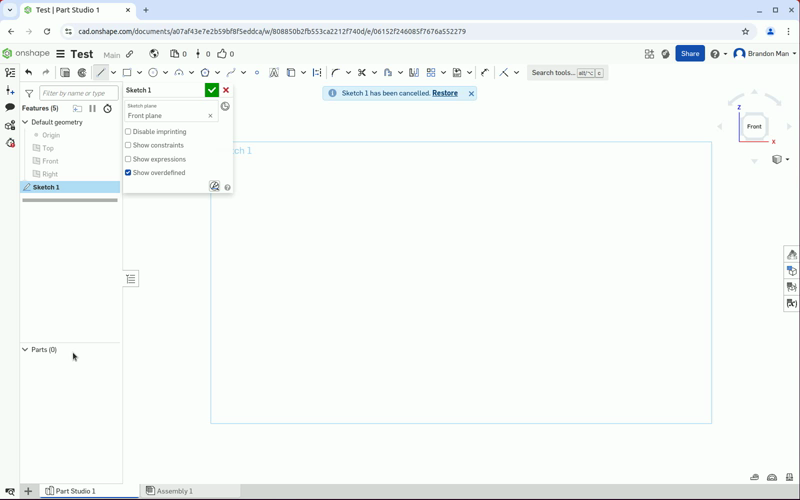
mouse_move(437, 294)
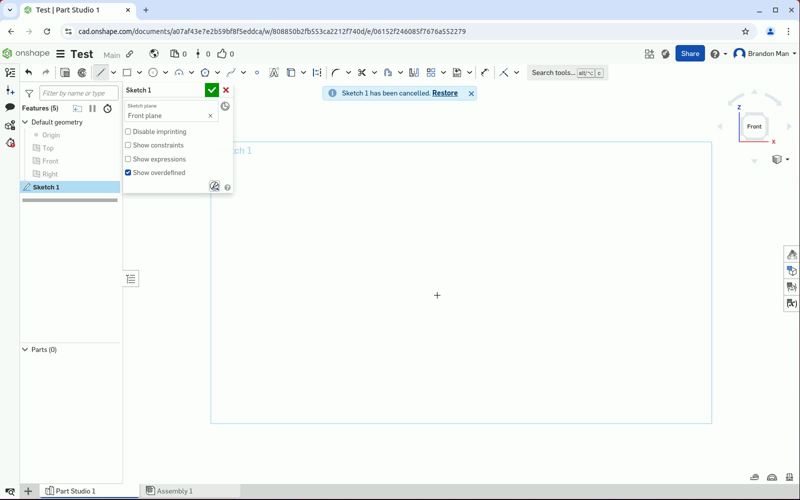
click(437, 294)
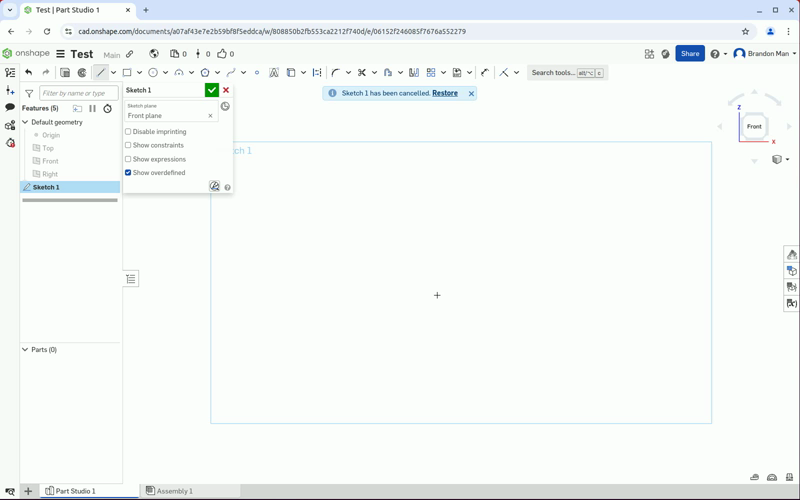
key_up(shift)
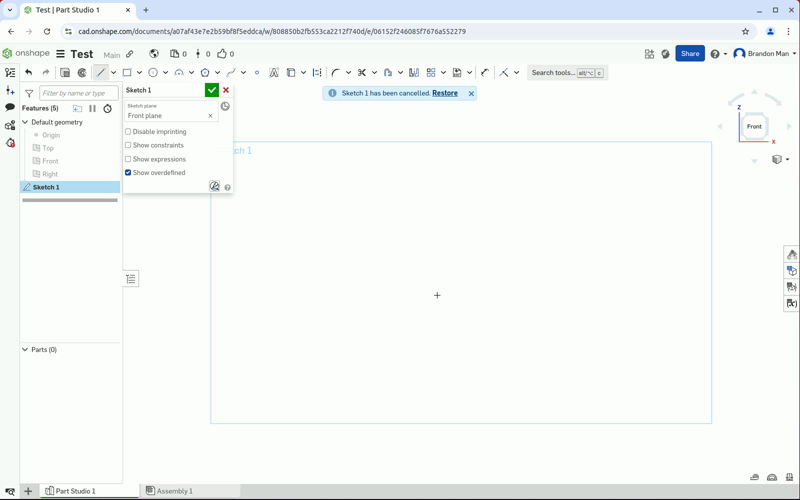
key_down(shift)
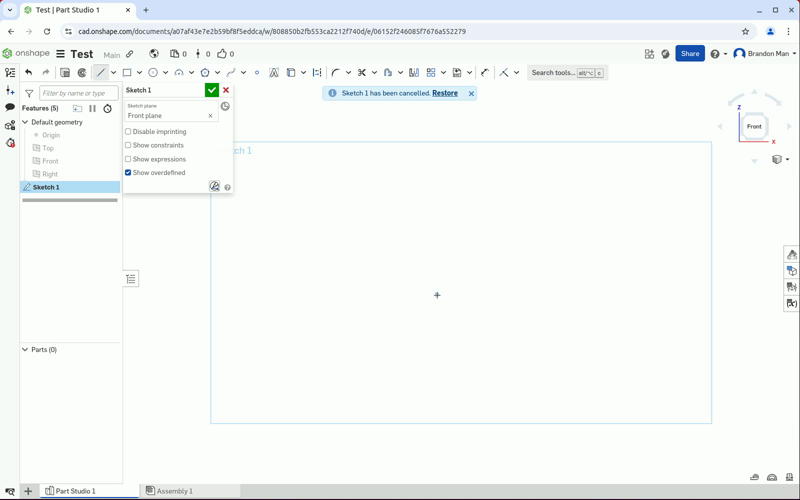
mouse_move(467, 294)
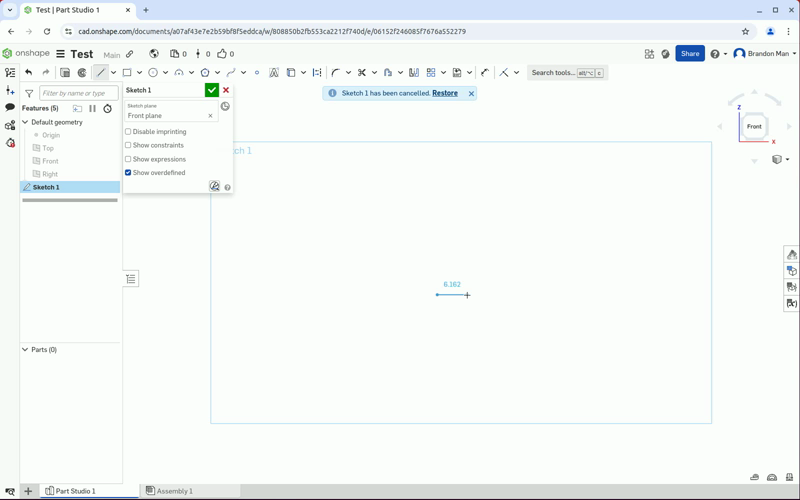
mouse_move(449, 306)
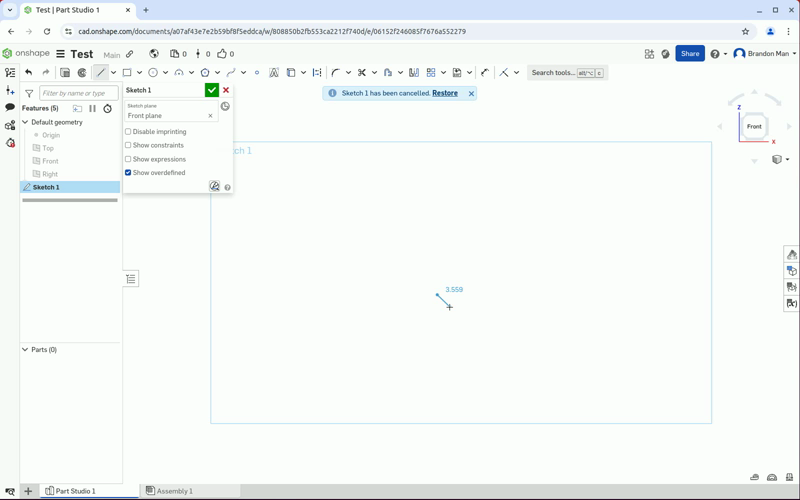
click(449, 306)
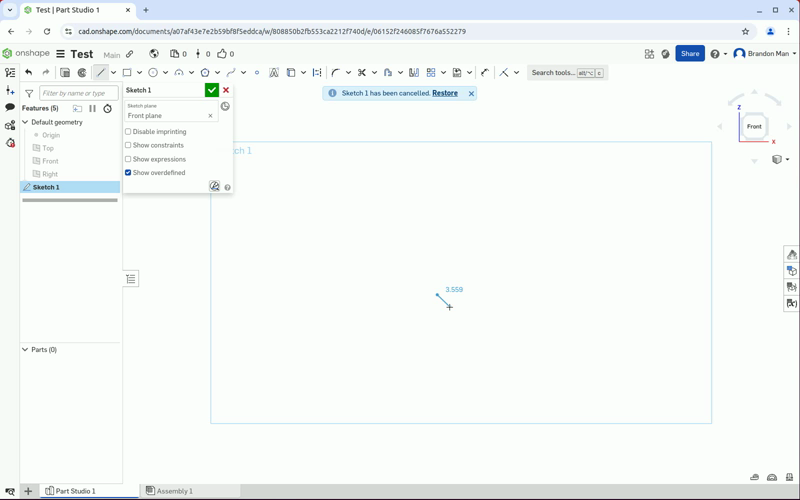
key_up(shift)
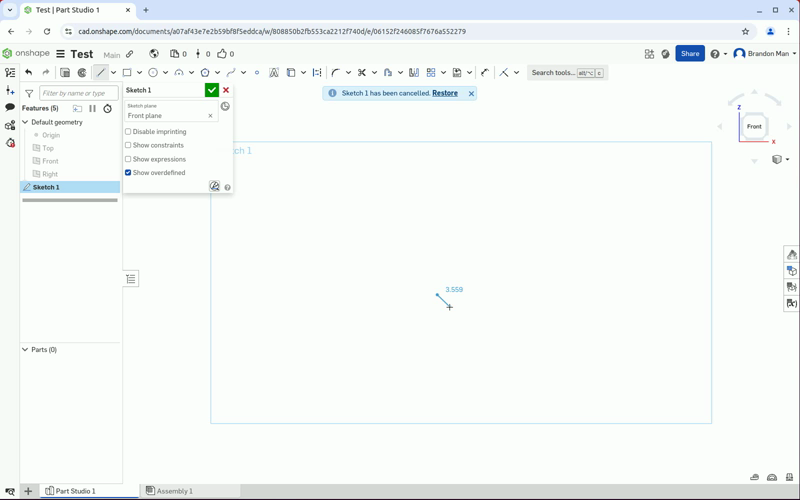
key_down(shift)
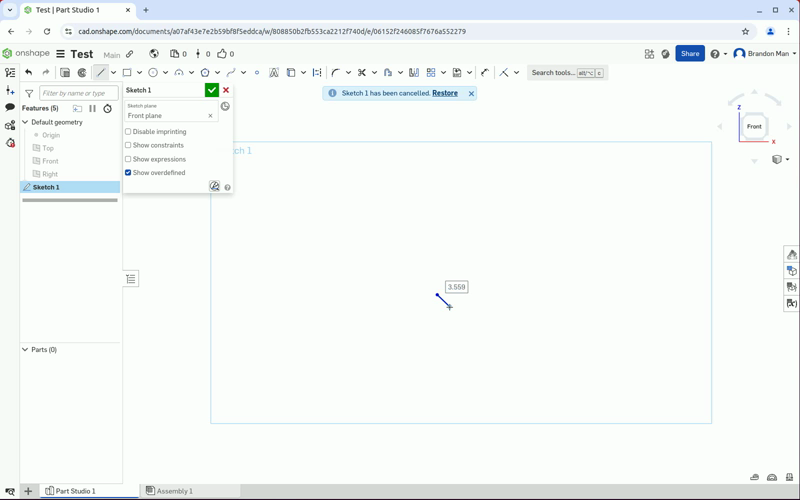
mouse_move(479, 306)
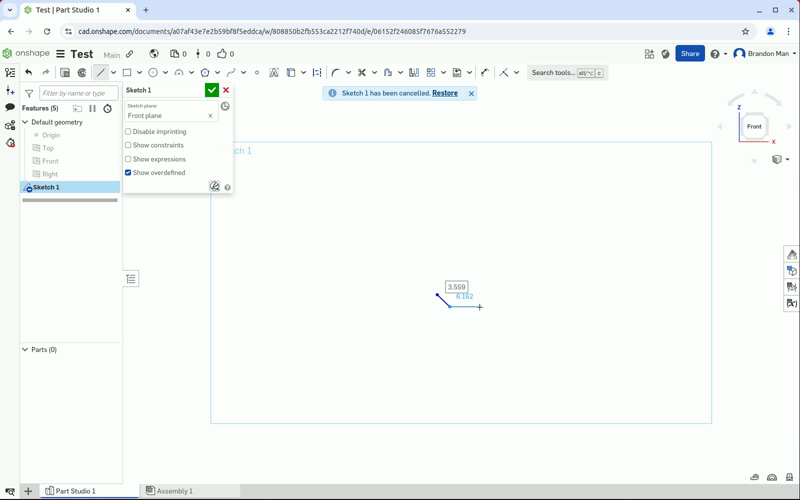
mouse_move(461, 306)
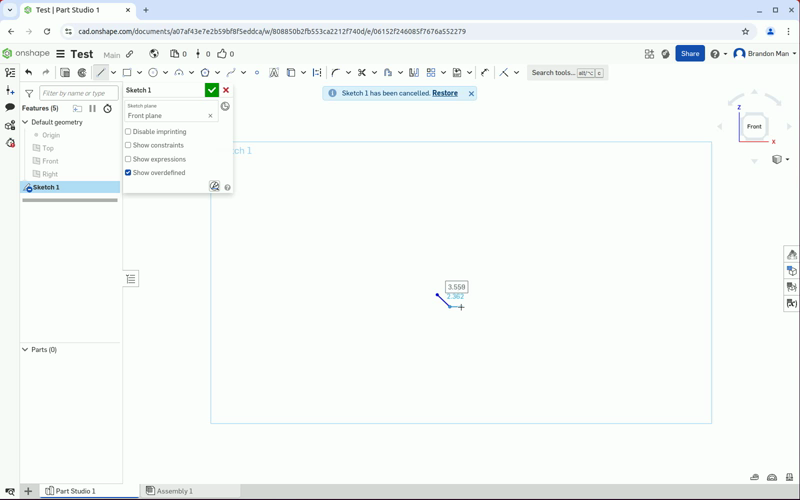
click(461, 306)
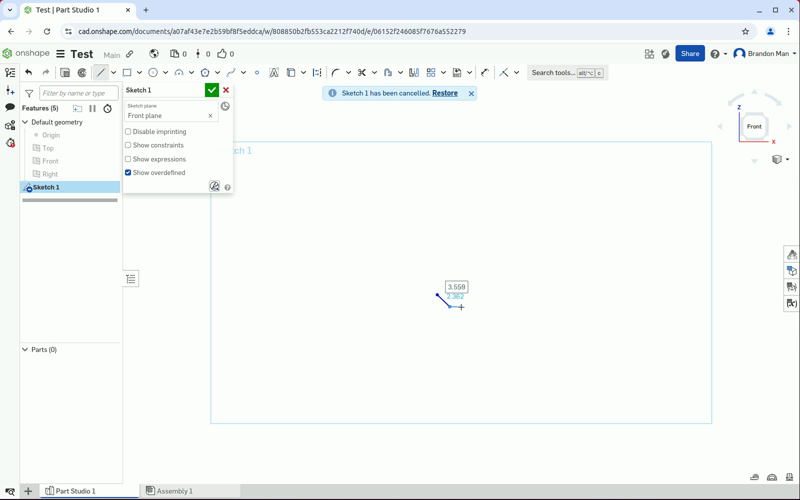
key_up(shift)
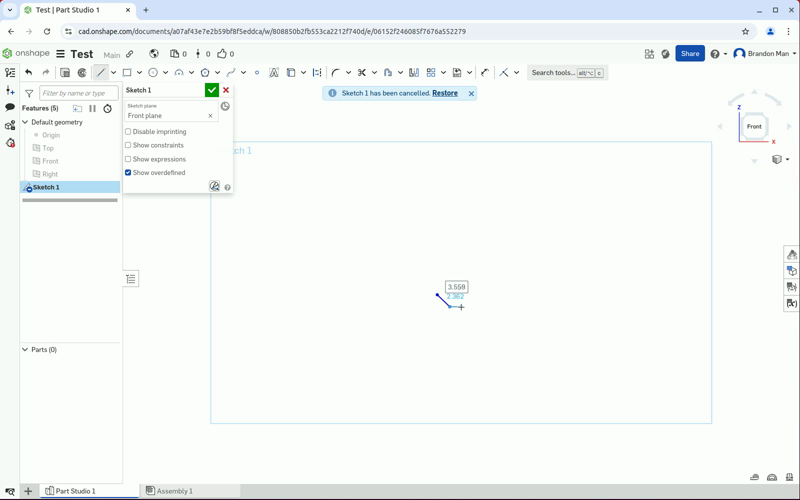
key_down(shift)
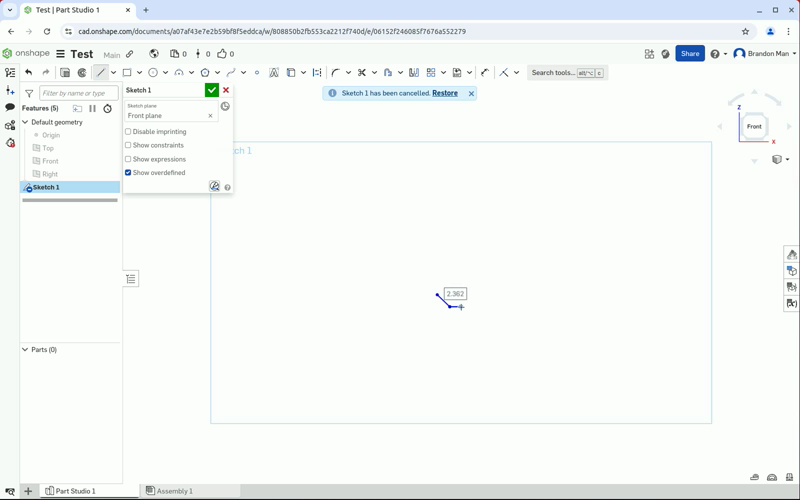
mouse_move(491, 306)
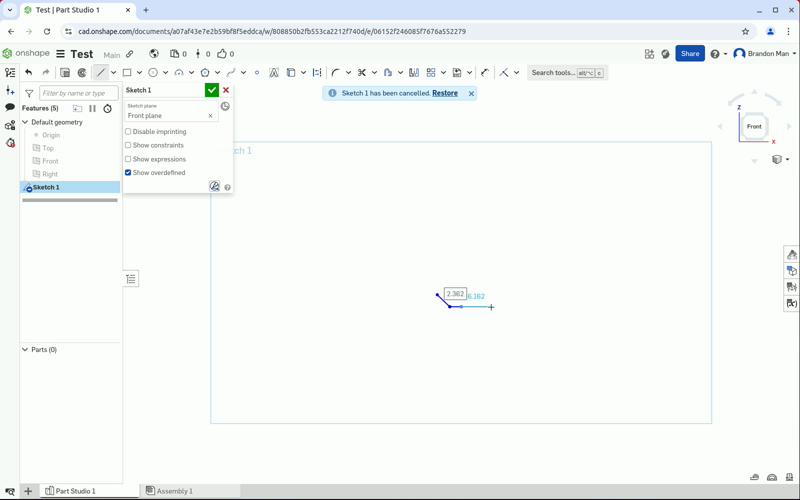
mouse_move(461, 294)
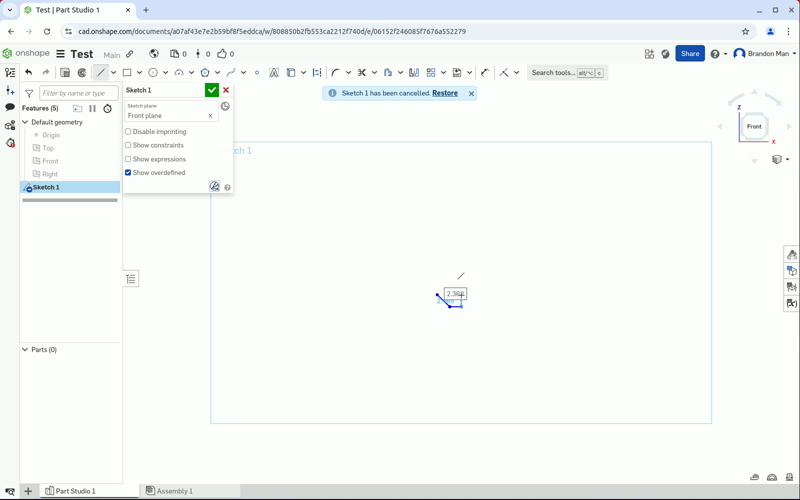
click(461, 294)
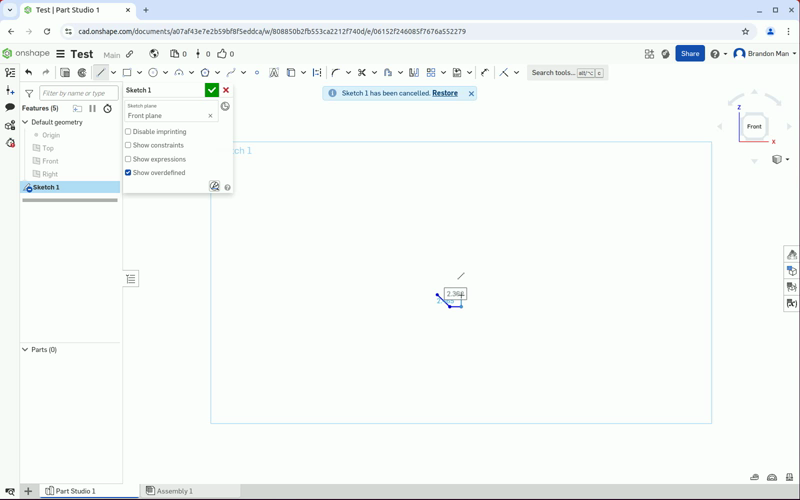
key_up(shift)
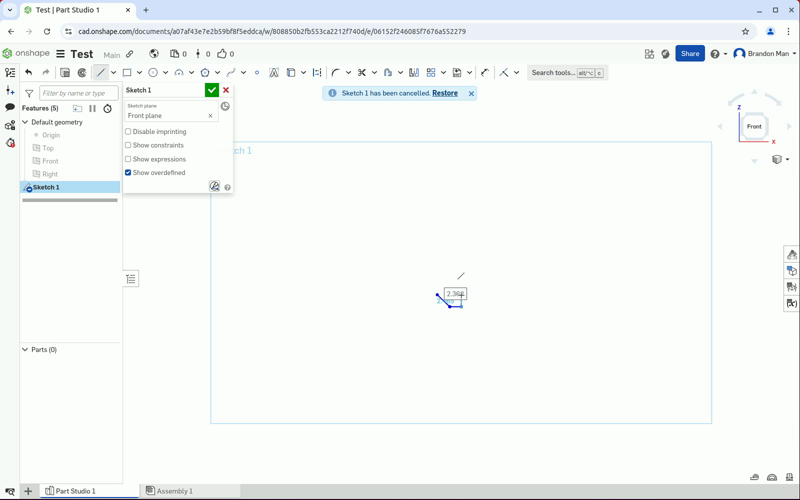
key(esc)
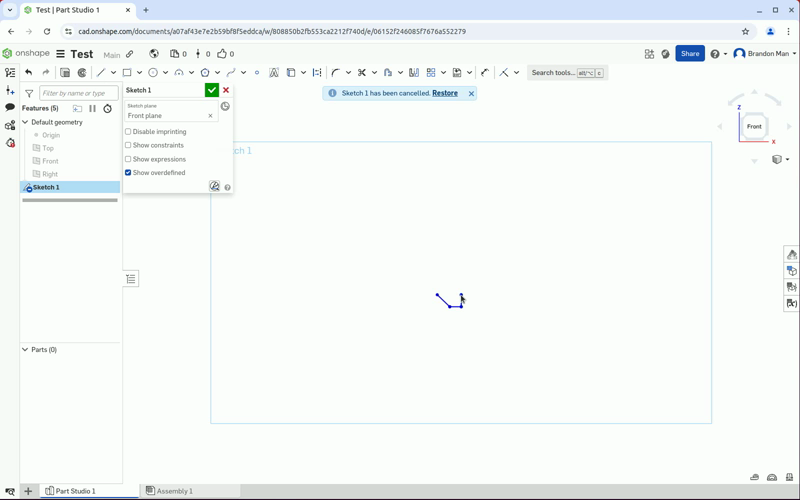
key(a)
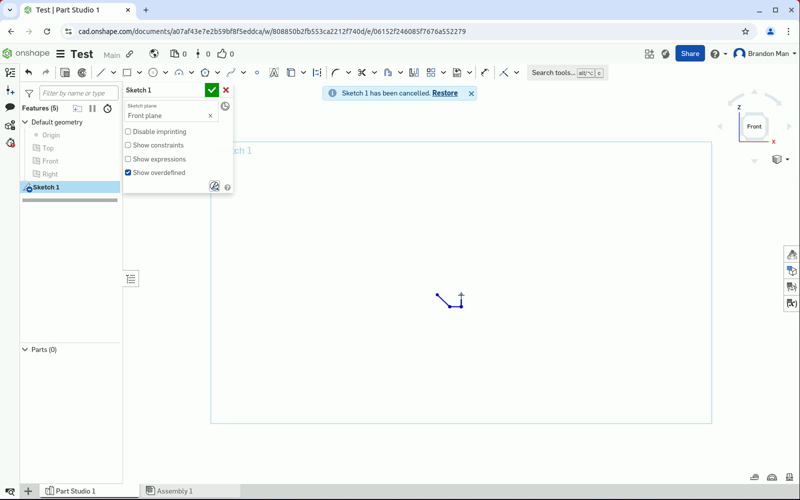
mouse_move(461, 294)
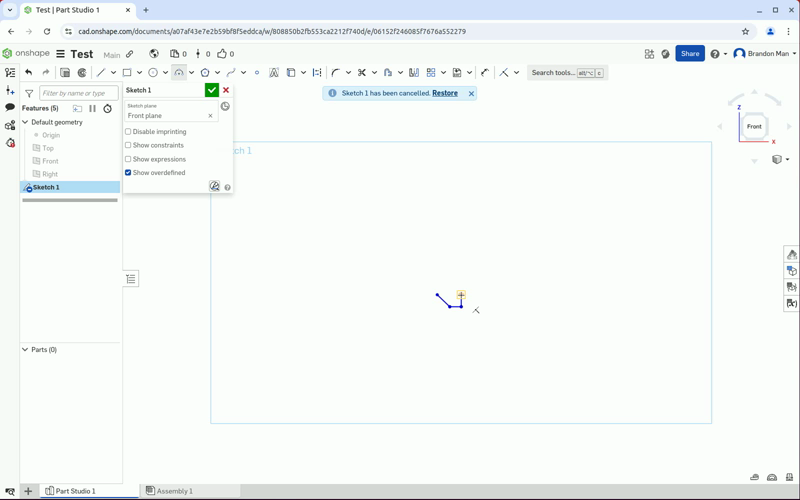
click(461, 294)
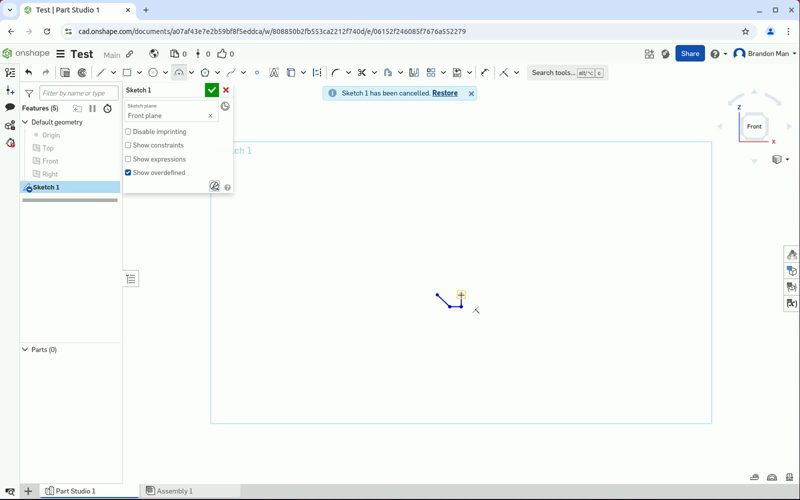
key_down(shift)
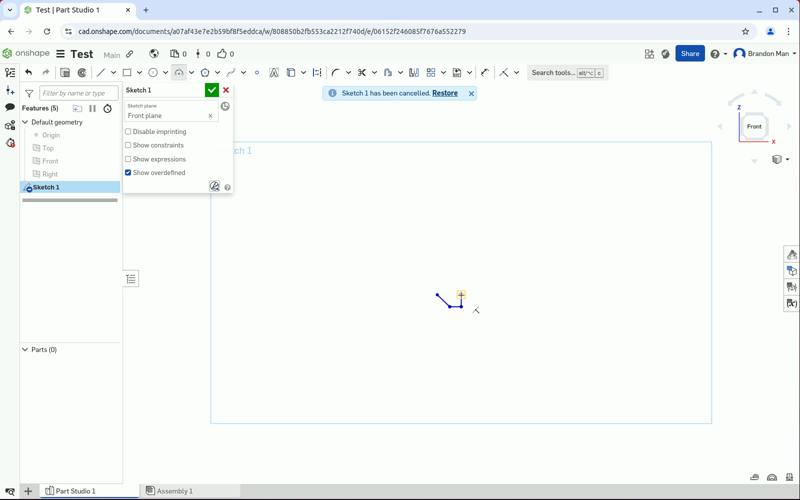
mouse_move(461, 270)
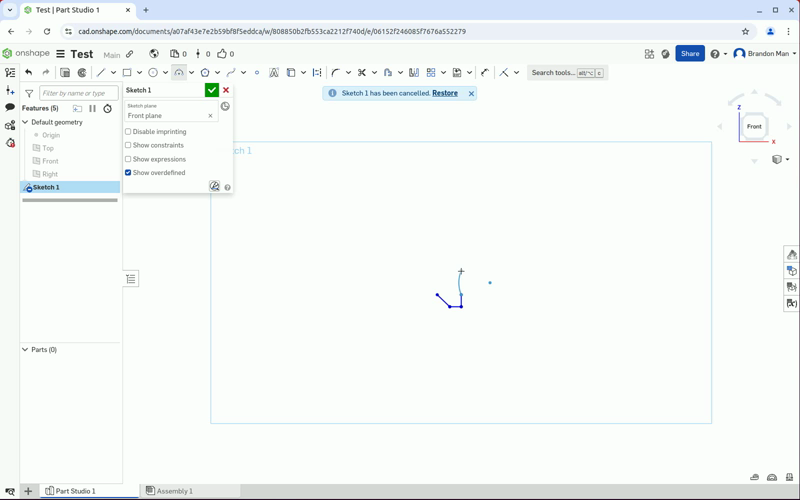
click(461, 270)
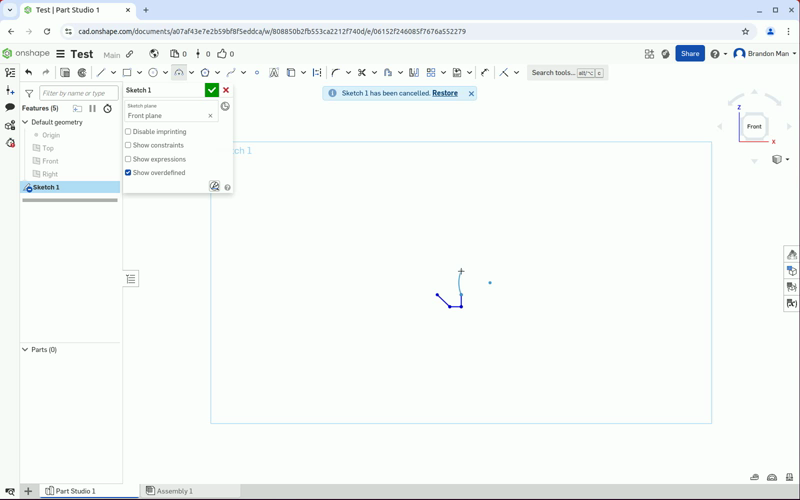
mouse_move(449, 282)
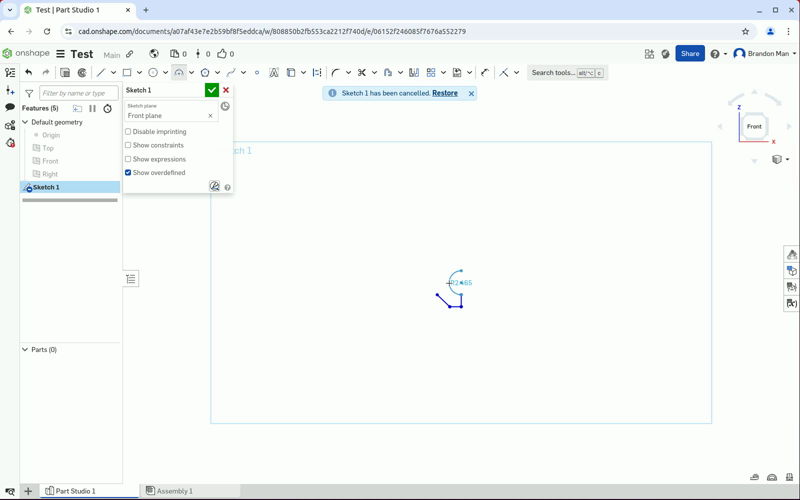
click(449, 282)
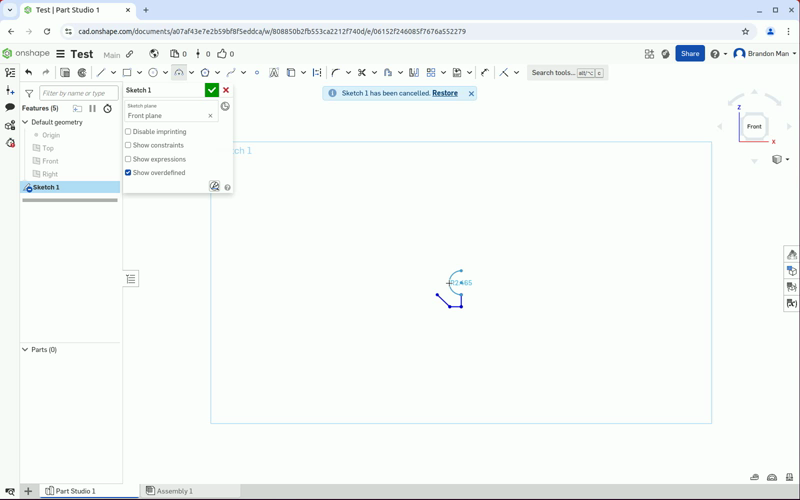
key_up(shift)
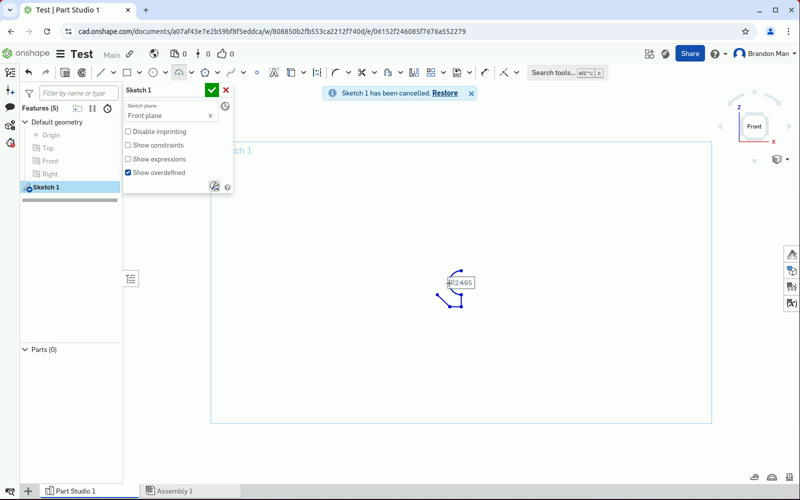
key(esc)
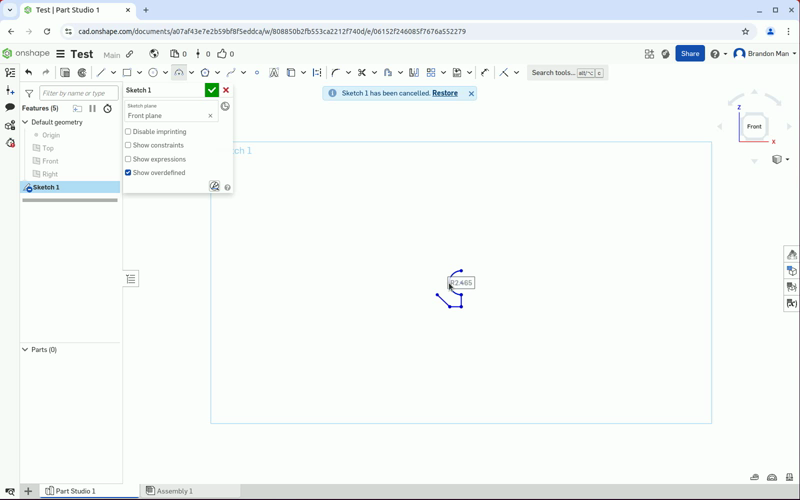
key(l)
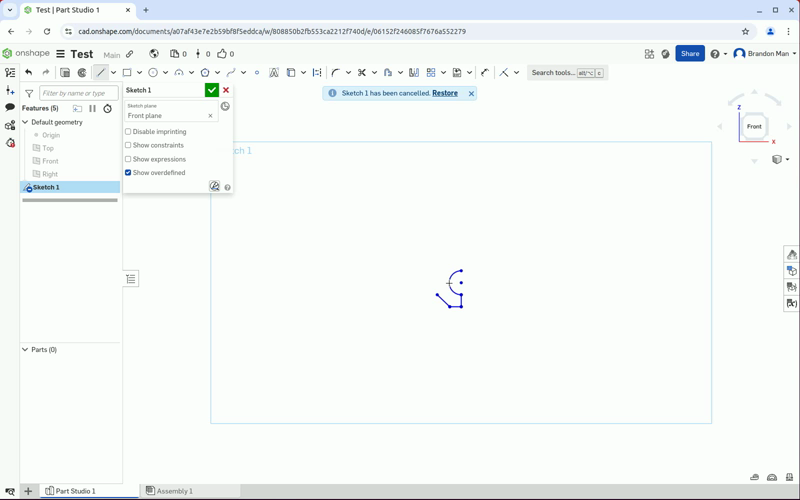
mouse_move(461, 270)
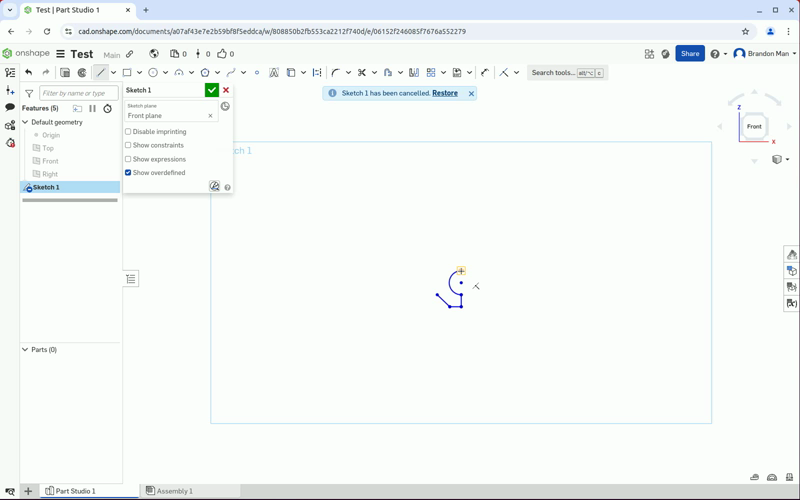
click(461, 270)
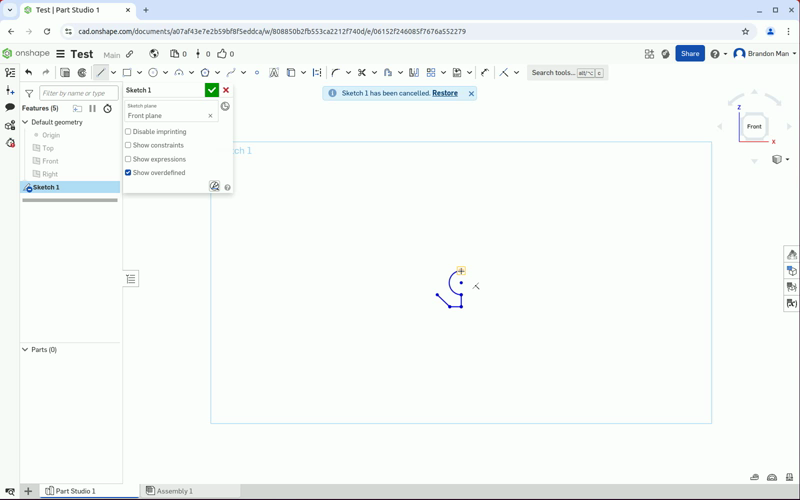
key_down(shift)
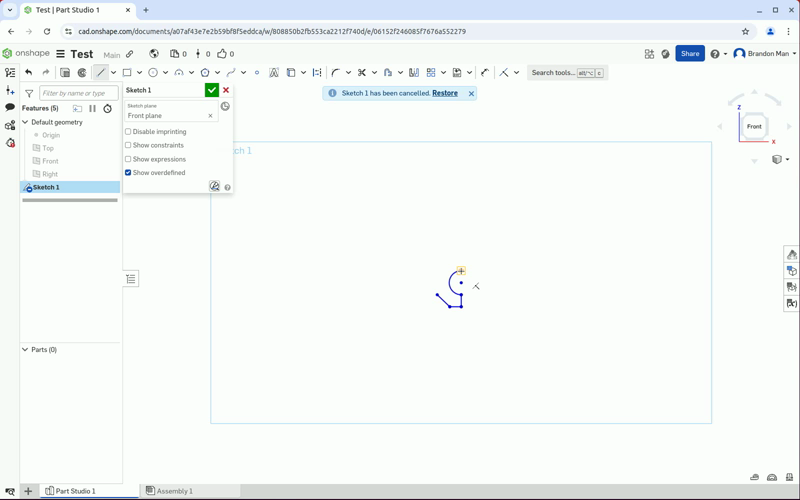
mouse_move(491, 270)
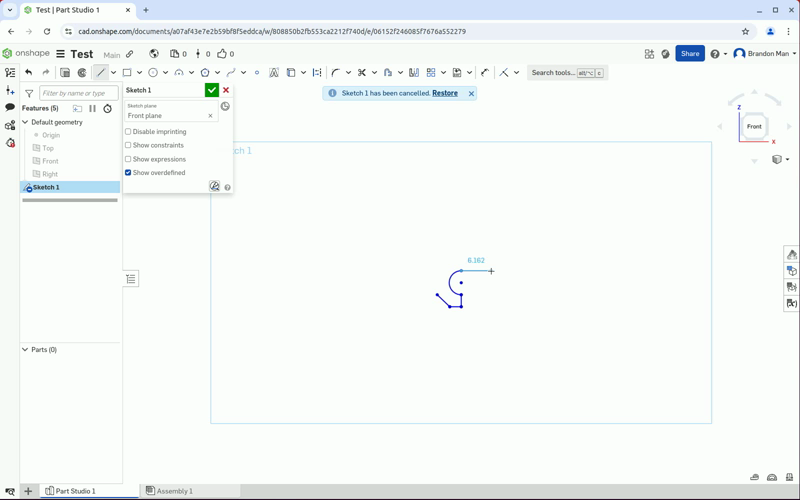
mouse_move(461, 251)
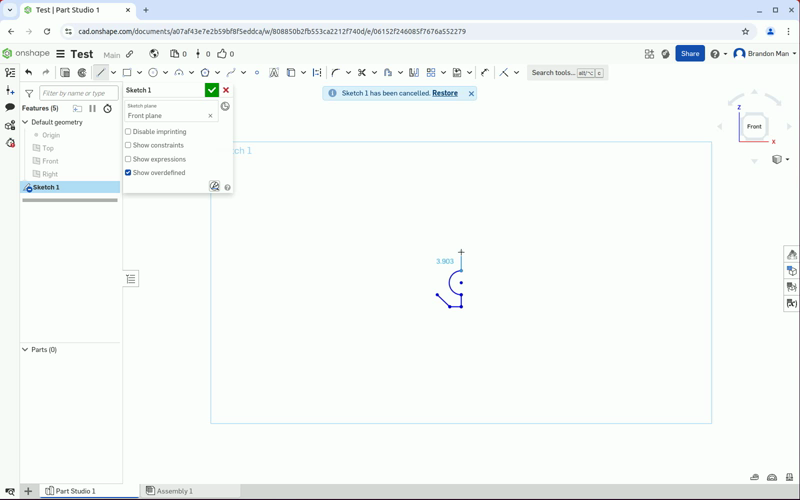
click(461, 251)
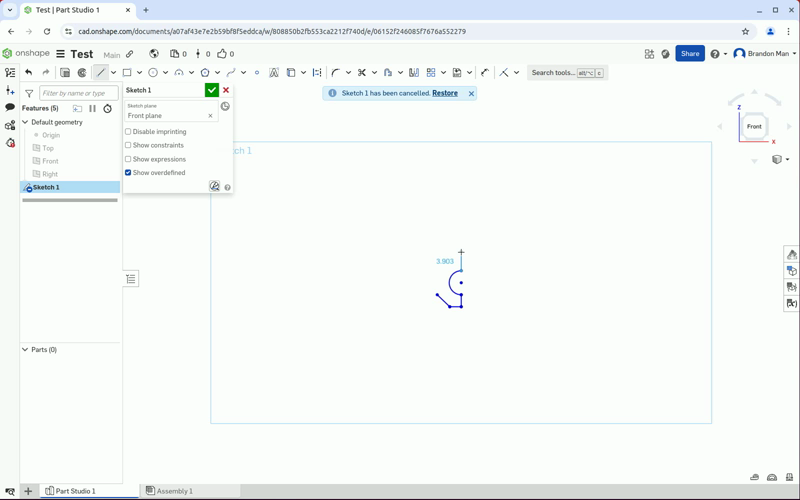
key_up(shift)
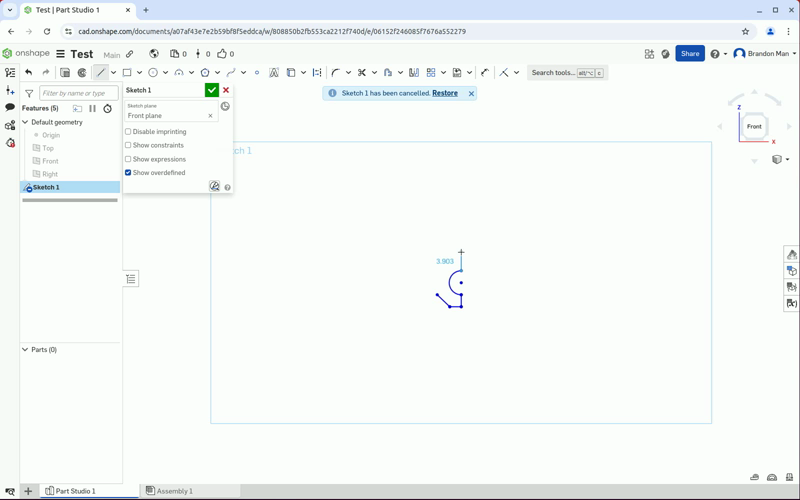
key_down(shift)
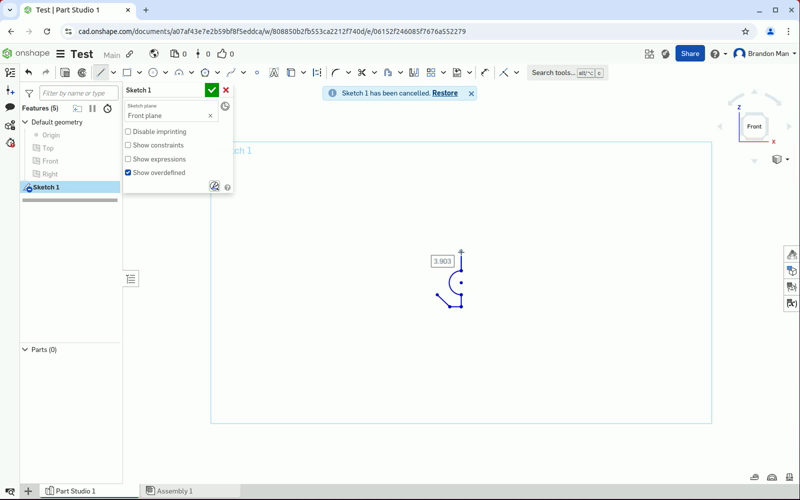
mouse_move(491, 251)
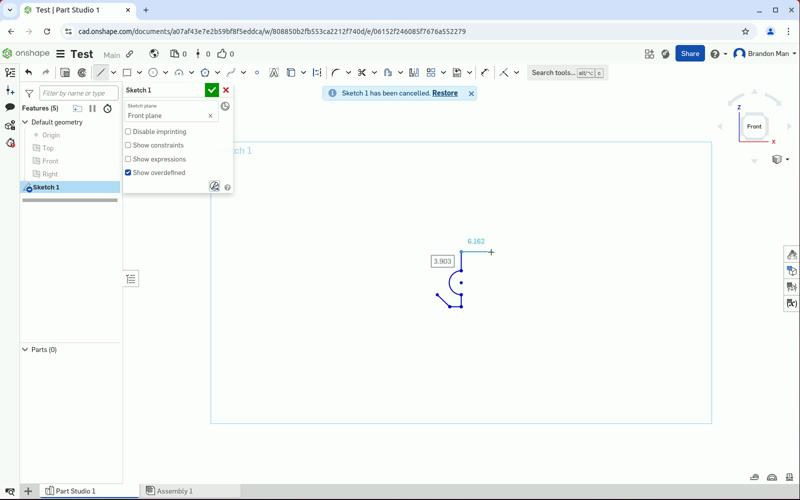
mouse_move(449, 251)
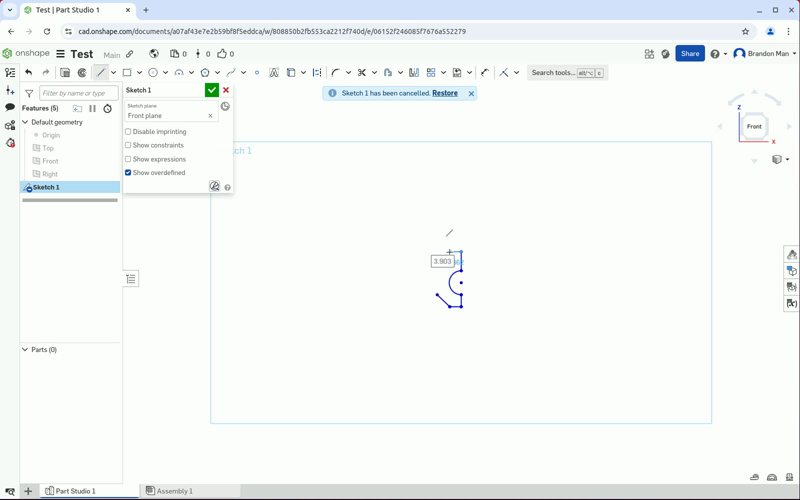
click(449, 251)
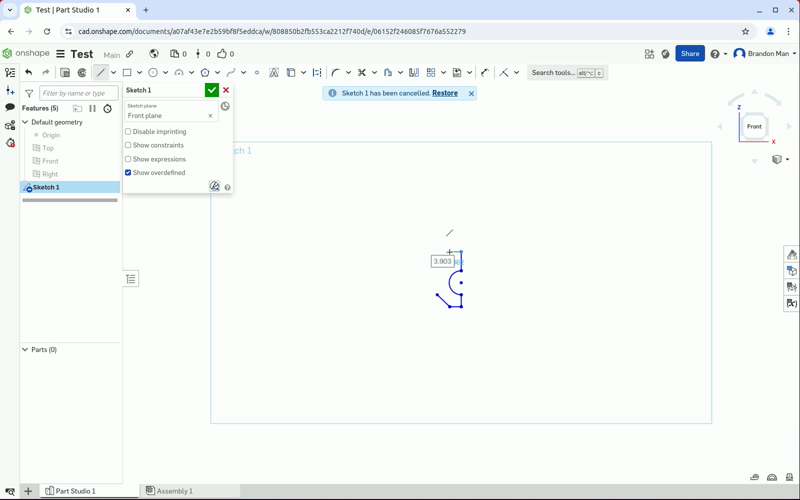
key_up(shift)
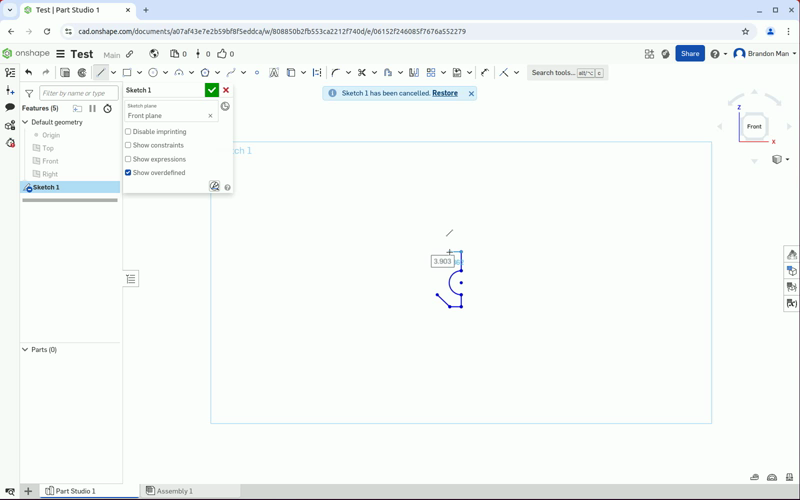
key_down(shift)
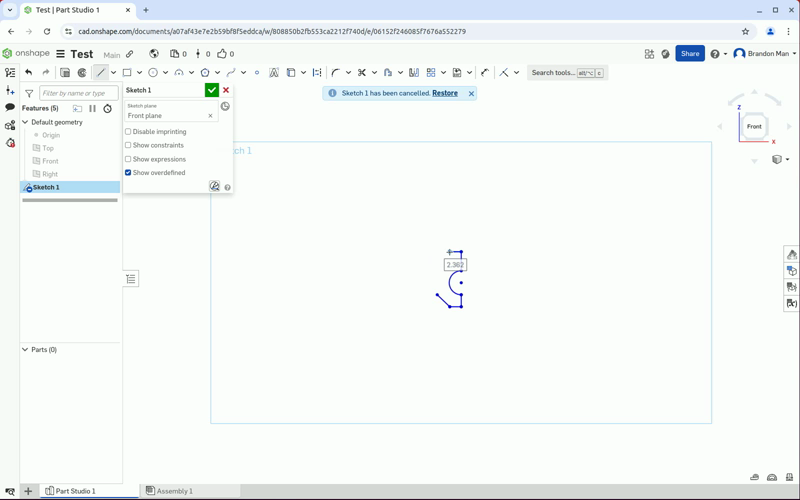
mouse_move(479, 251)
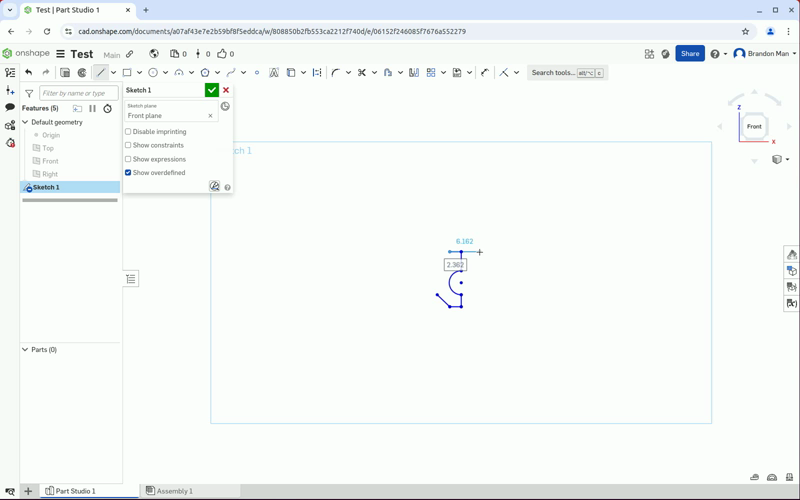
mouse_move(437, 264)
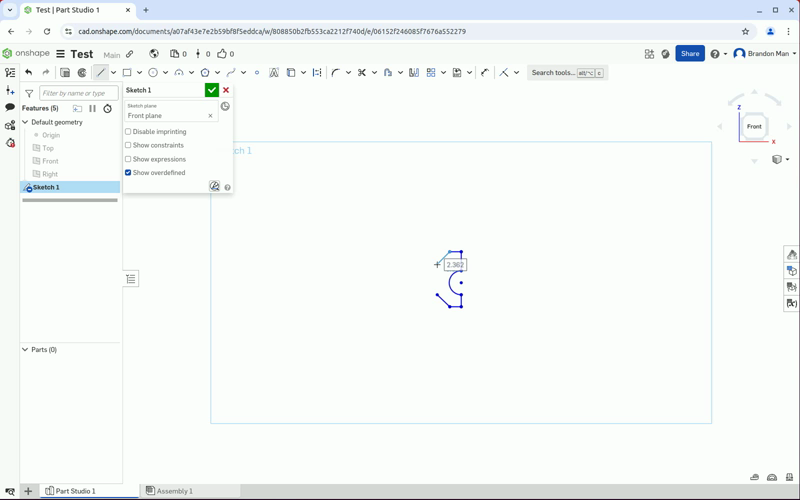
click(437, 264)
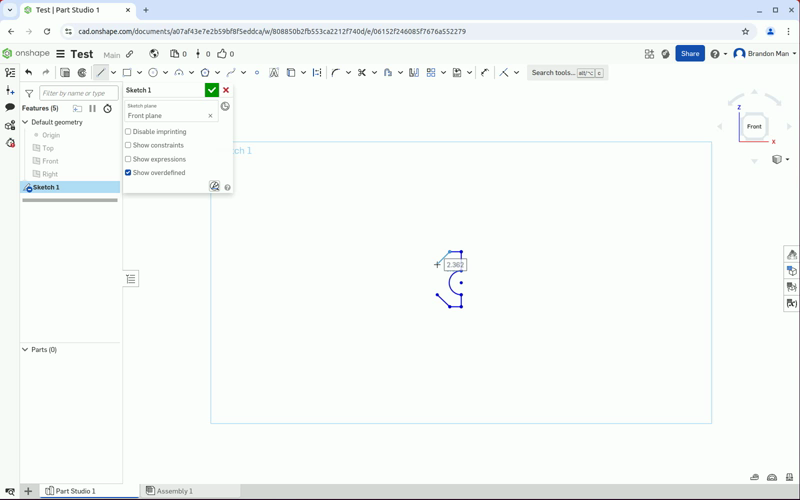
key_up(shift)
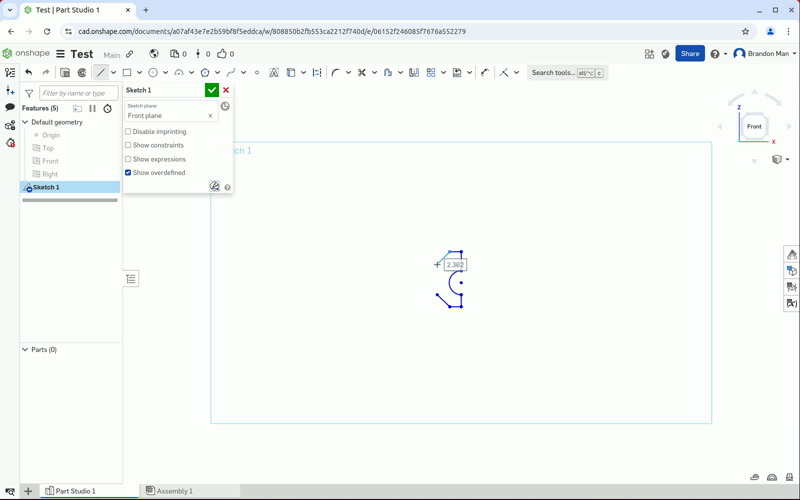
mouse_move(467, 264)
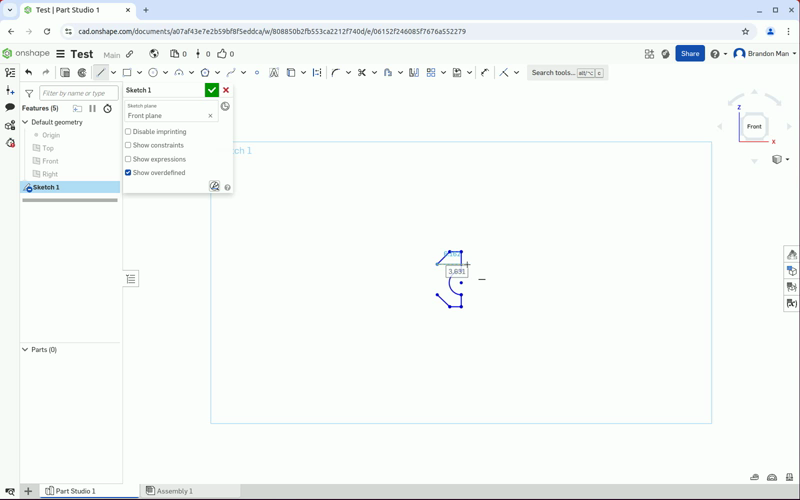
key_down(shift)
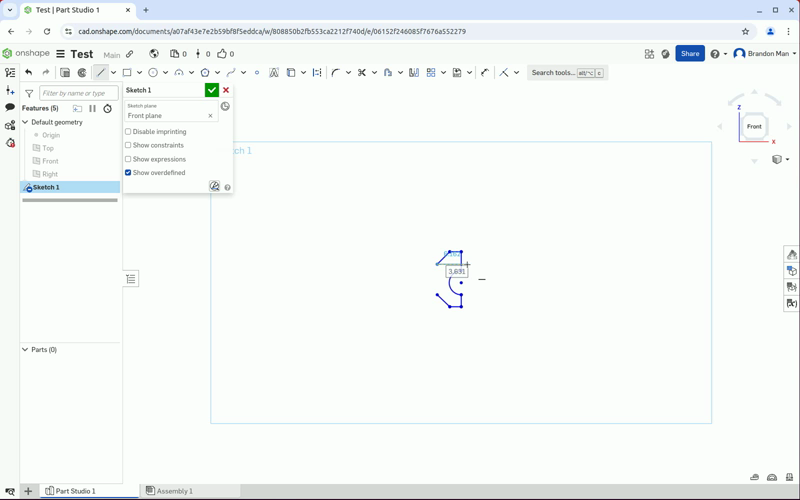
mouse_move(437, 294)
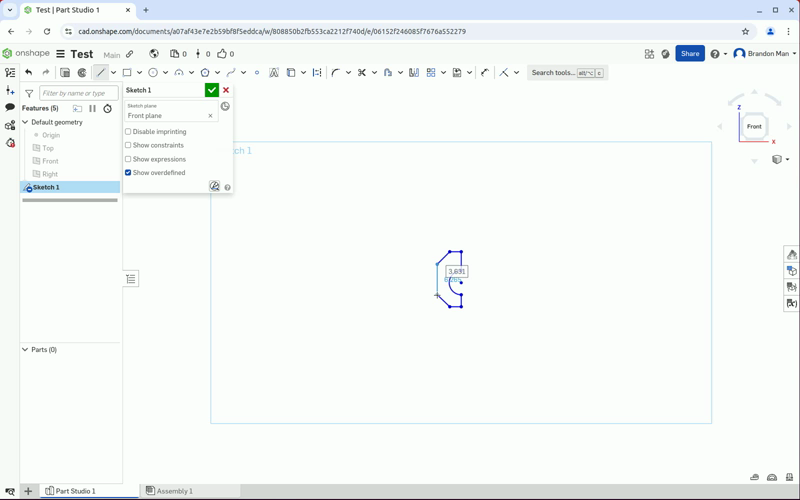
key_up(shift)
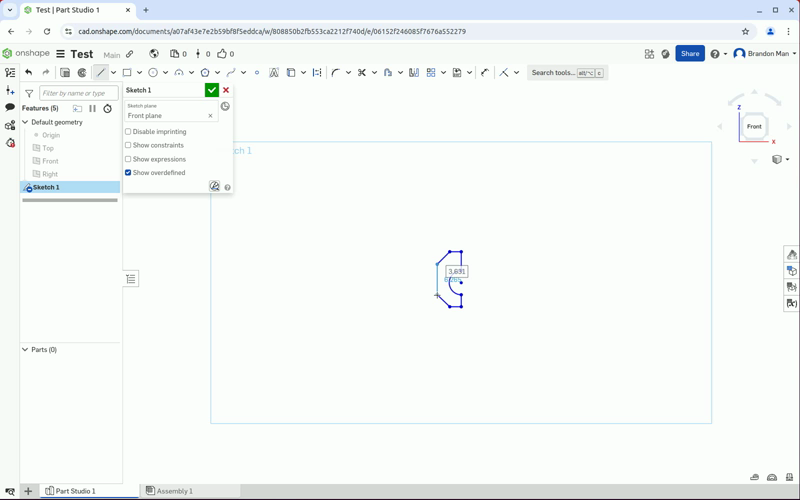
click(437, 294)
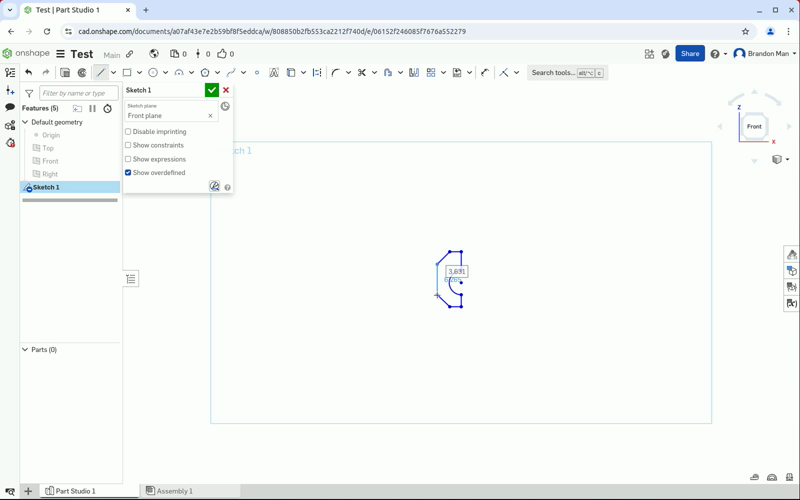
key(esc)
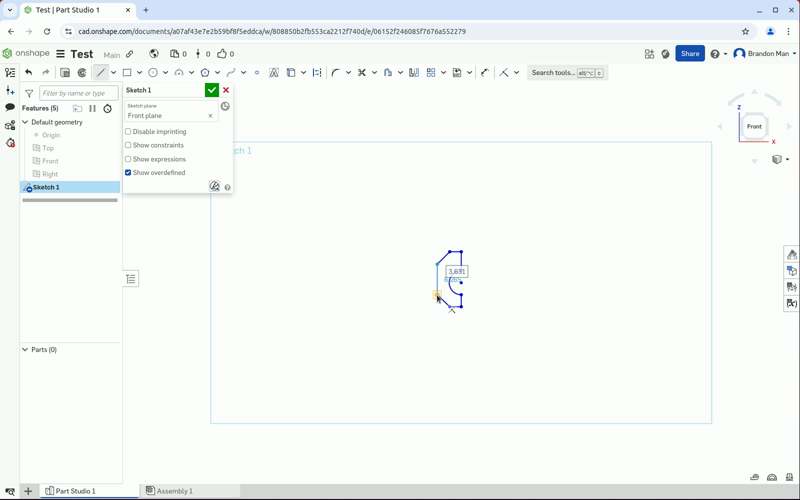
mouse_move(444, 291)
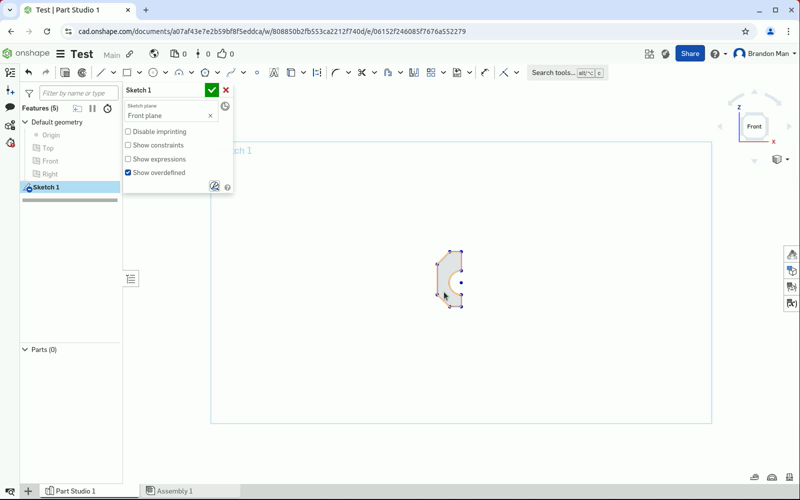
scroll(6)
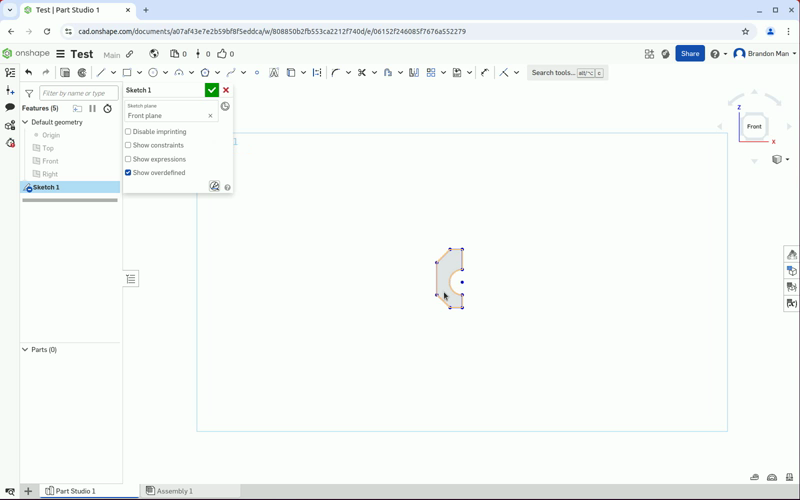
scroll(6)
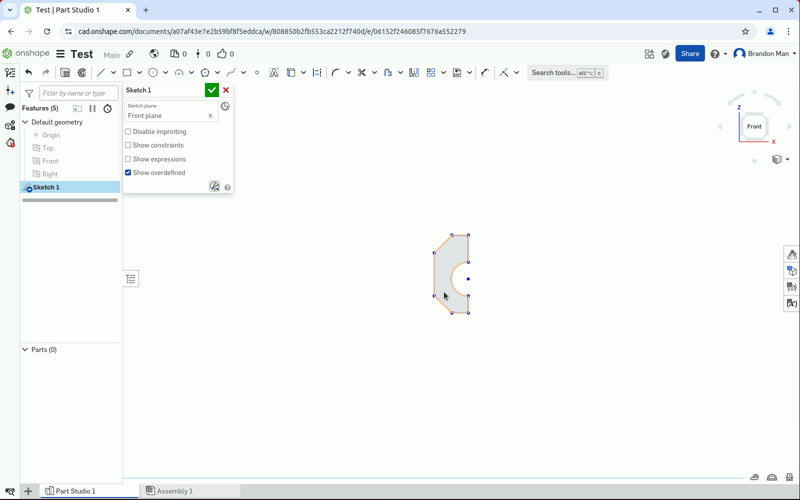
scroll(6)
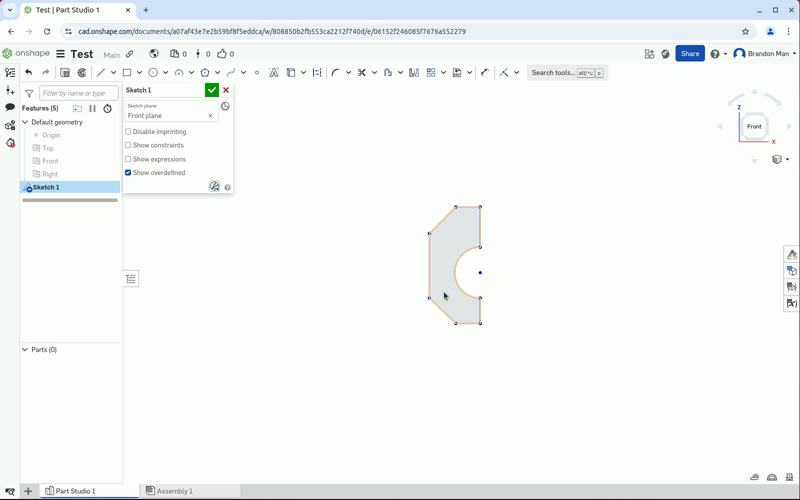
scroll(6)
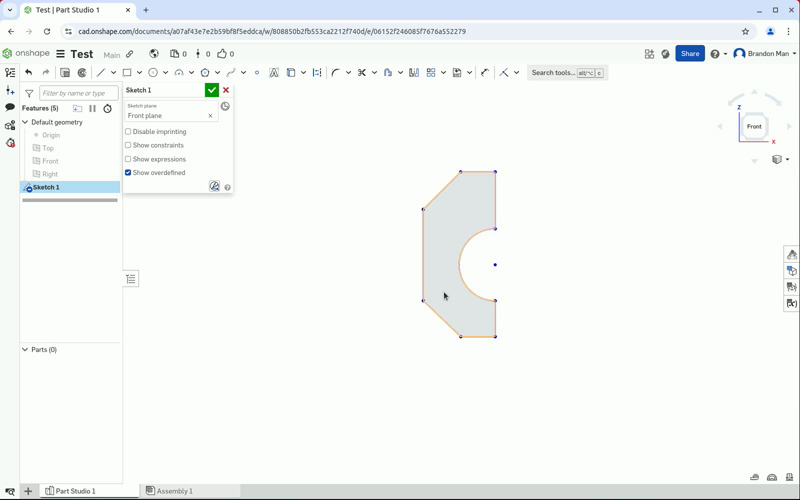
scroll(6)
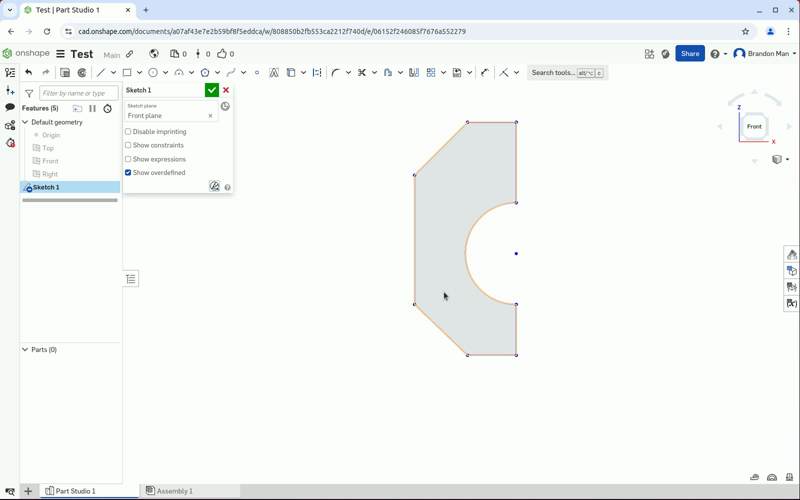
scroll(6)
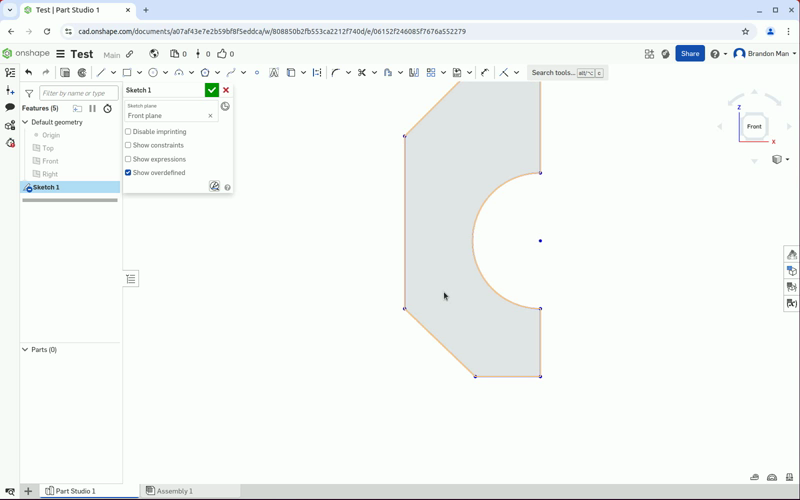
scroll(6)
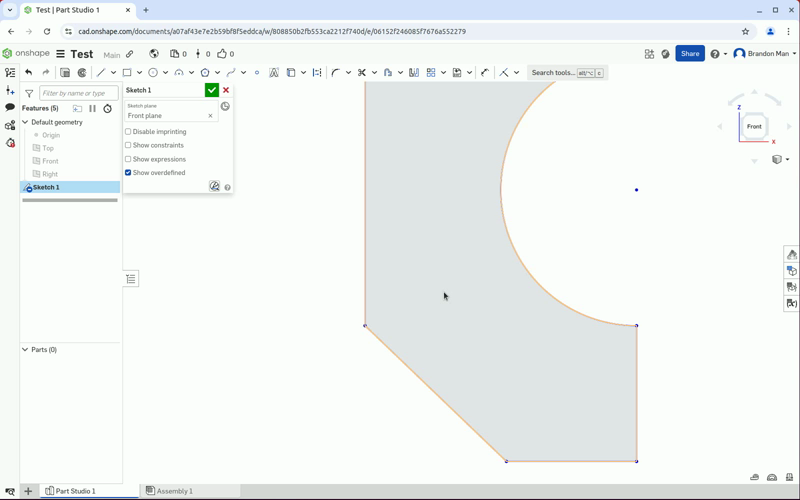
click(444, 291)
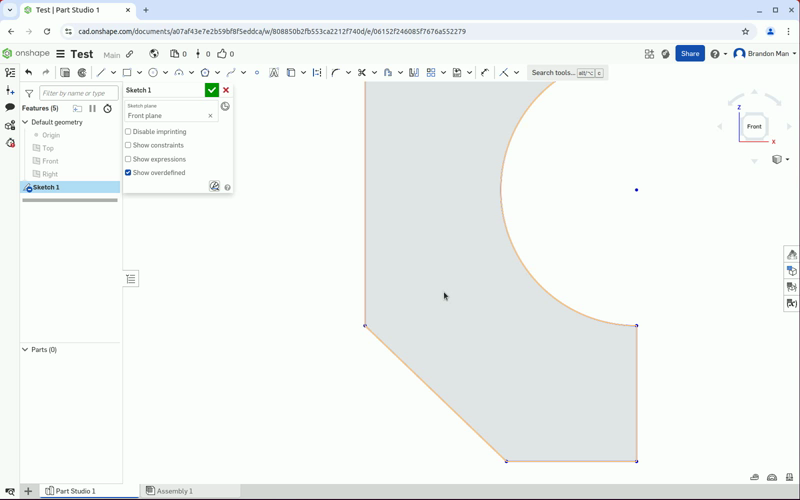
scroll(-6)
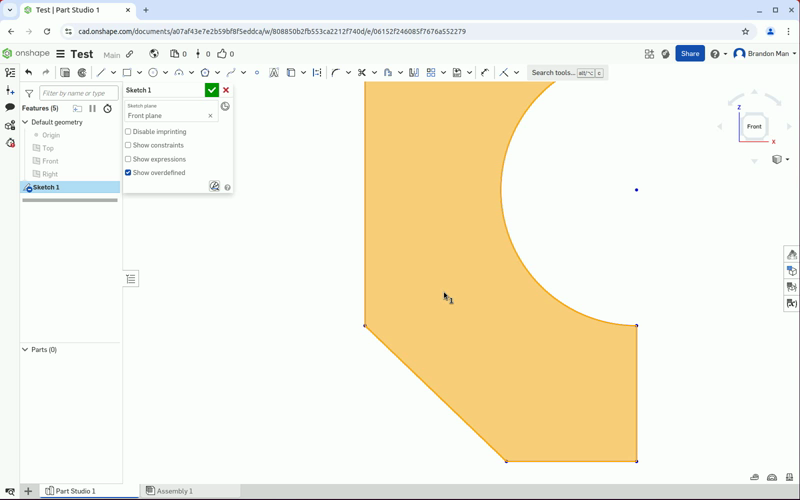
scroll(-6)
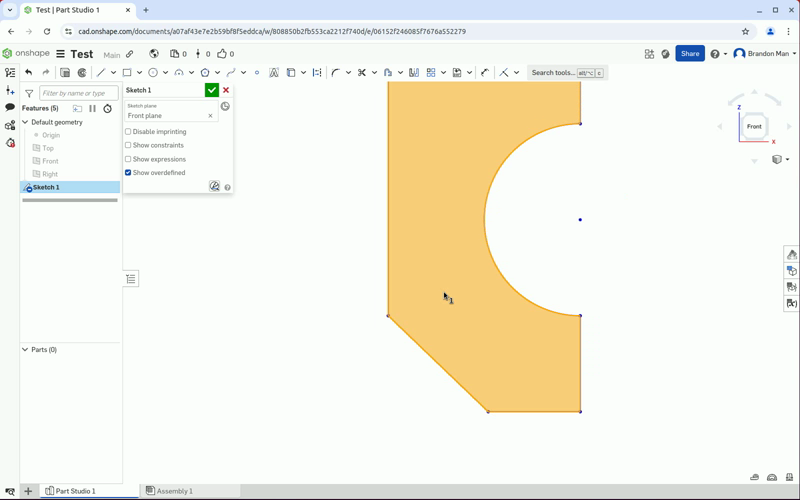
scroll(-6)
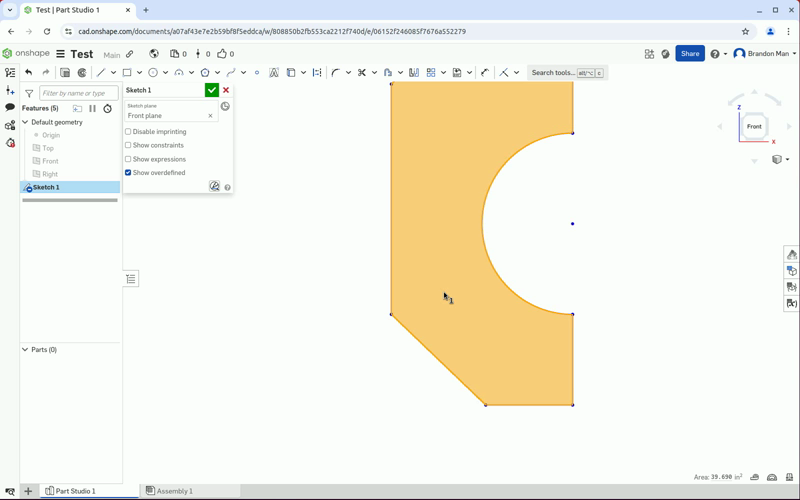
scroll(-6)
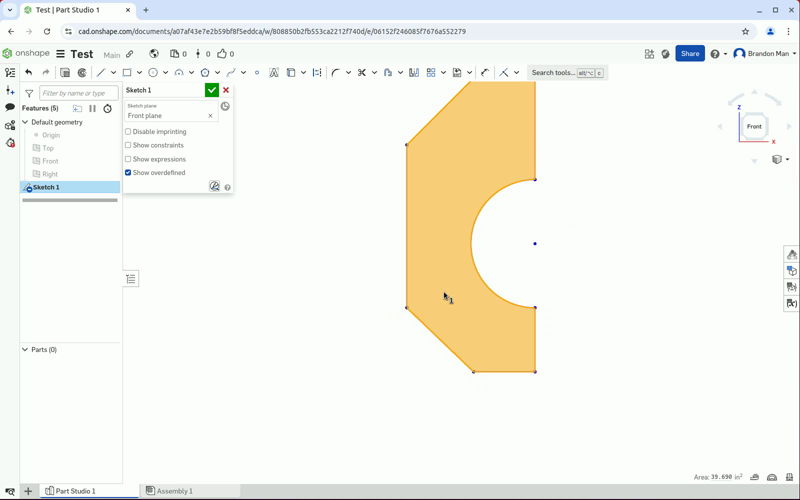
scroll(-6)
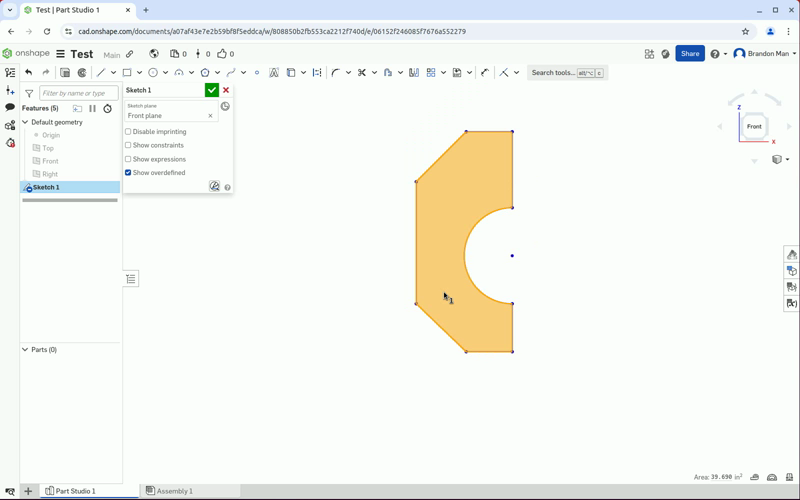
scroll(-6)
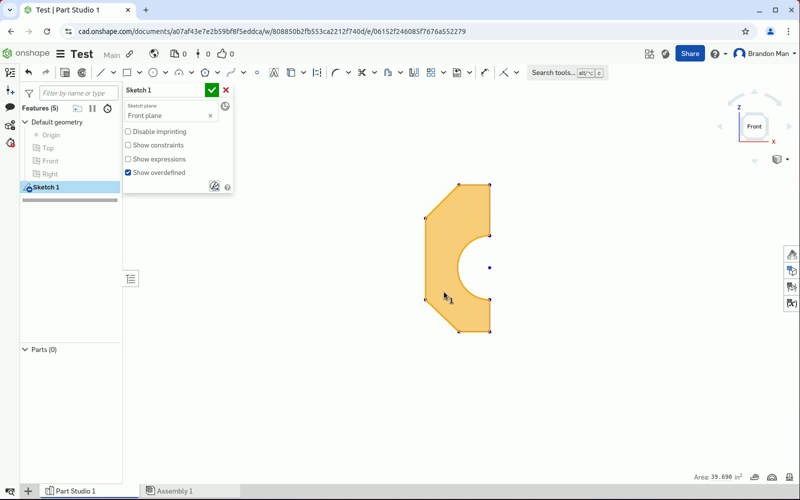
scroll(-6)
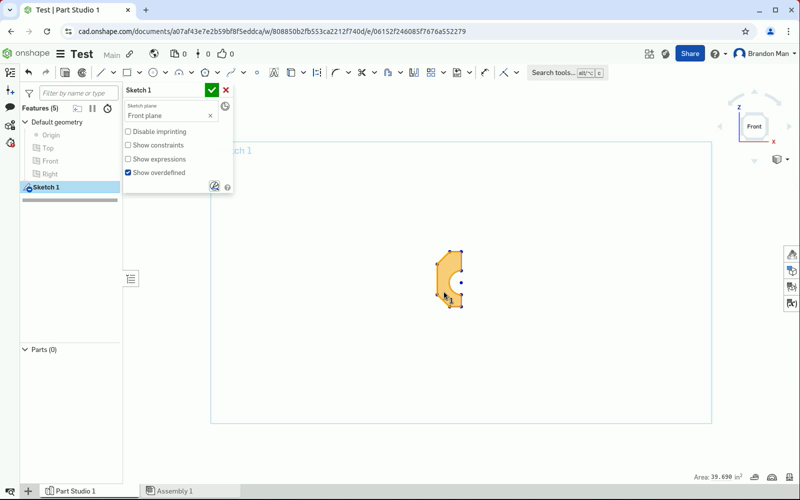
mouse_move(73, 352)
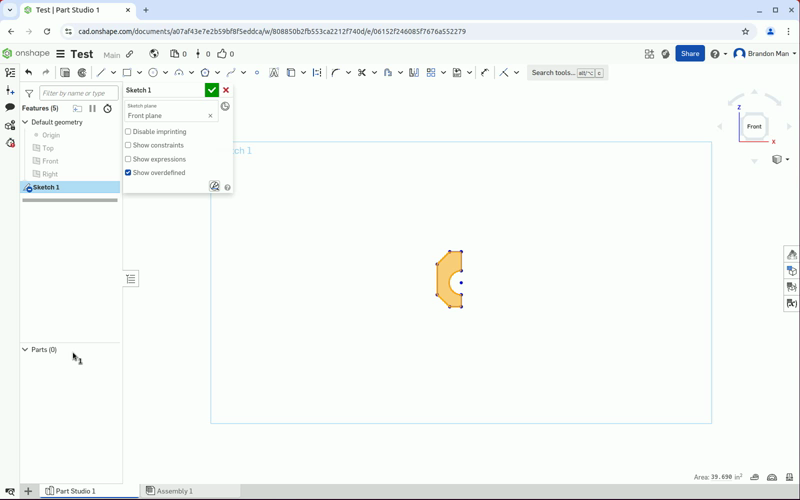
key(shift+y)
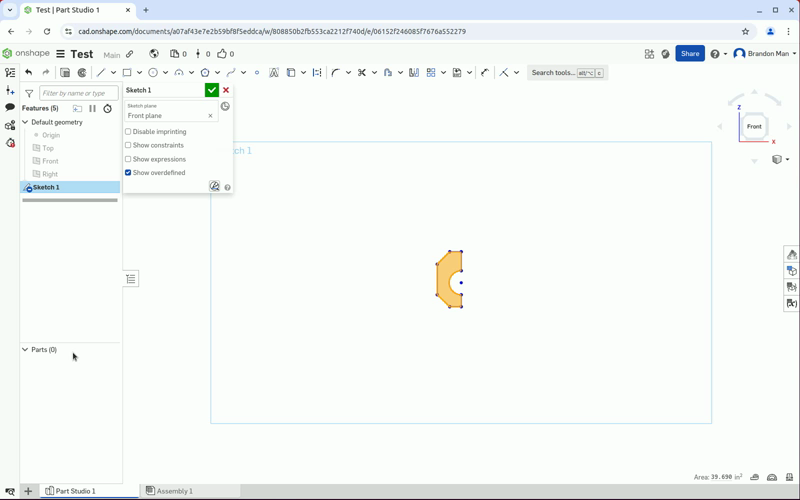
key(shift+e)
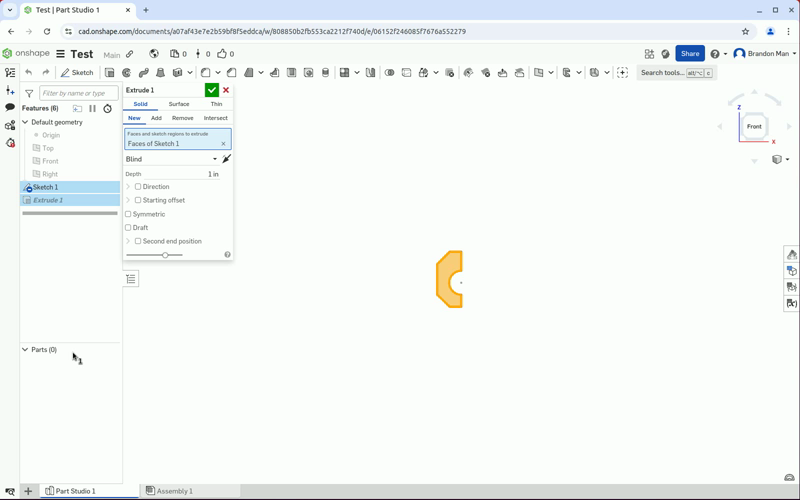
mouse_move(143, 106)
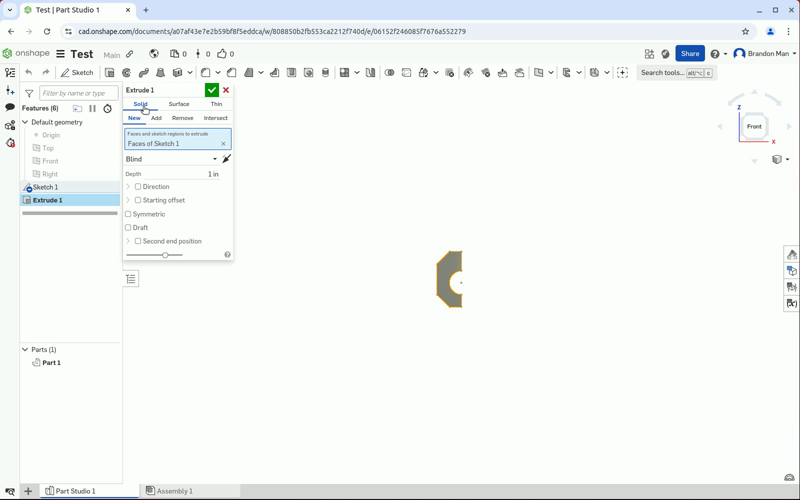
click(143, 106)
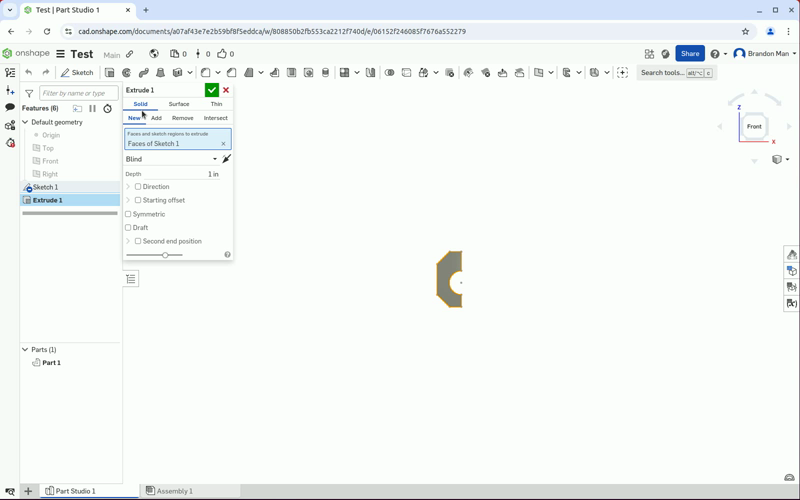
mouse_move(137, 120)
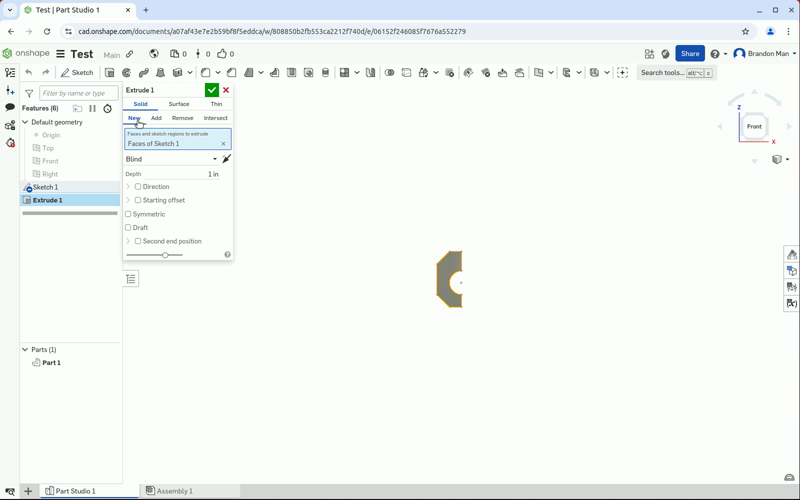
click(137, 120)
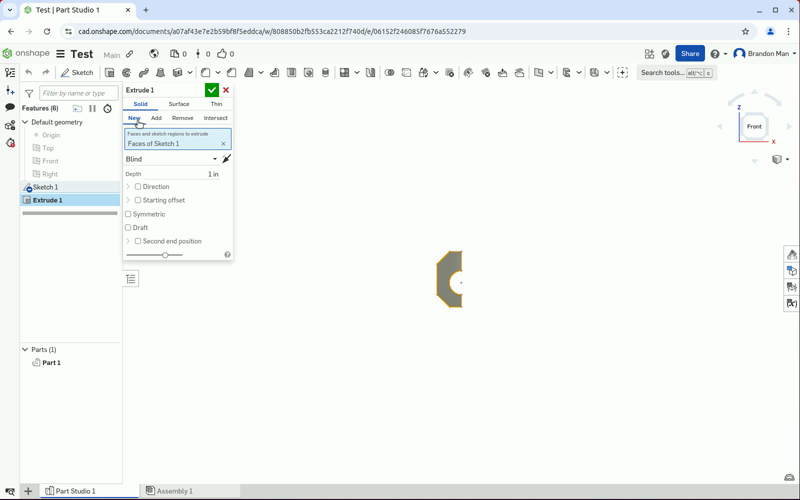
key(tab, 4)
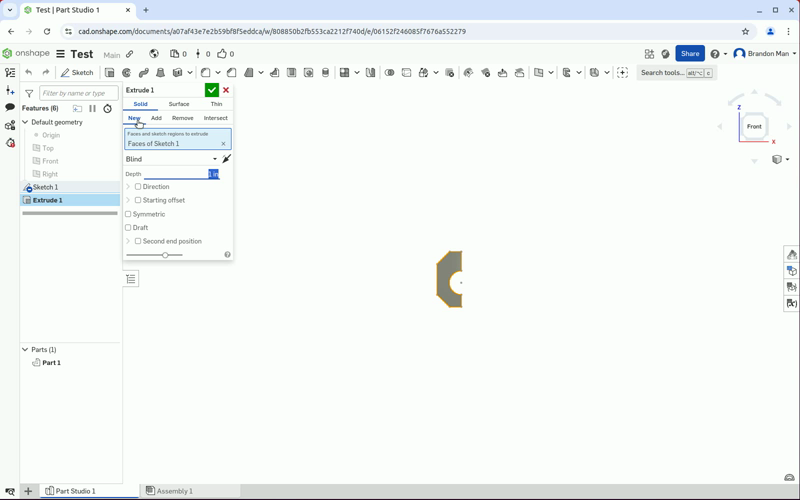
text(14.924)
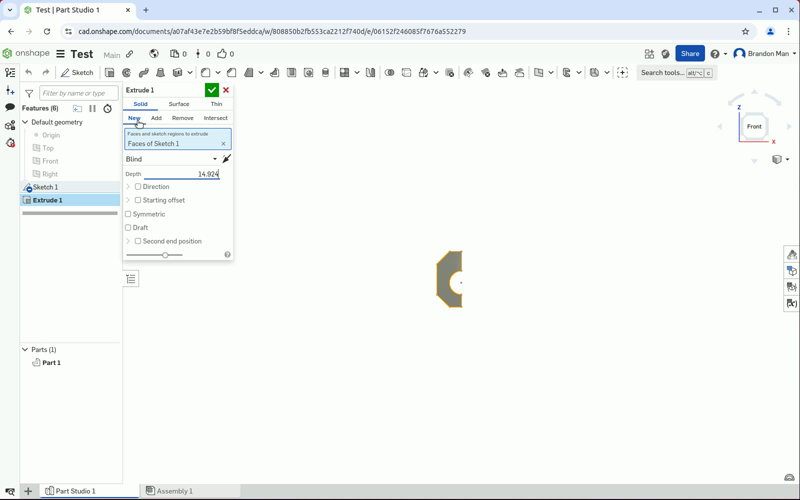
key(enter)
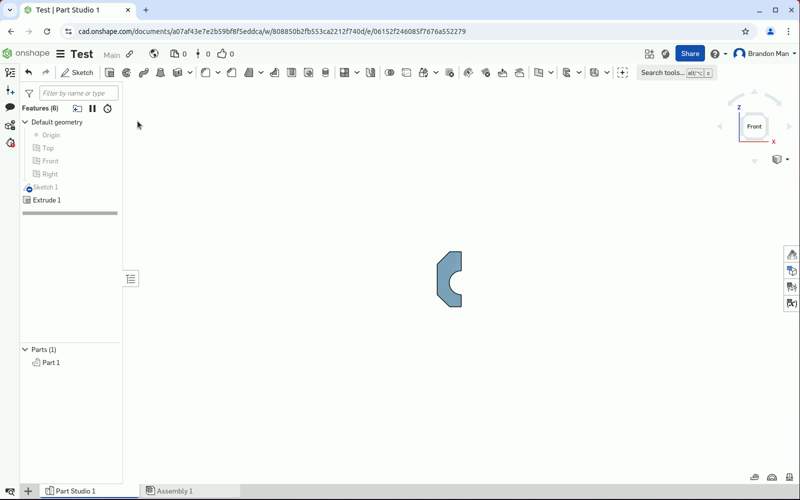
key(shift+h)
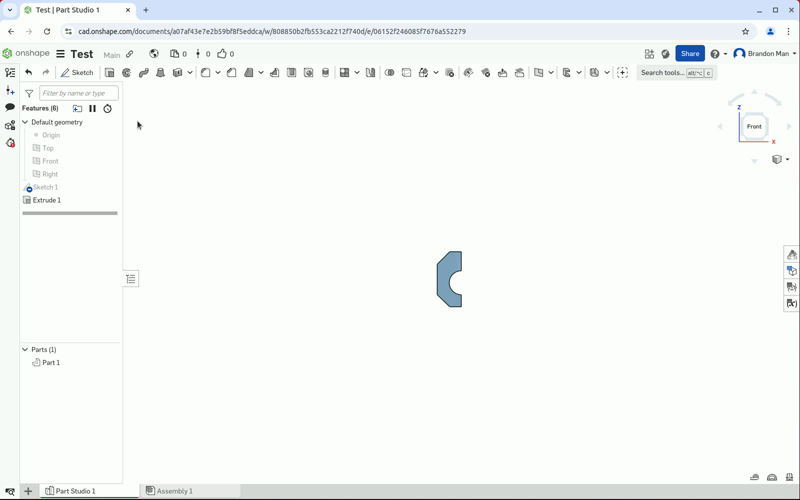
key(shift+h)
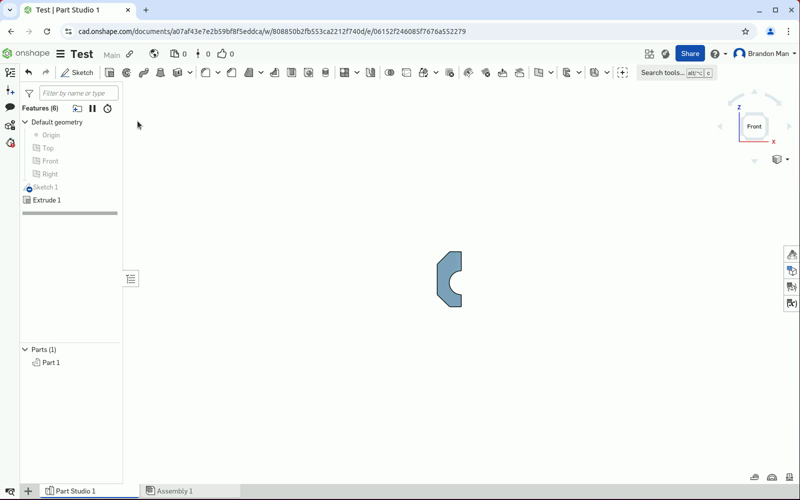
mouse_move(73, 189)
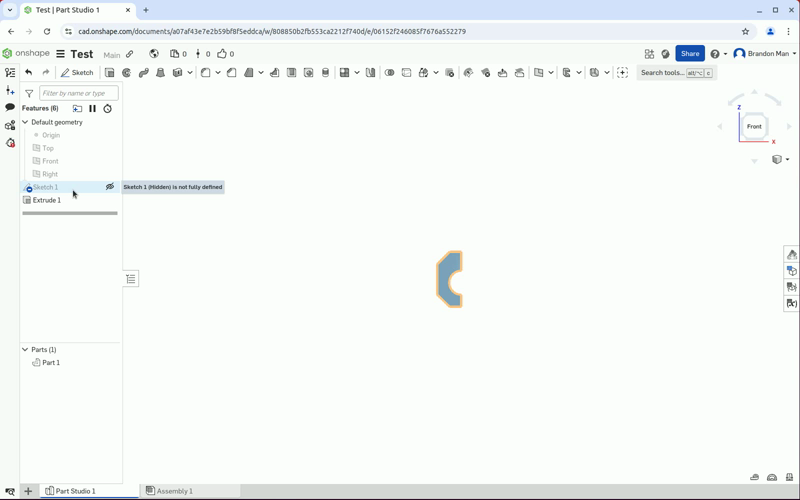
click(73, 189)
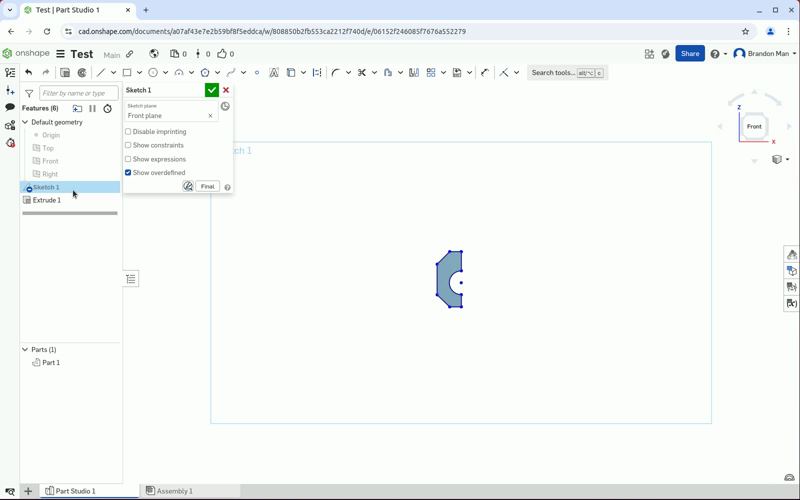
mouse_move(229, 92)
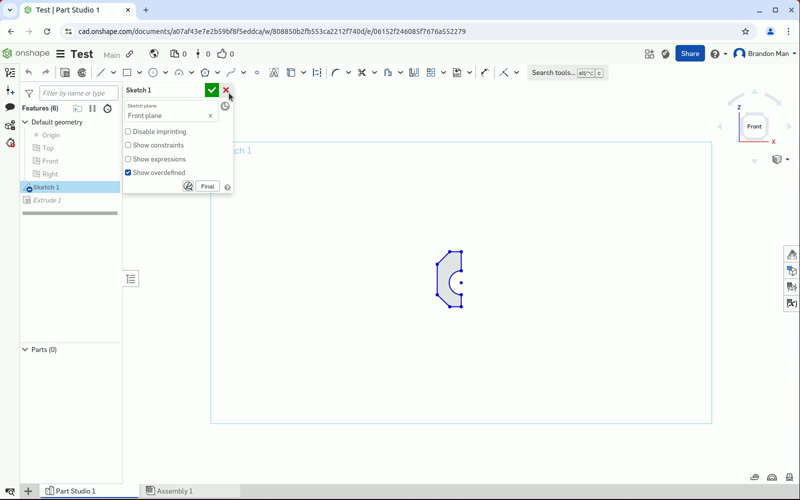
click(229, 92)
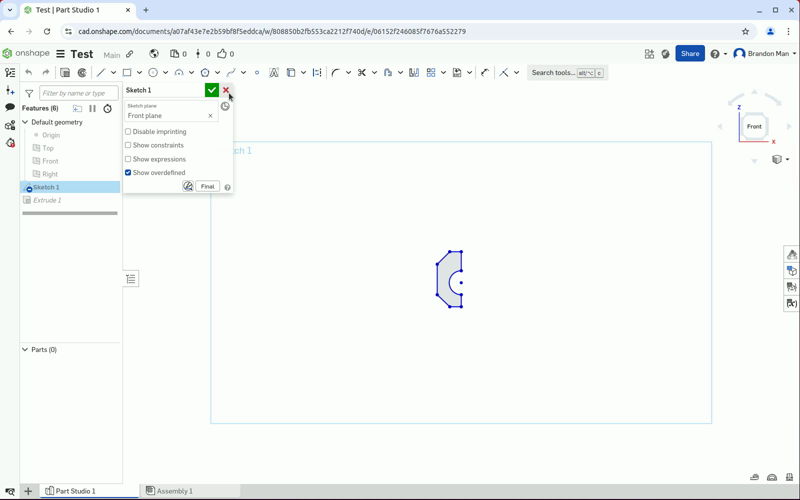
key(shift+s)
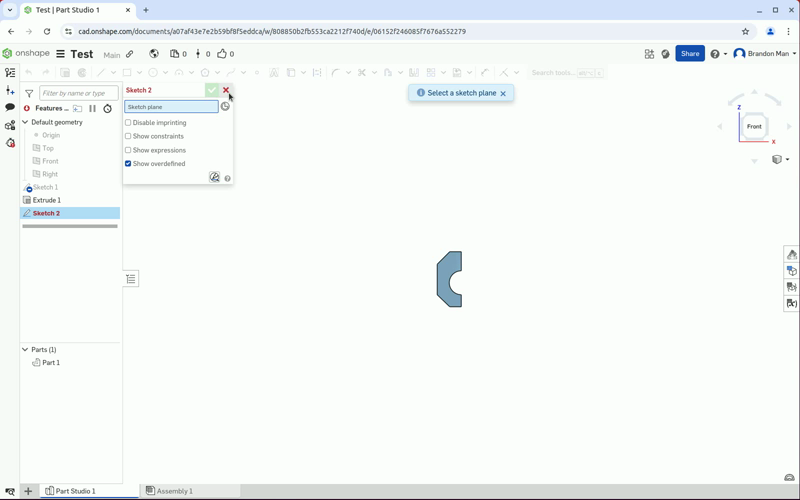
mouse_move(73, 163)
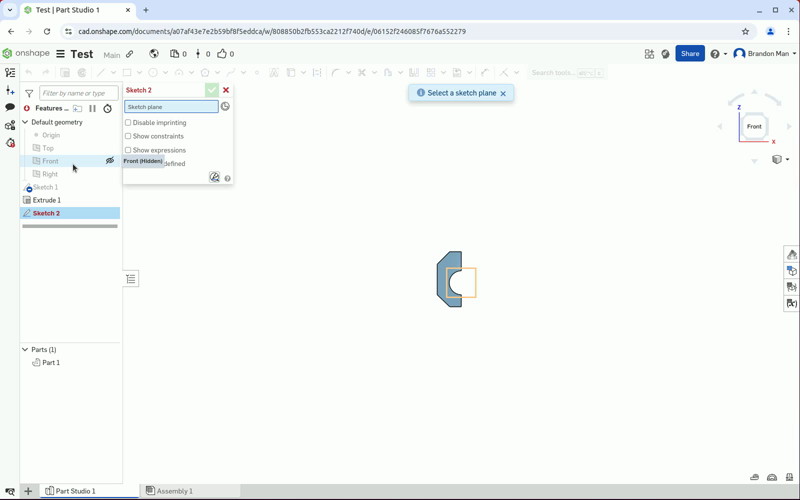
click(73, 163)
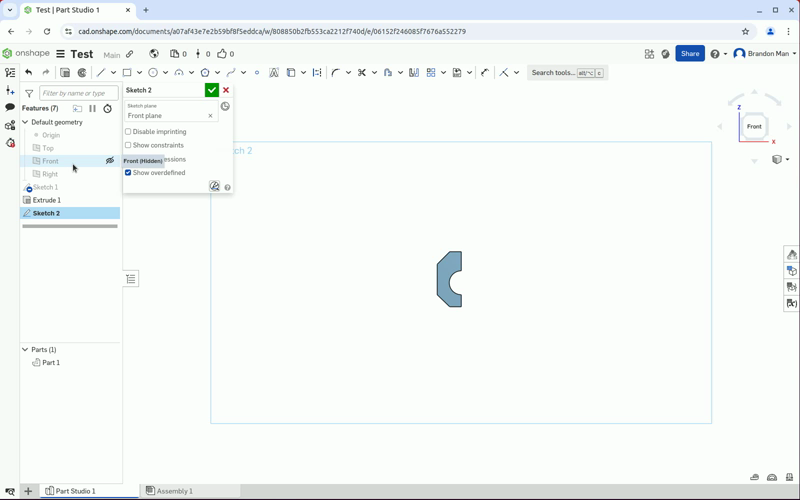
mouse_move(73, 352)
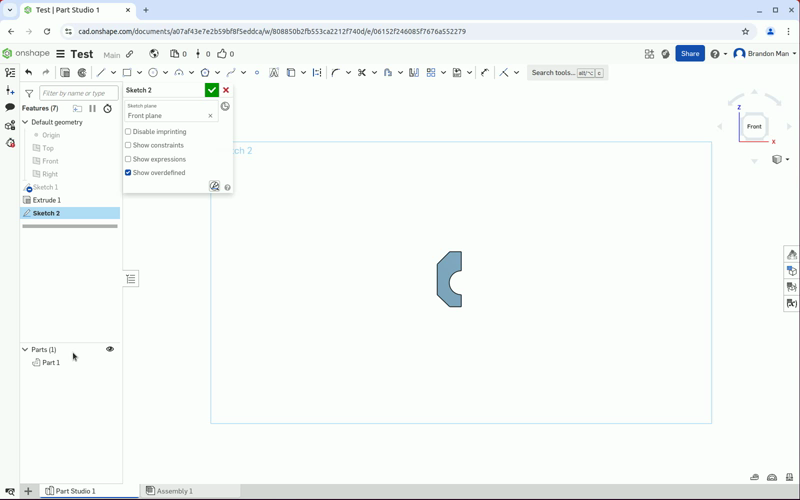
key(y)
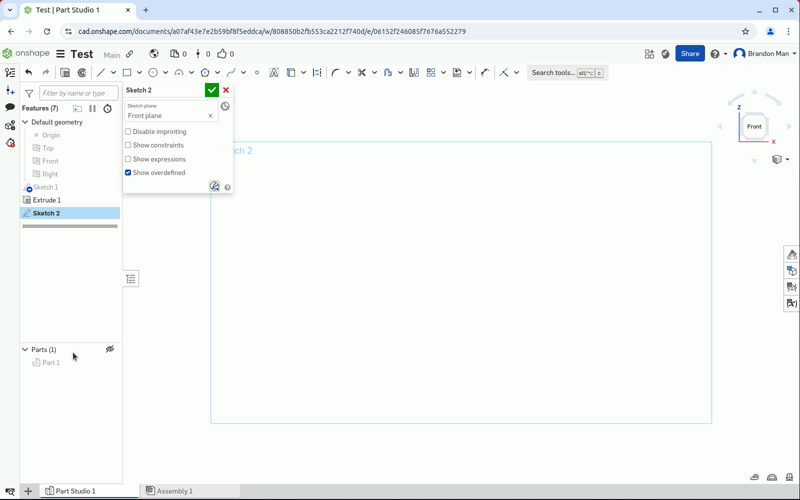
key(l)
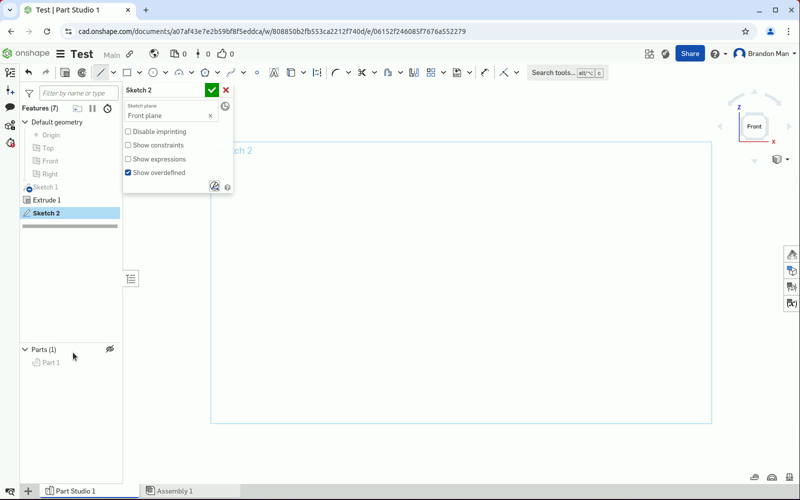
key_down(shift)
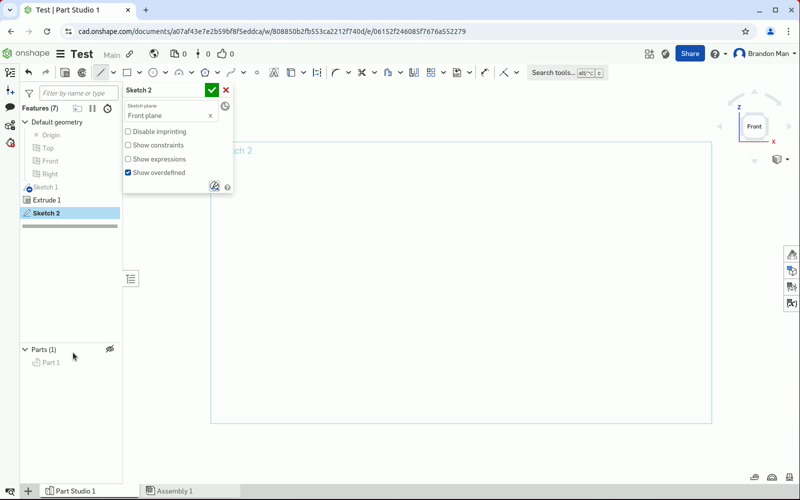
mouse_move(460, 306)
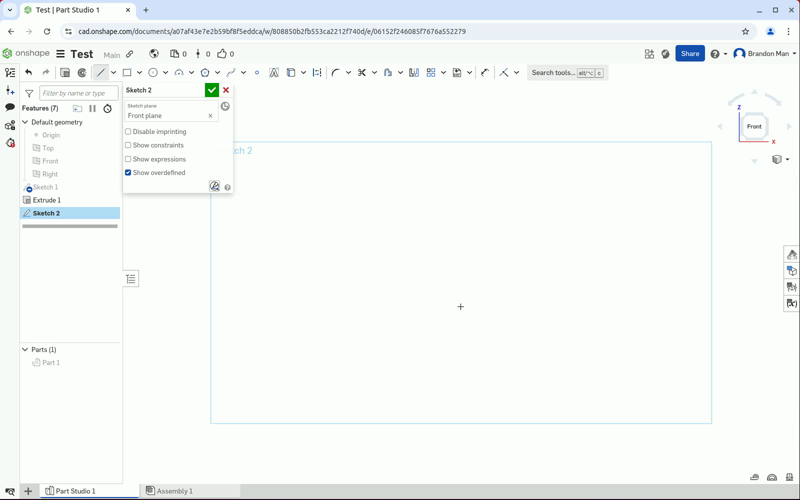
click(460, 306)
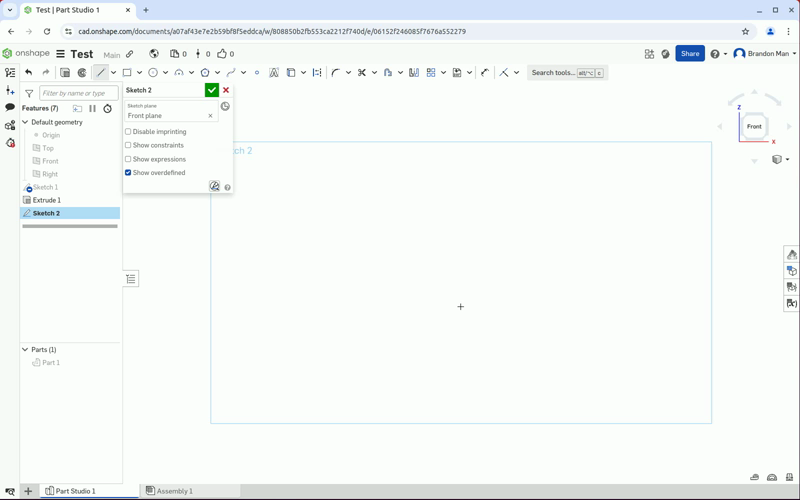
key_up(shift)
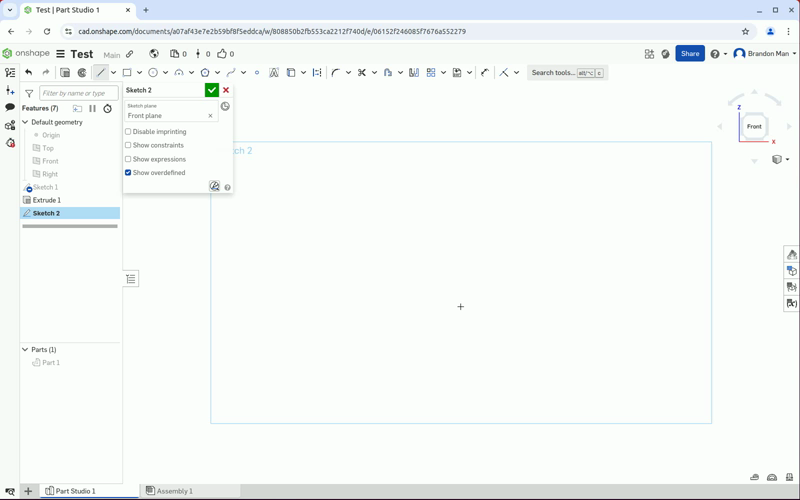
key_down(shift)
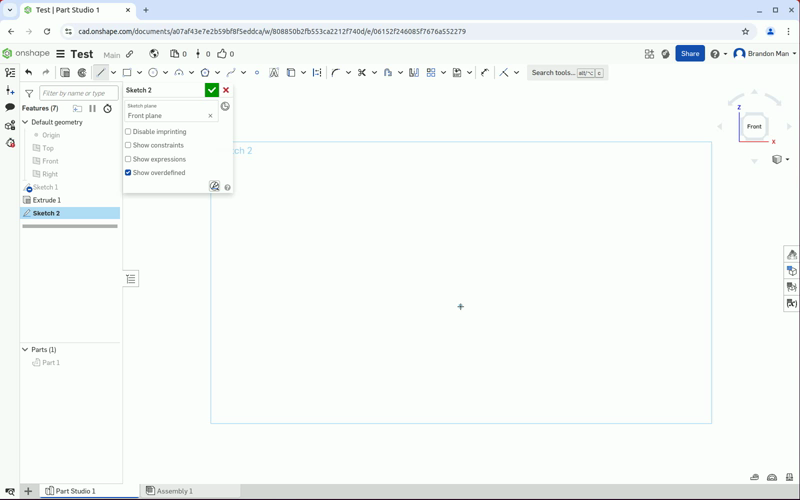
mouse_move(490, 306)
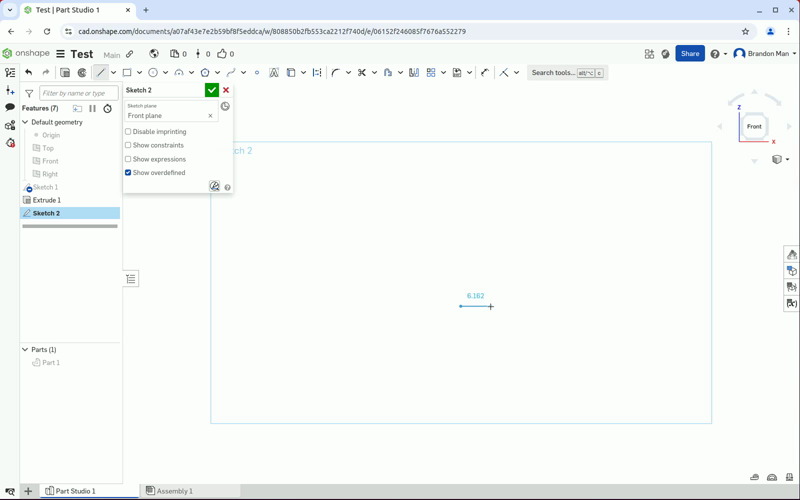
mouse_move(496, 306)
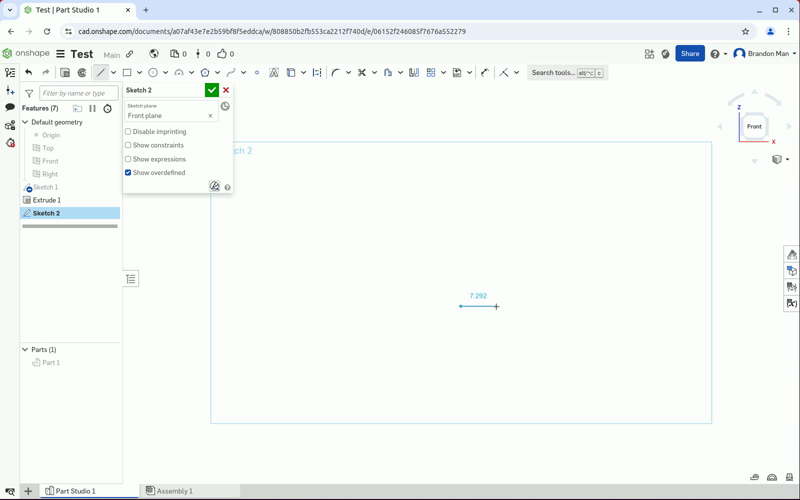
click(496, 306)
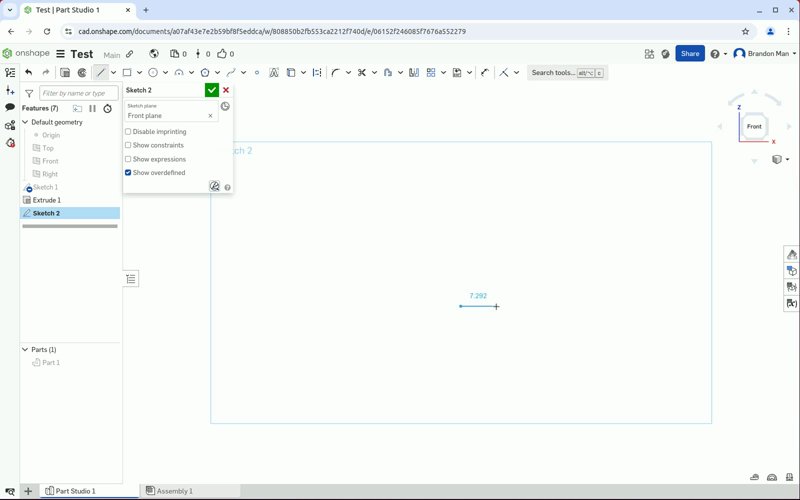
key_up(shift)
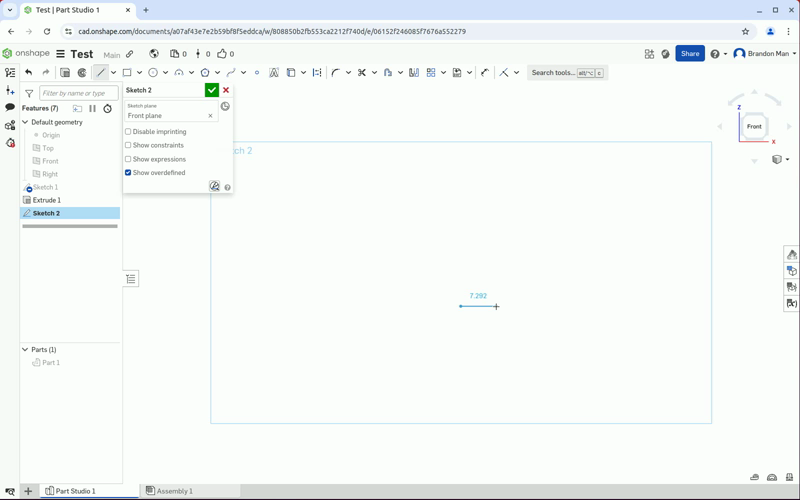
key(esc)
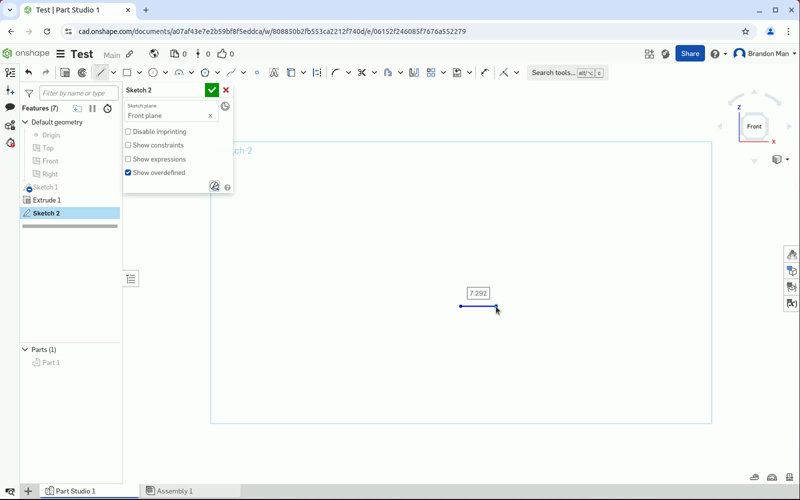
key(a)
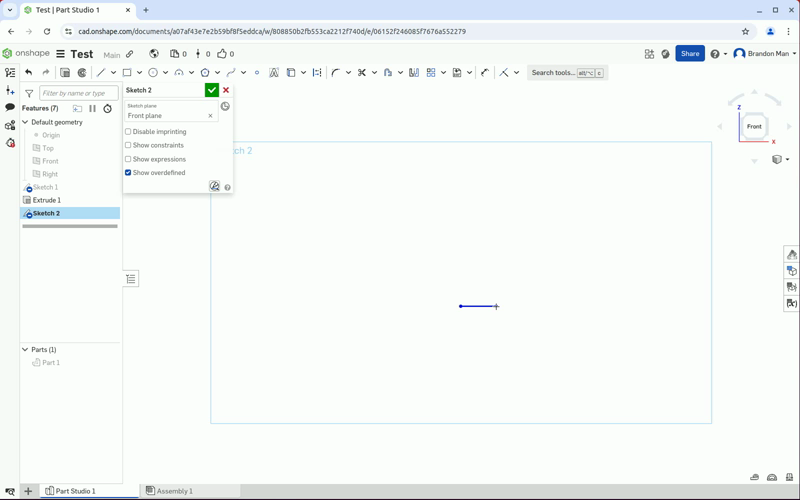
mouse_move(496, 306)
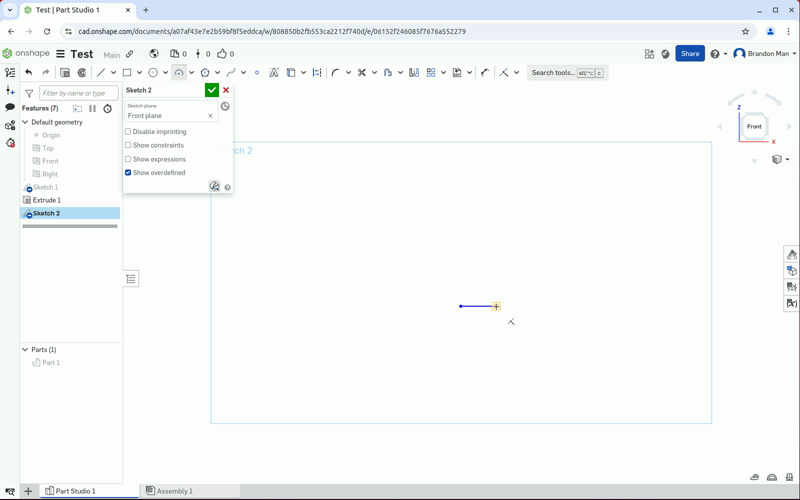
click(496, 306)
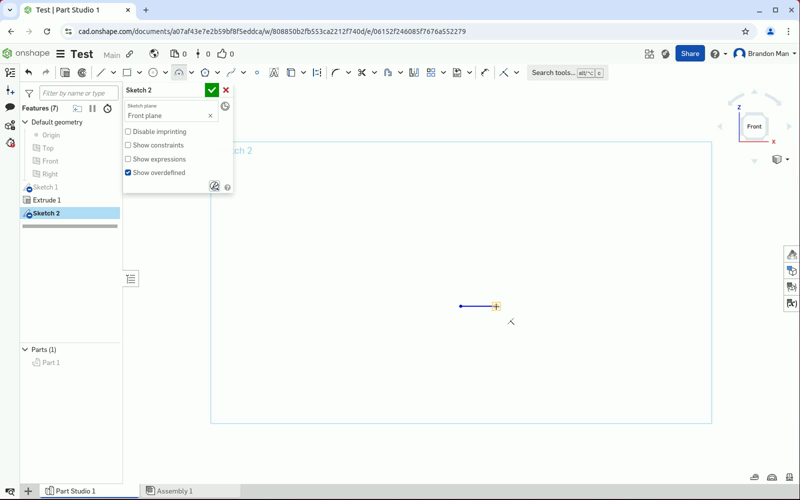
key_down(shift)
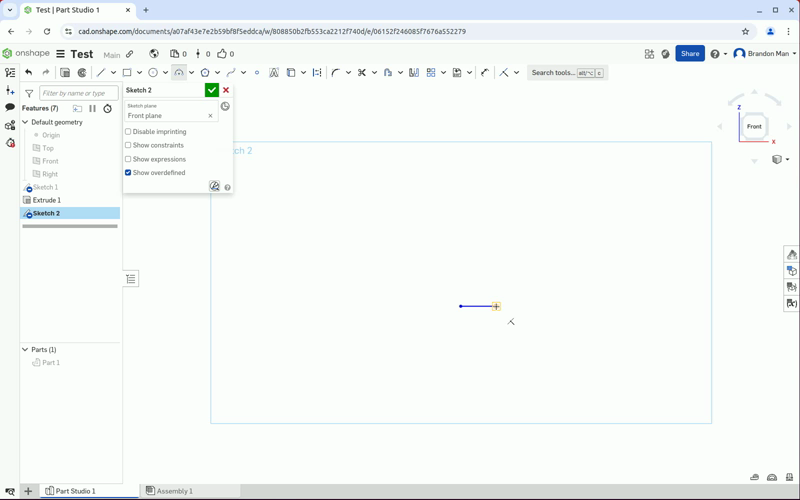
mouse_move(504, 313)
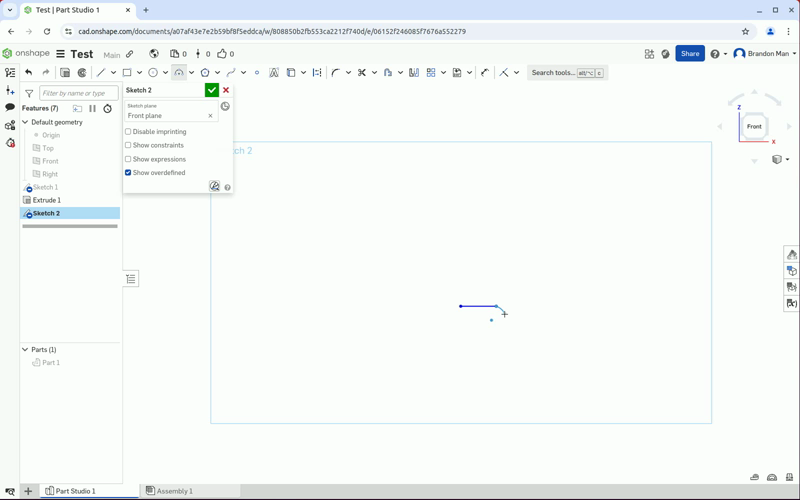
click(504, 313)
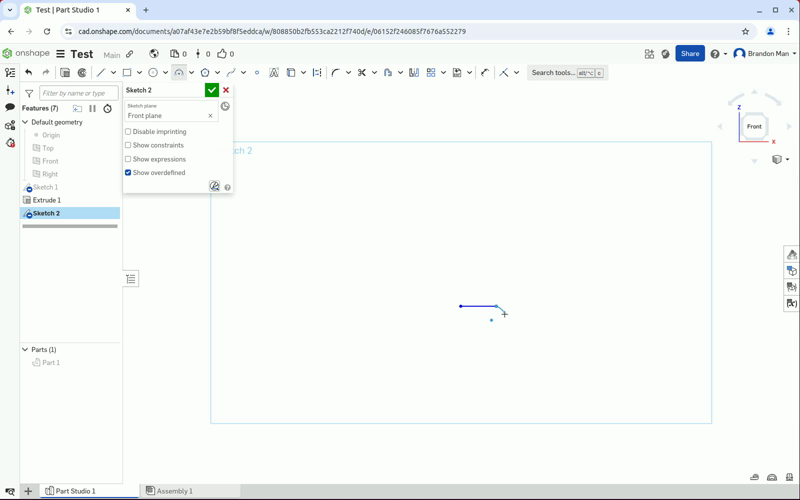
mouse_move(501, 308)
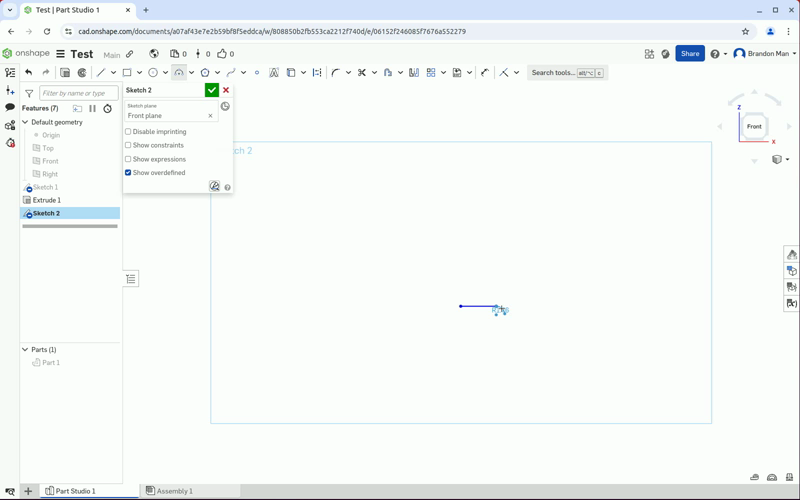
click(501, 308)
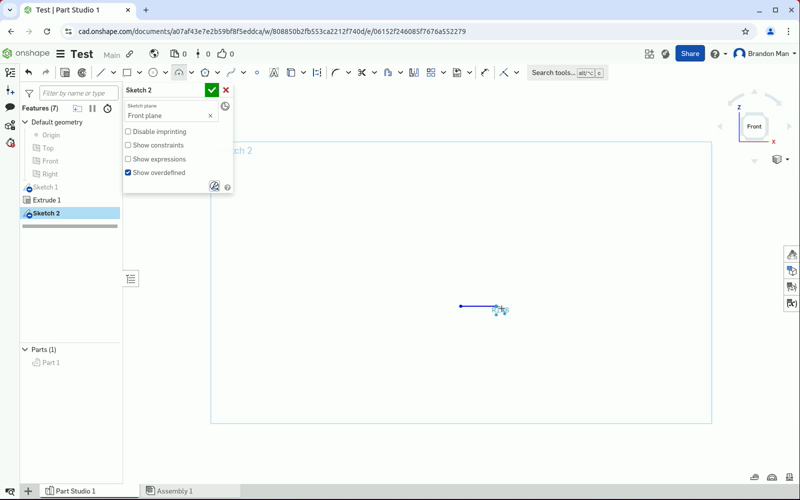
key_up(shift)
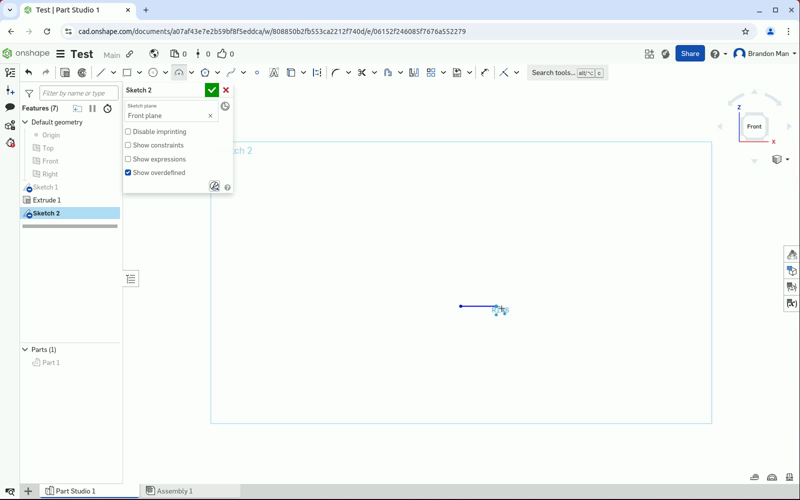
mouse_move(504, 313)
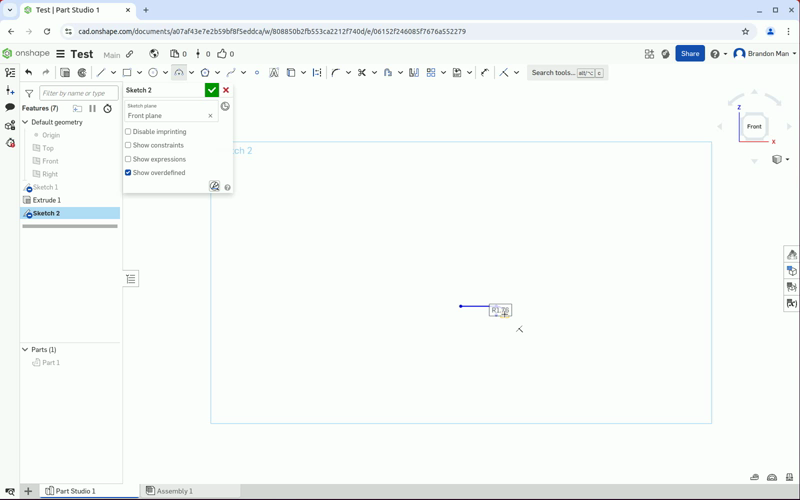
click(504, 313)
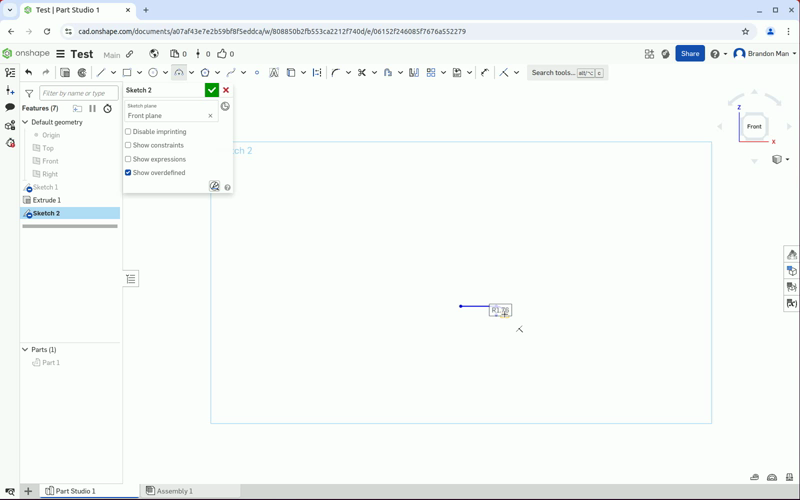
key_down(shift)
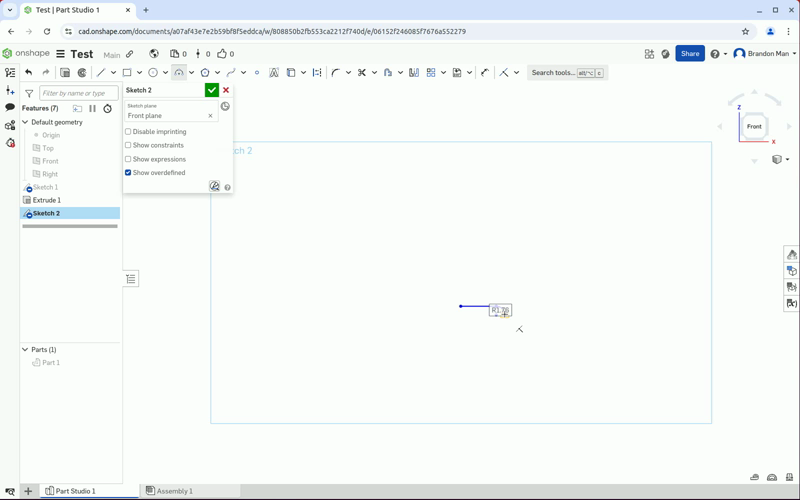
mouse_move(515, 338)
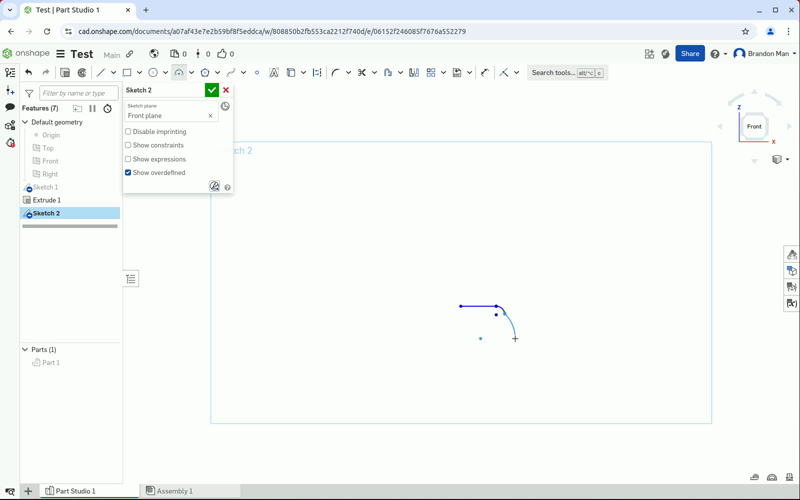
click(515, 338)
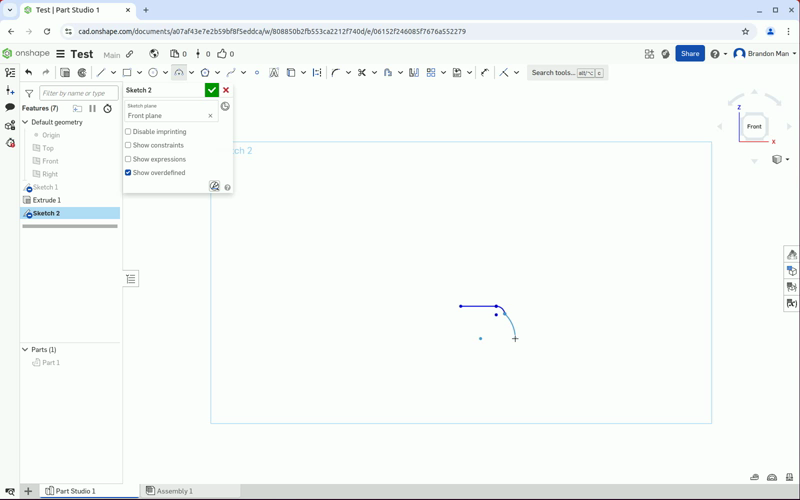
mouse_move(508, 326)
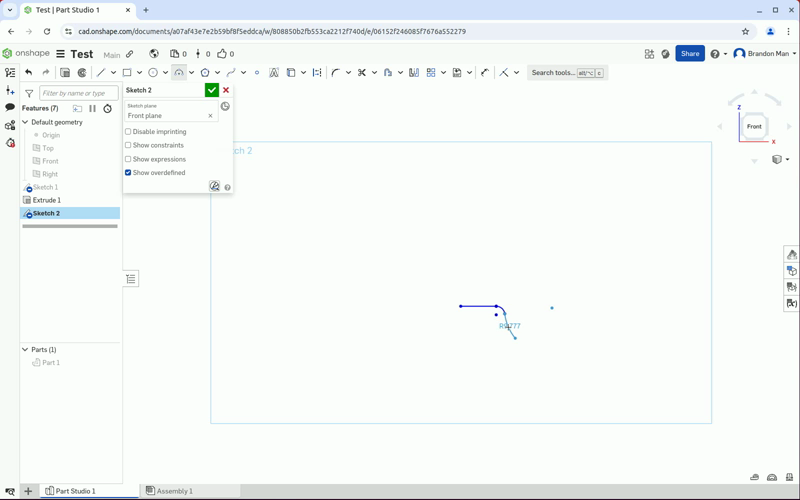
click(508, 326)
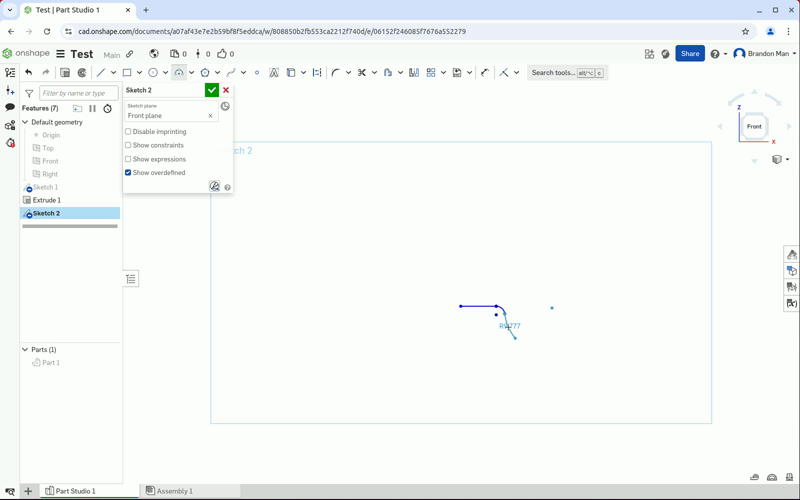
key_up(shift)
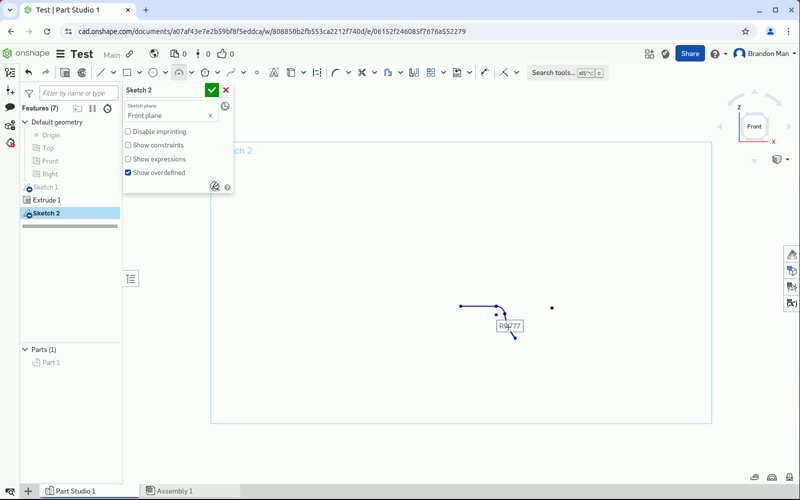
key(esc)
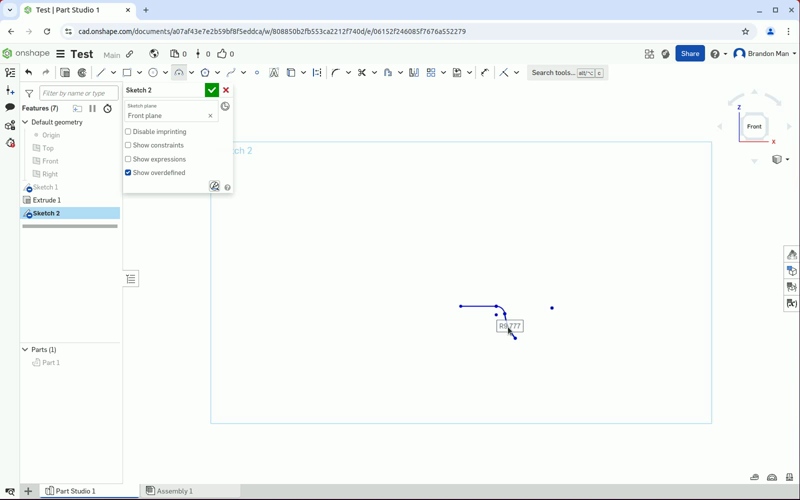
key(l)
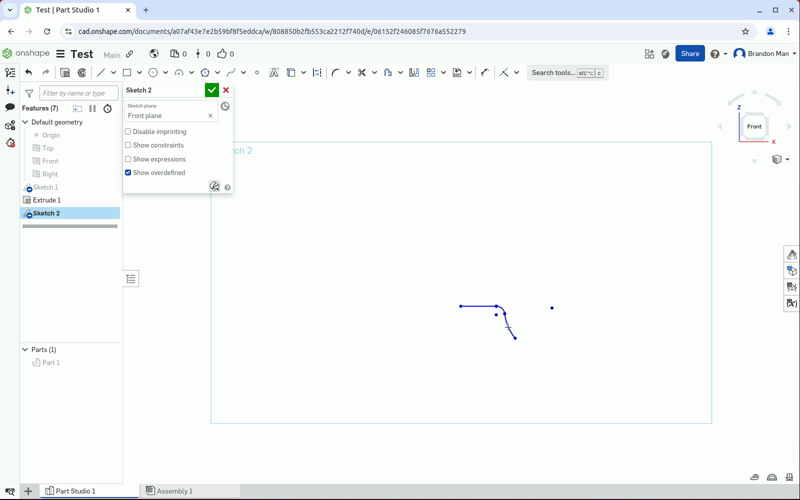
mouse_move(515, 338)
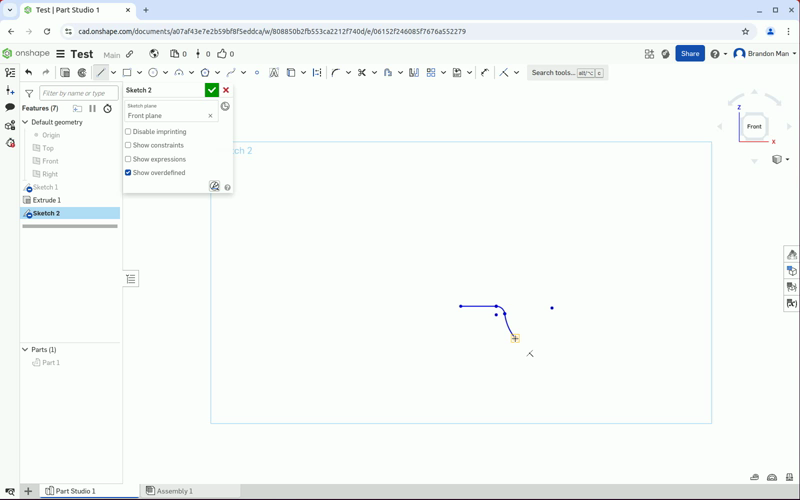
click(515, 338)
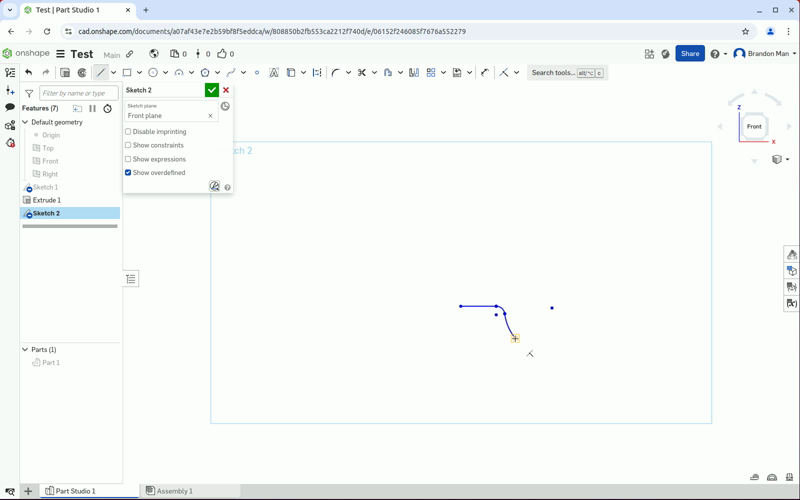
key_down(shift)
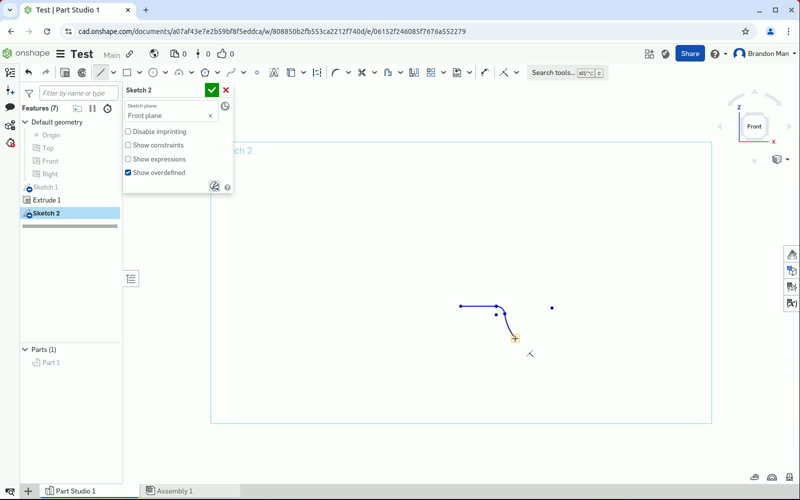
mouse_move(545, 338)
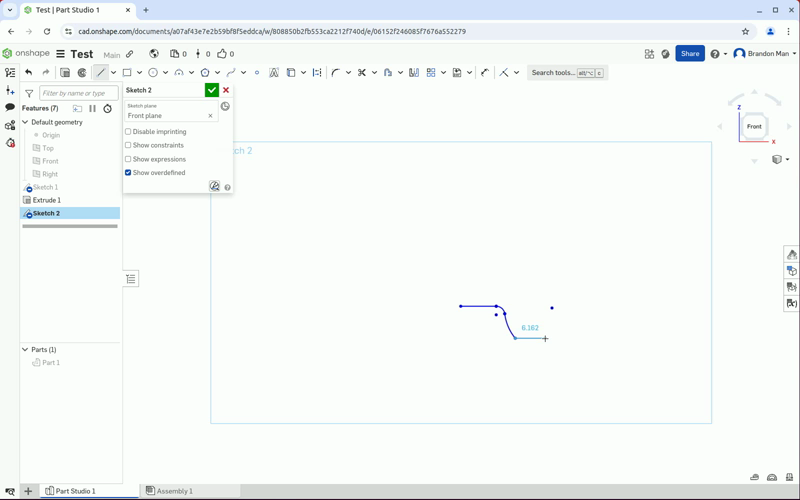
mouse_move(524, 338)
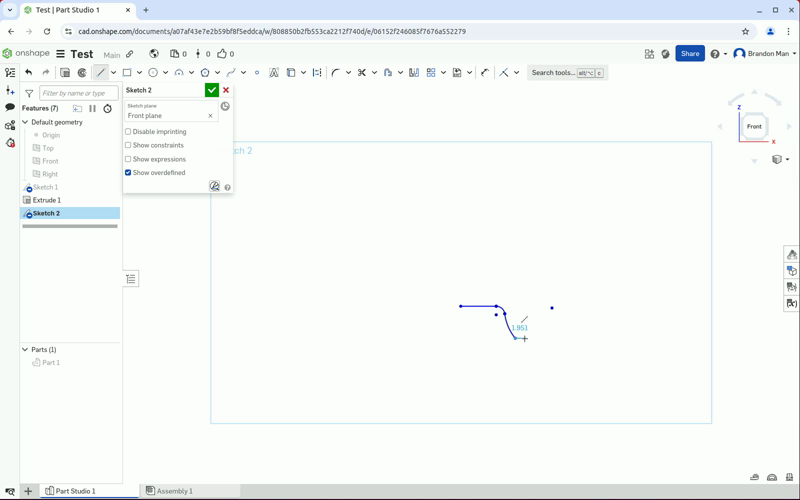
click(524, 338)
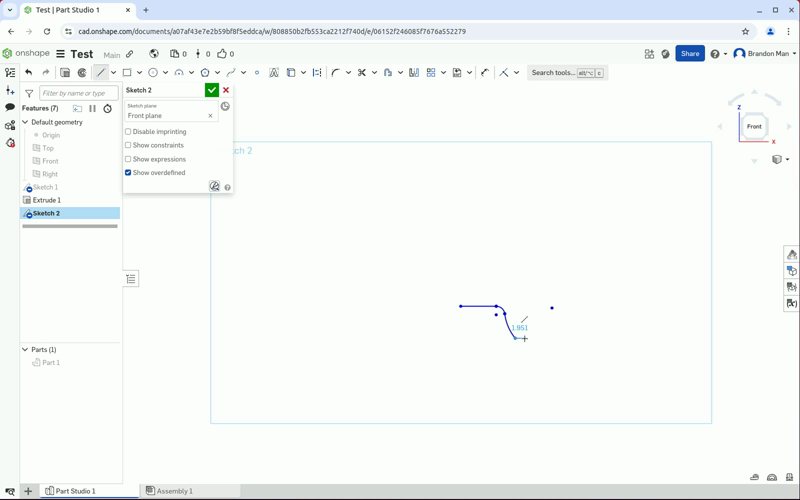
key_up(shift)
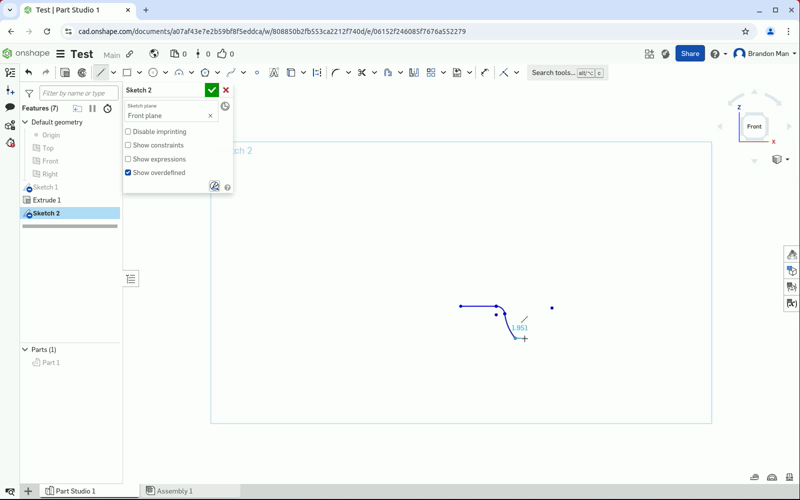
key_down(shift)
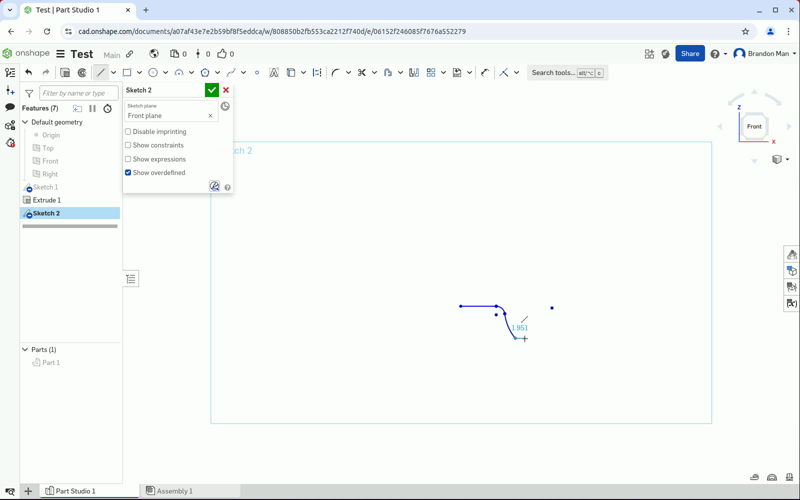
mouse_move(573, 282)
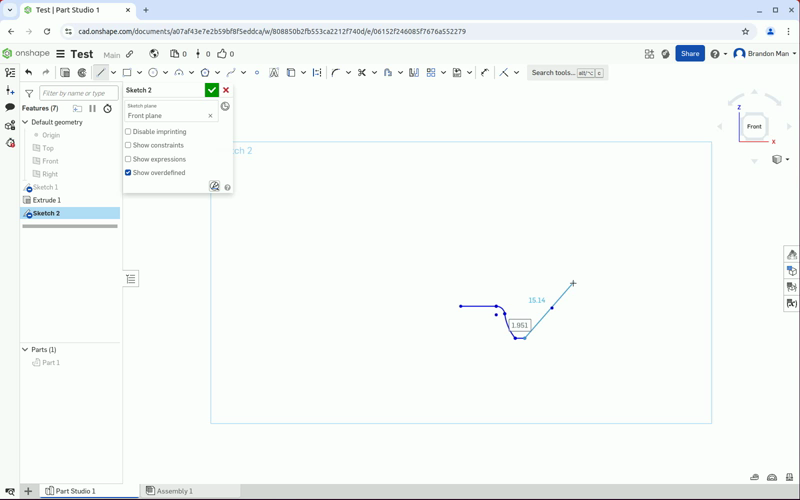
click(573, 282)
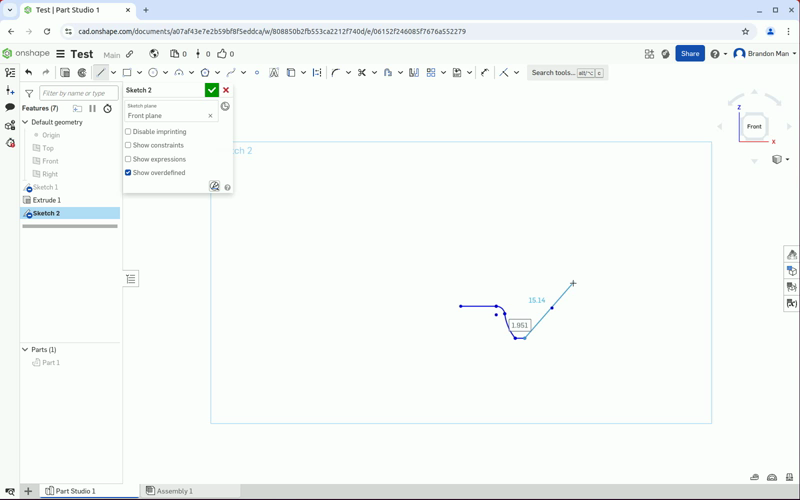
key_up(shift)
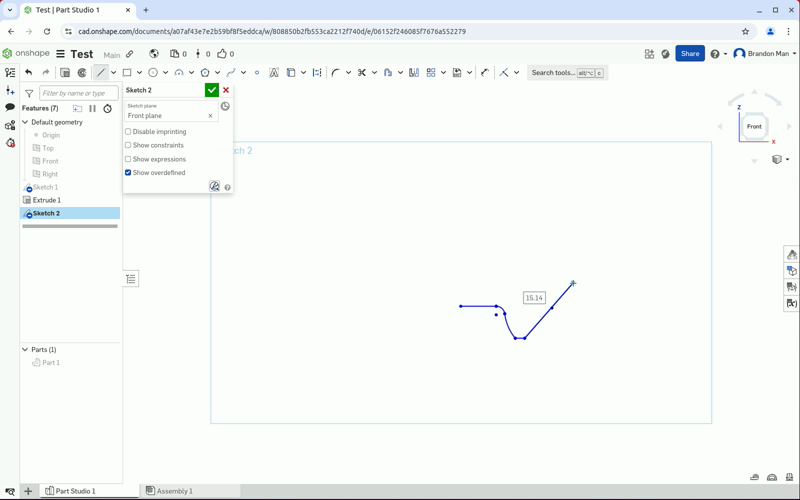
key_down(shift)
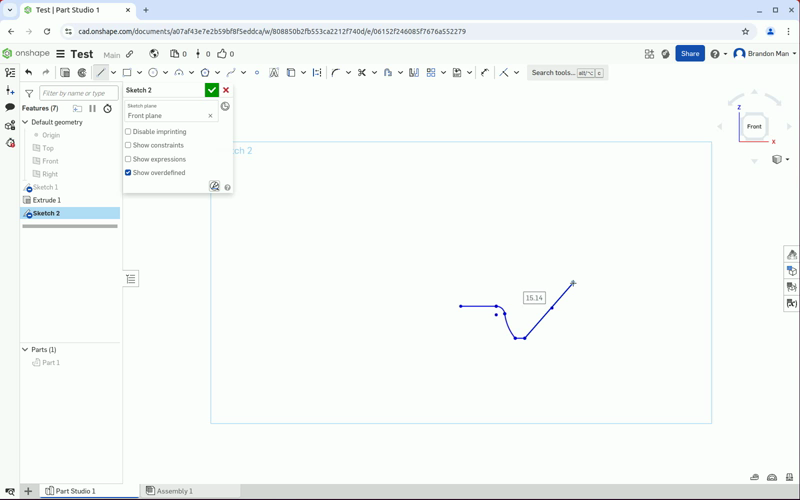
mouse_move(589, 282)
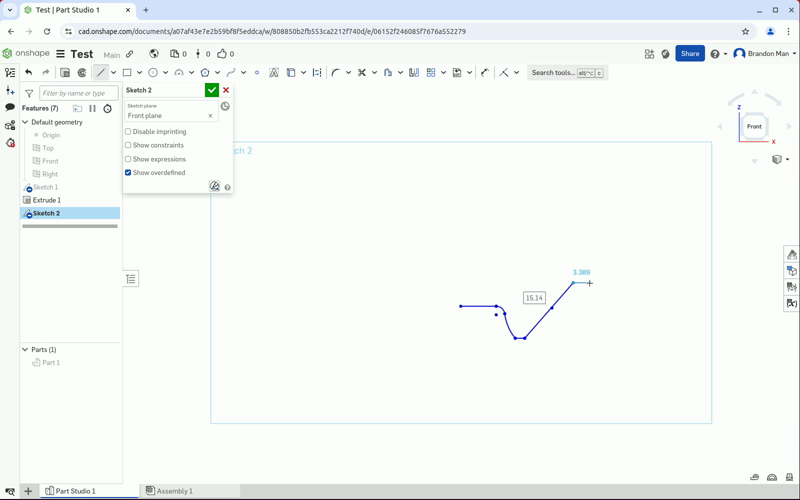
mouse_move(573, 250)
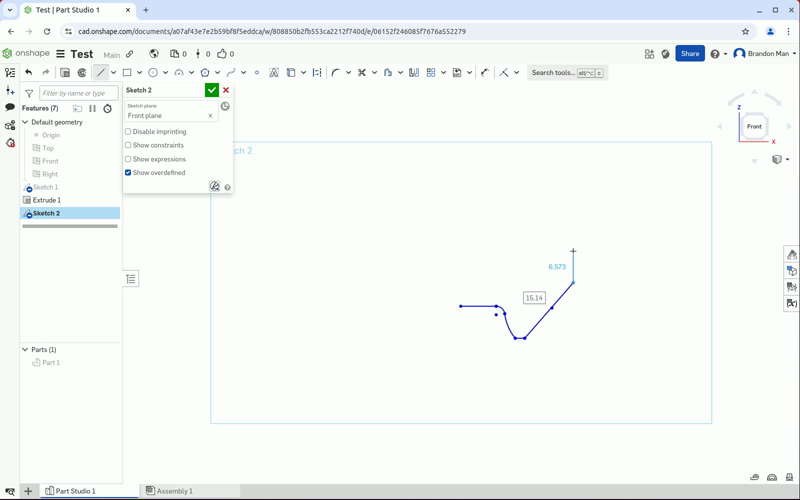
click(573, 250)
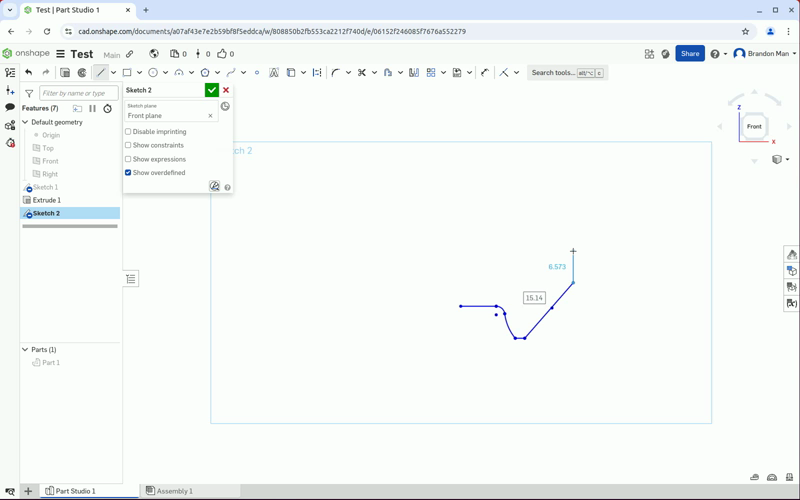
key_up(shift)
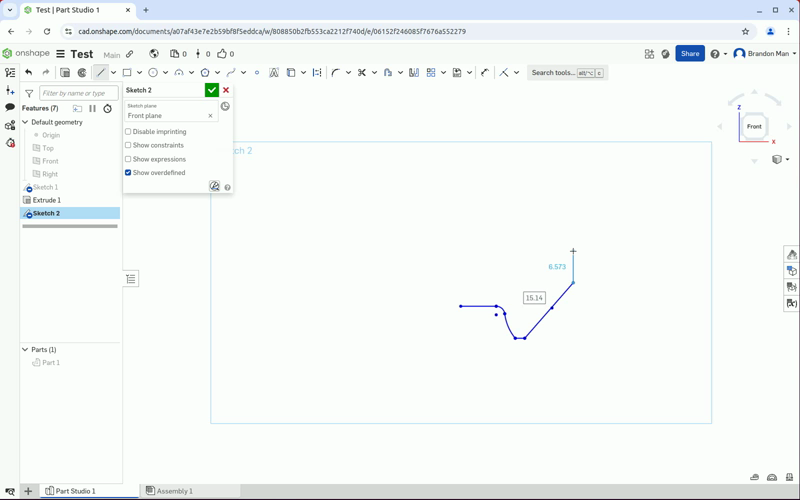
key_down(shift)
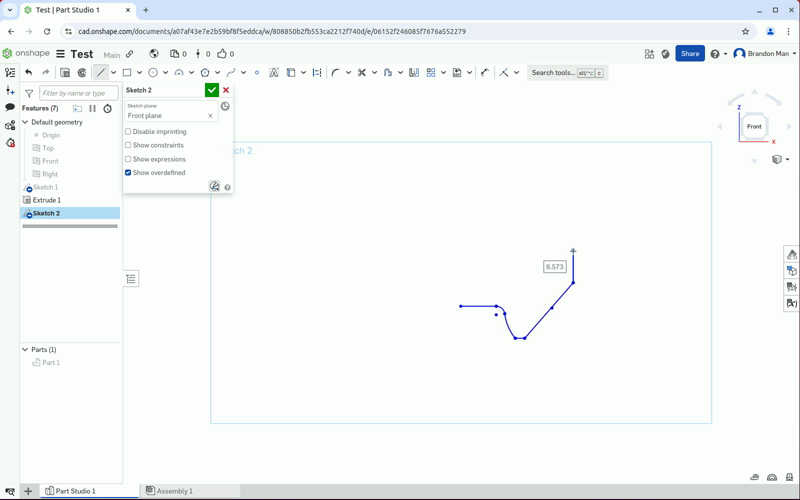
mouse_move(589, 250)
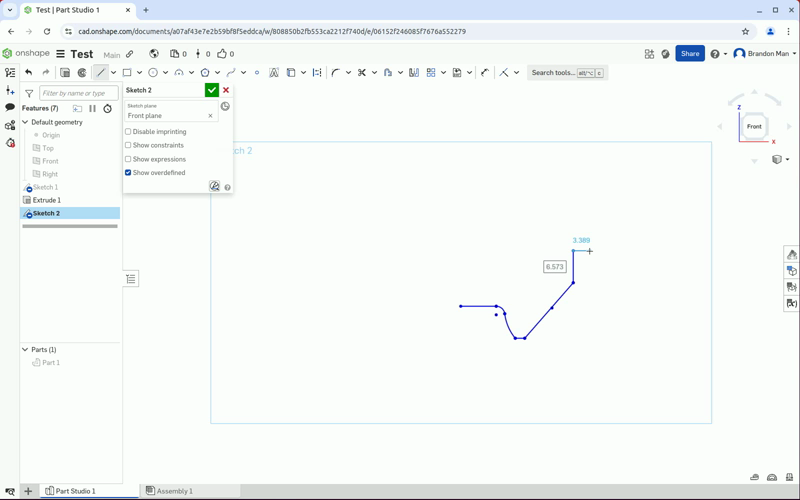
mouse_move(564, 242)
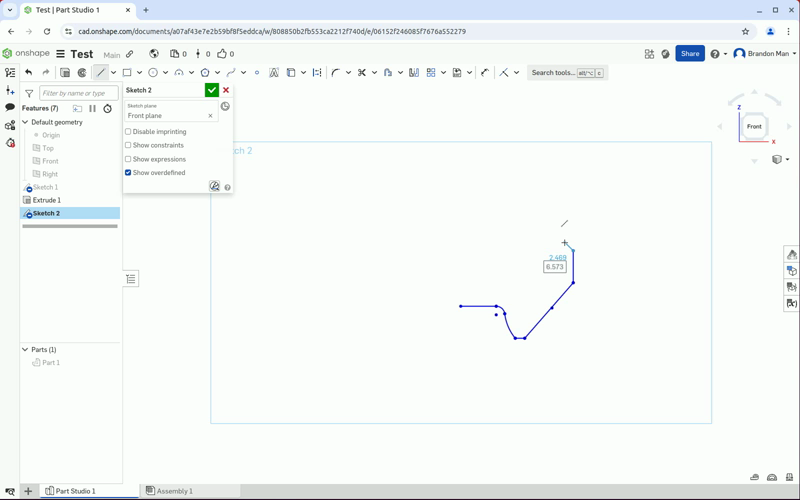
click(564, 242)
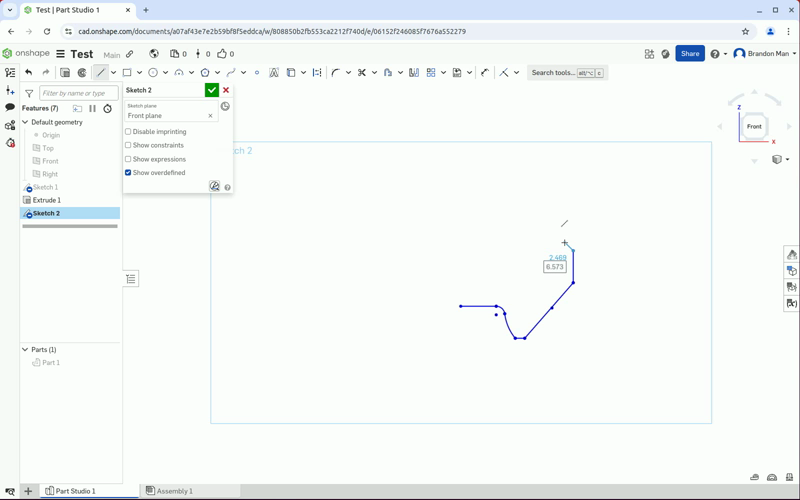
key_up(shift)
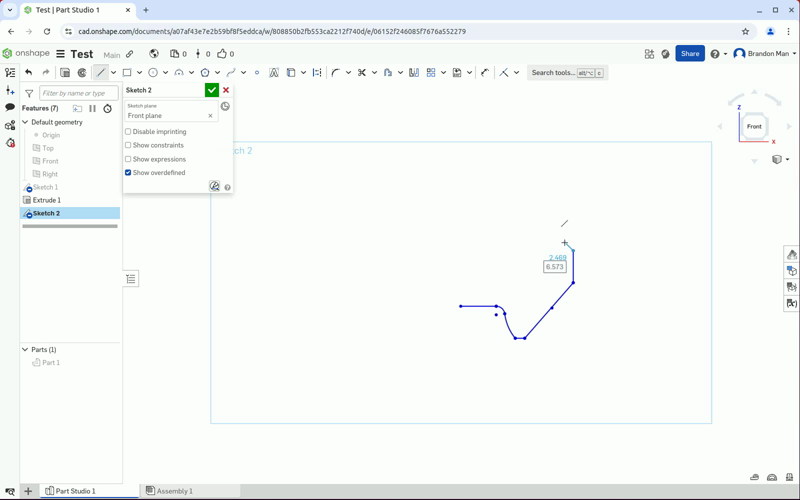
key_down(shift)
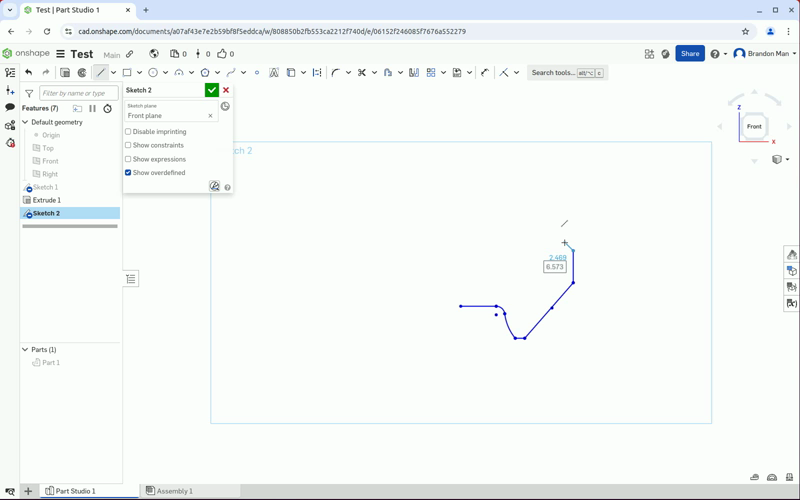
mouse_move(589, 242)
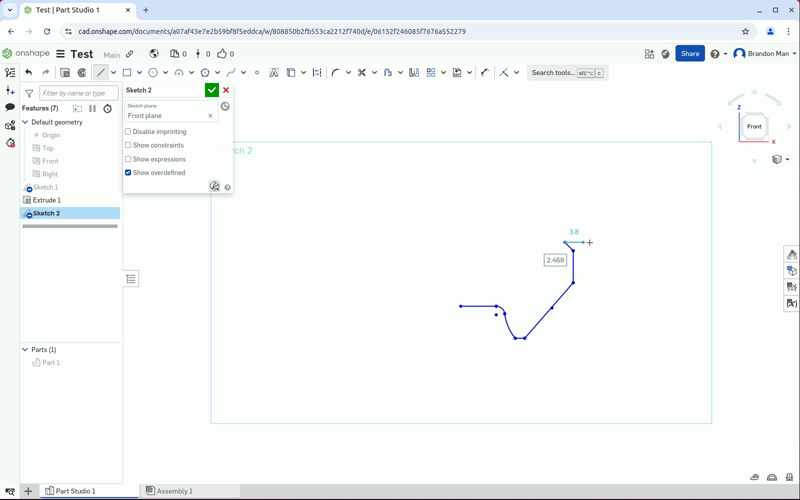
mouse_move(524, 242)
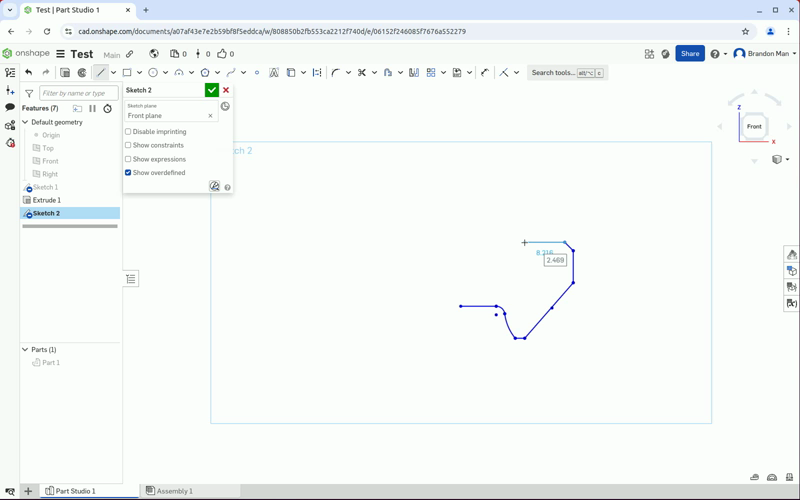
click(524, 242)
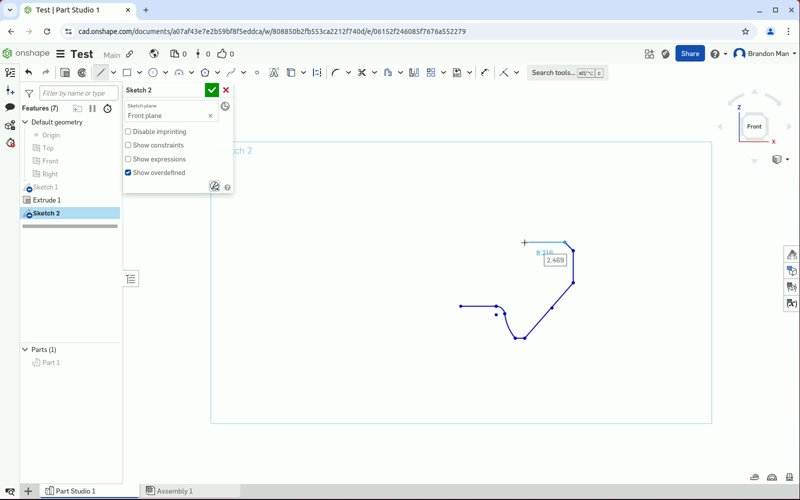
key_up(shift)
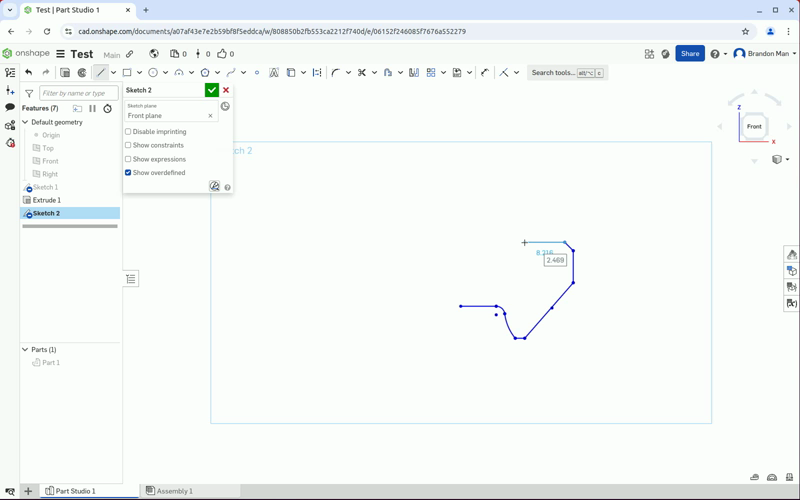
key(esc)
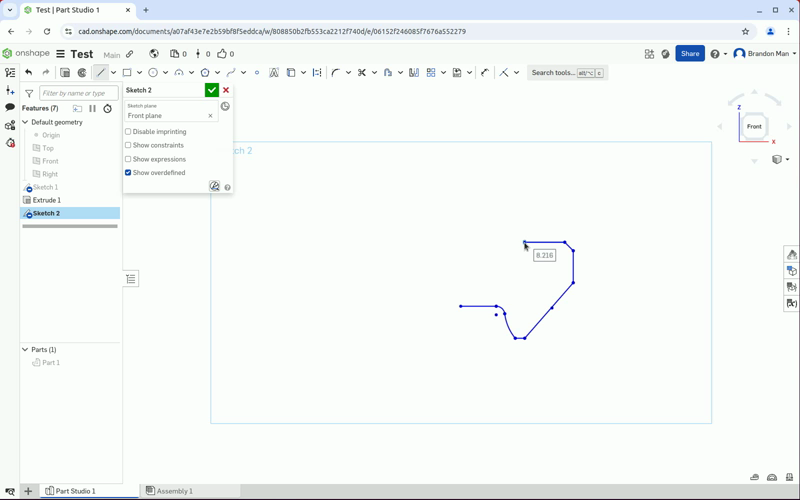
key(a)
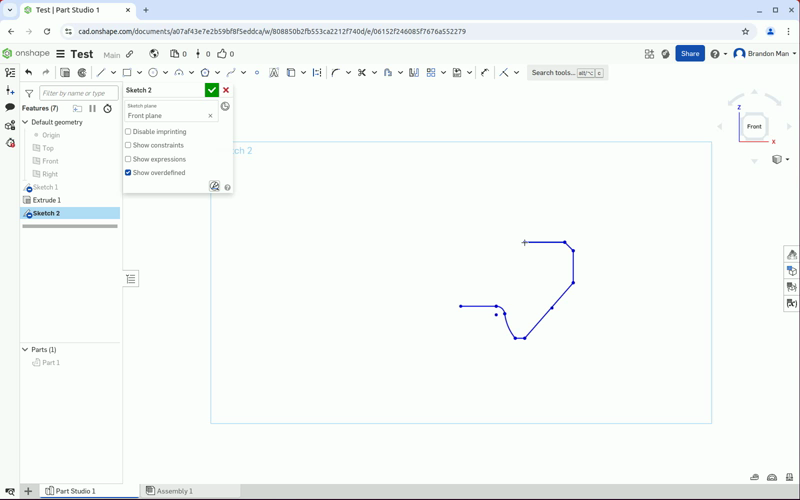
mouse_move(524, 242)
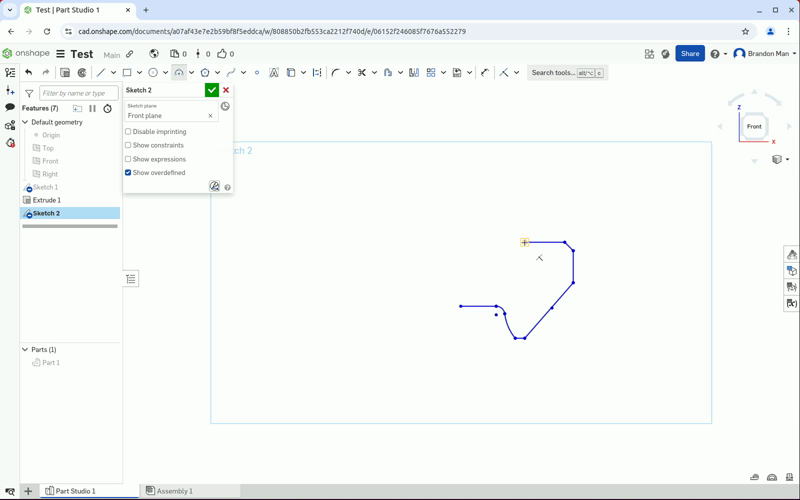
click(524, 242)
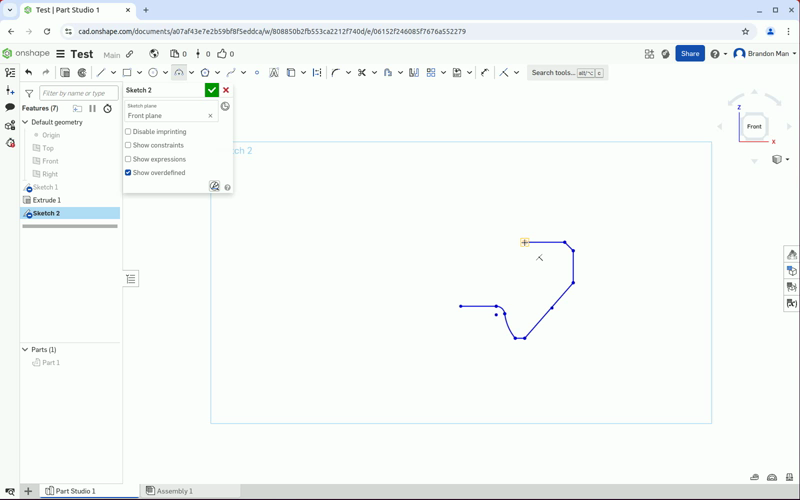
key_down(shift)
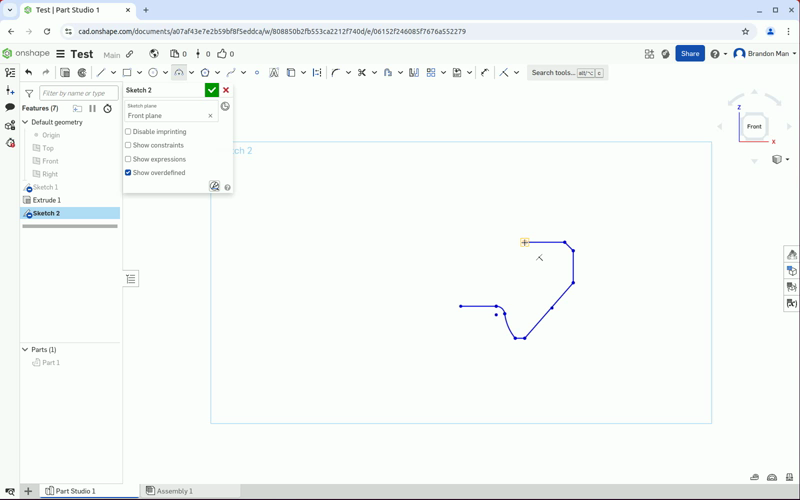
mouse_move(491, 257)
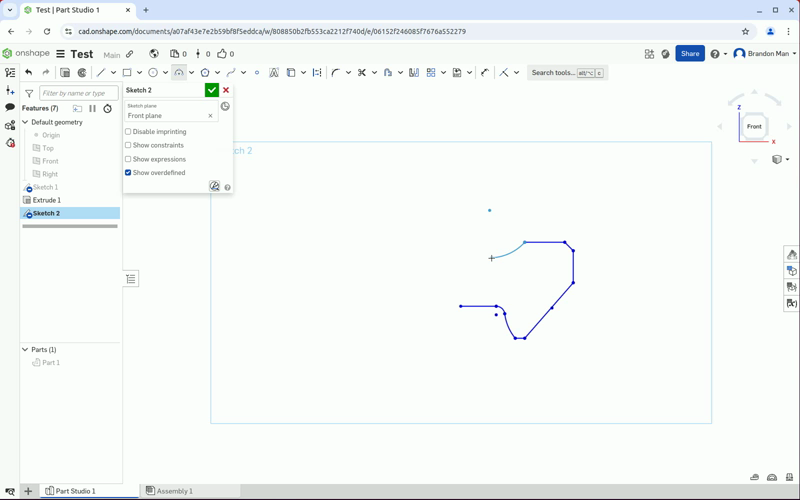
click(491, 257)
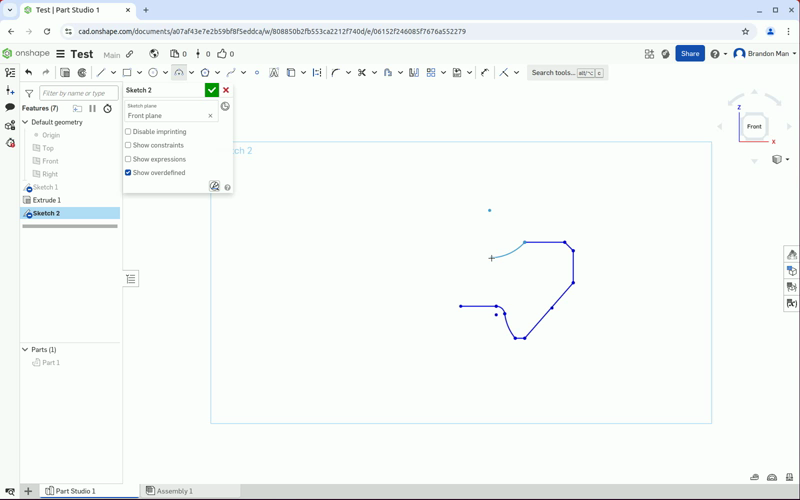
mouse_move(510, 255)
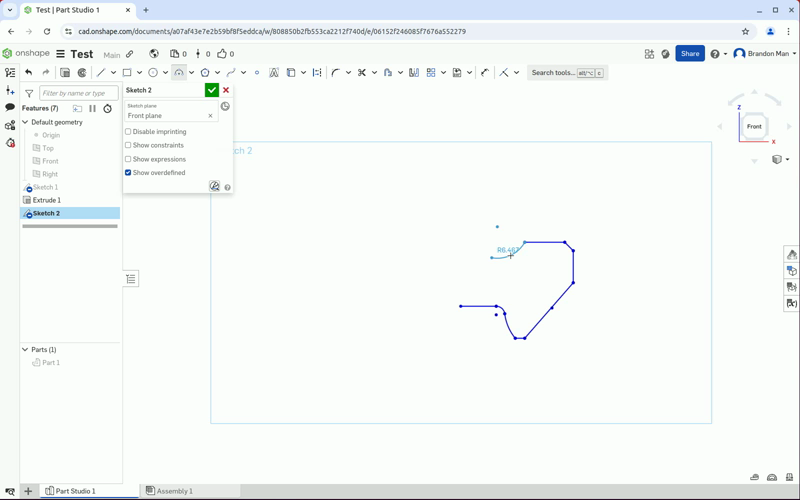
click(510, 255)
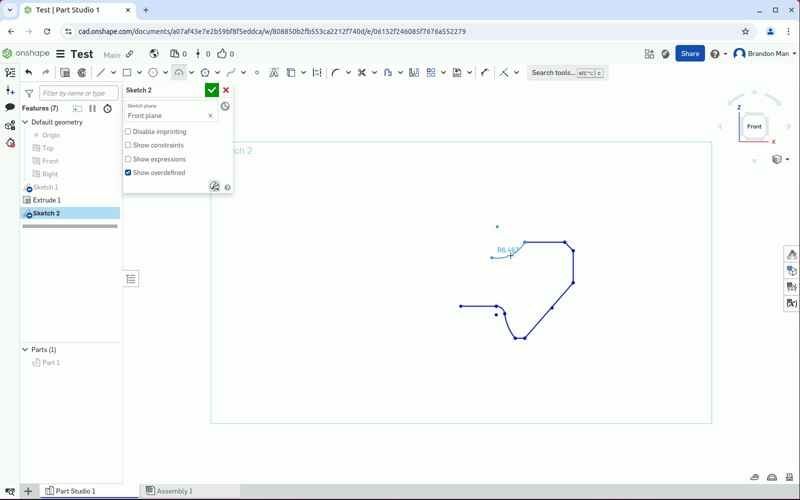
key_up(shift)
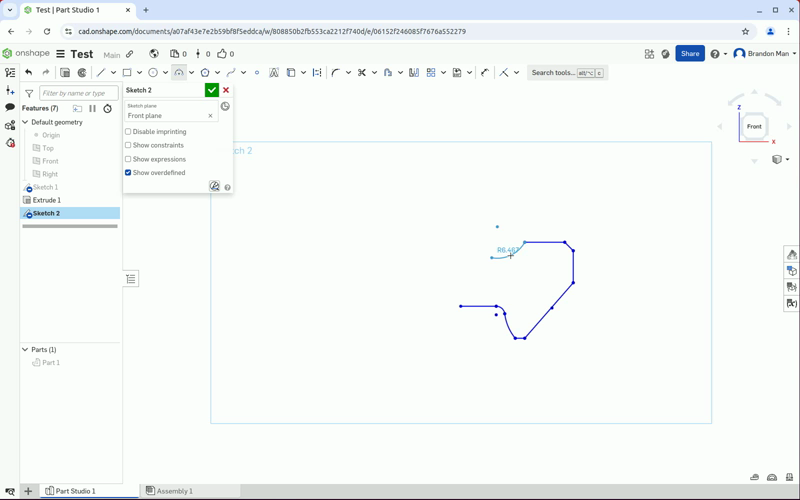
key(esc)
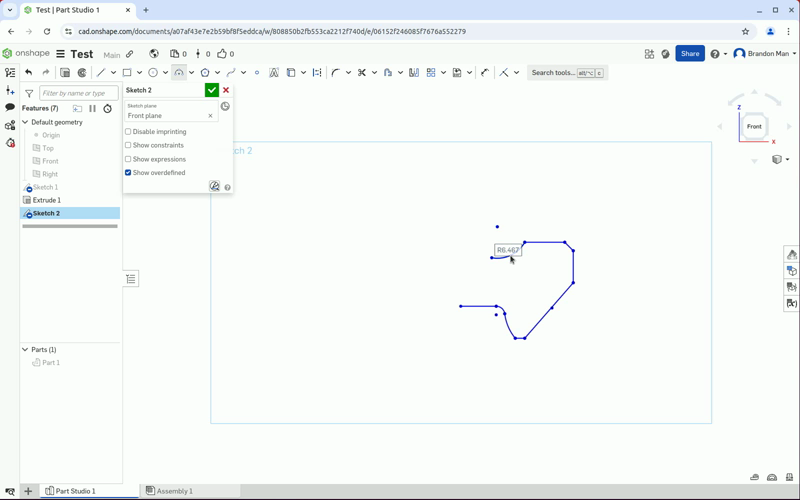
key(l)
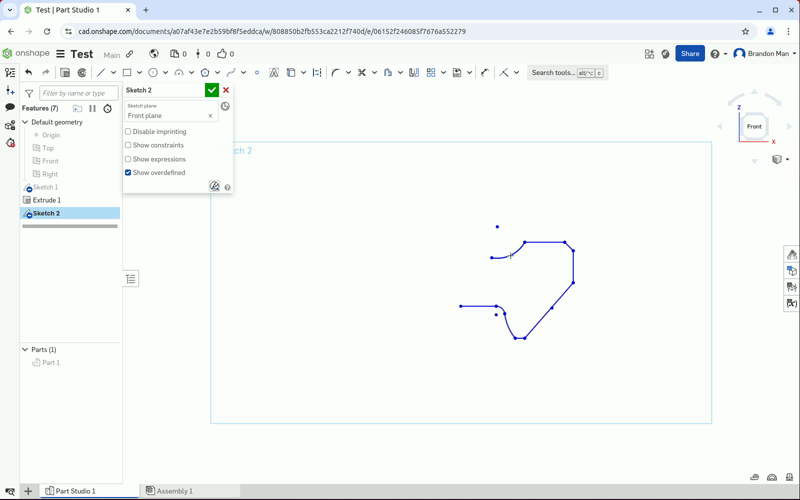
mouse_move(491, 257)
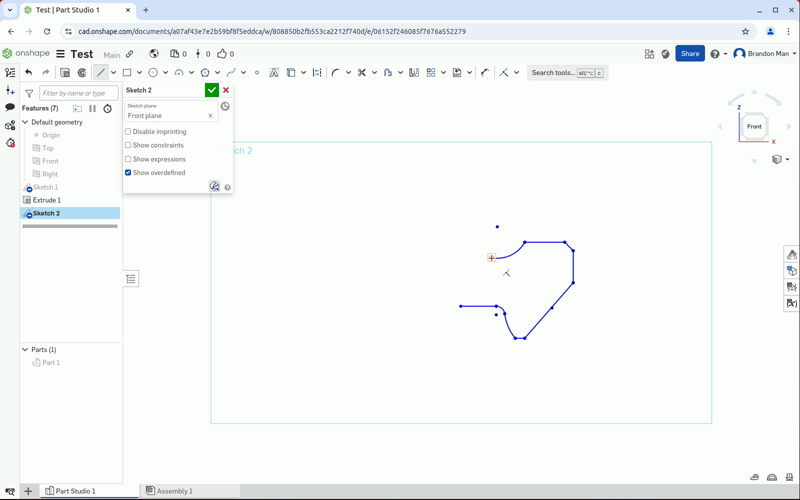
click(491, 257)
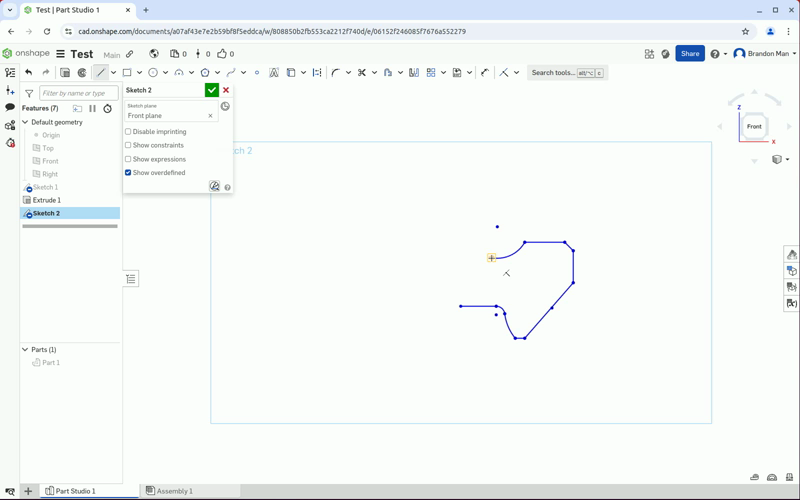
key_down(shift)
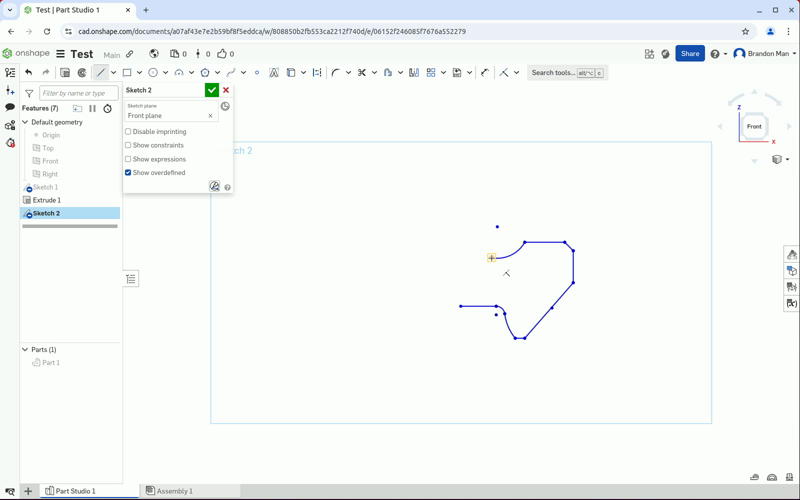
mouse_move(521, 257)
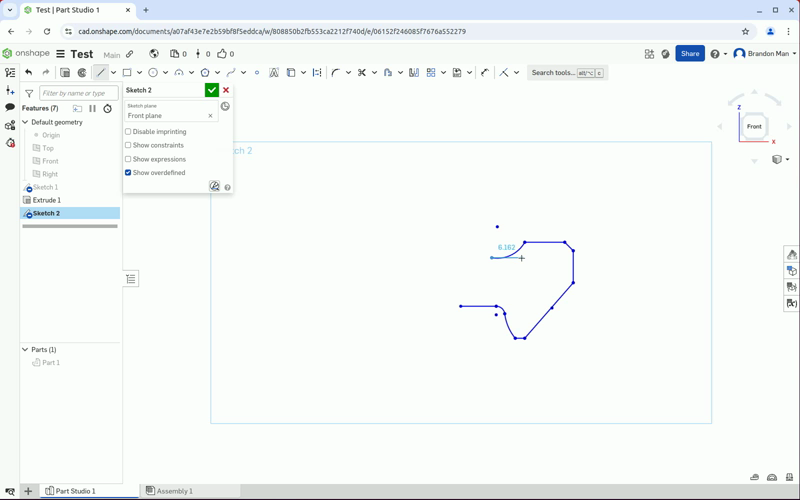
mouse_move(460, 252)
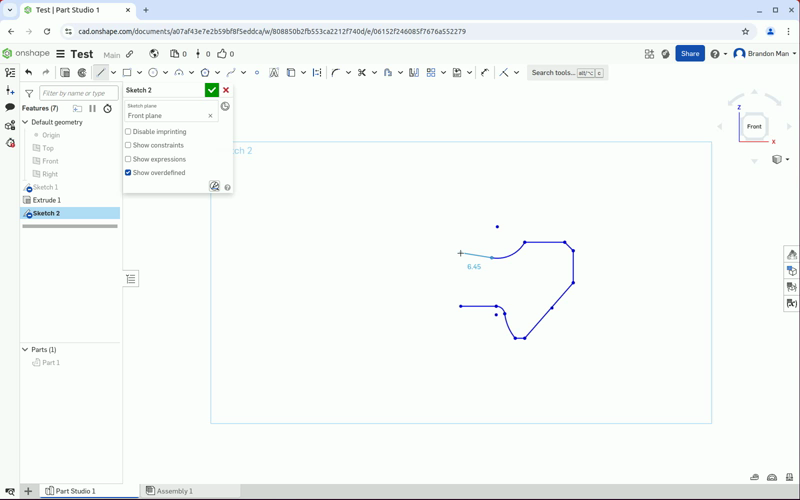
click(460, 252)
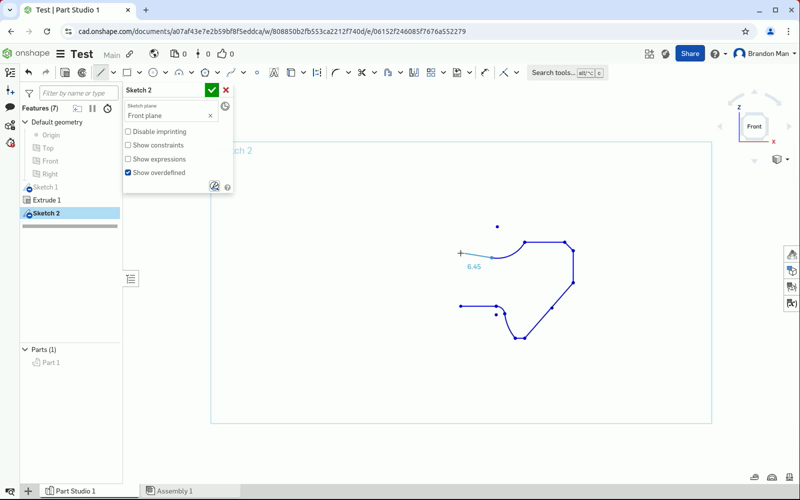
key_up(shift)
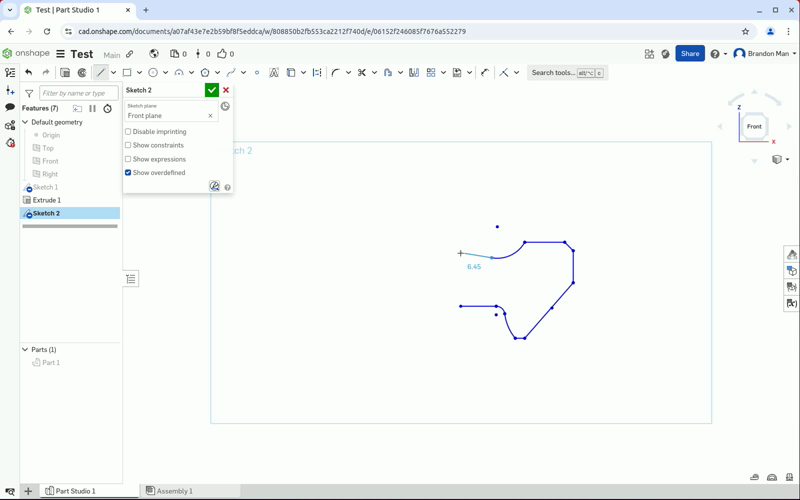
key_down(shift)
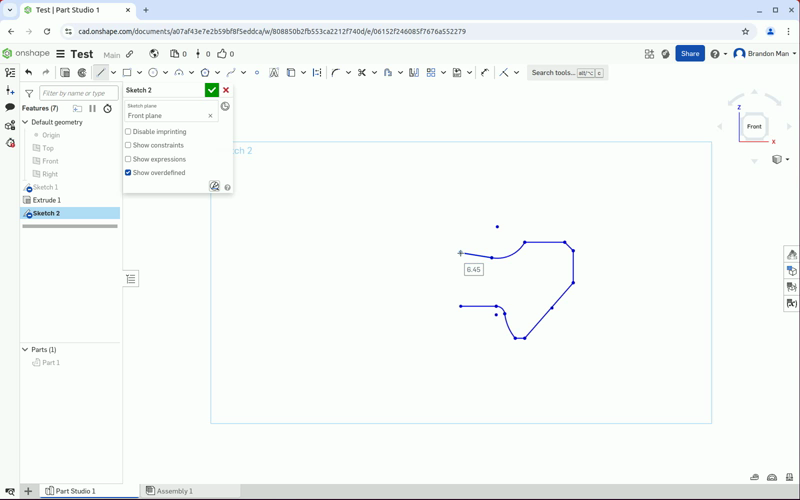
mouse_move(490, 252)
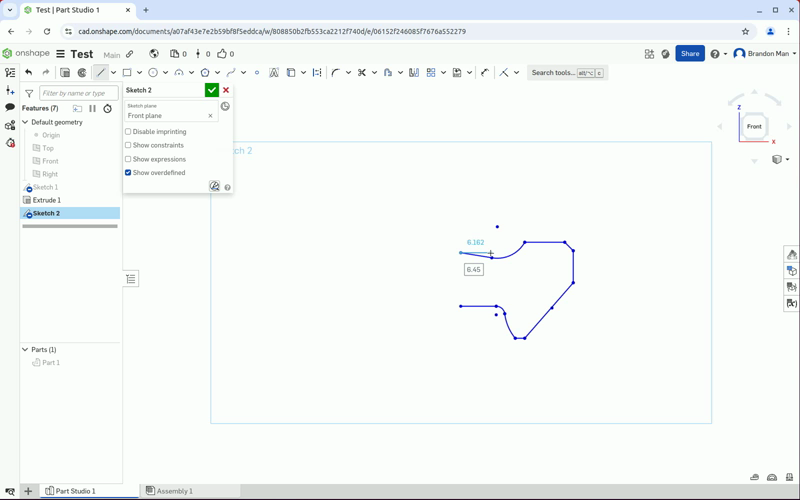
mouse_move(460, 270)
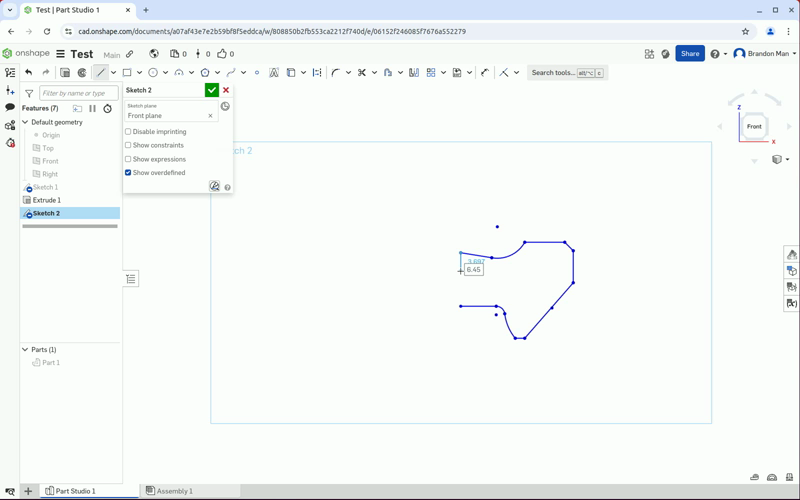
click(460, 270)
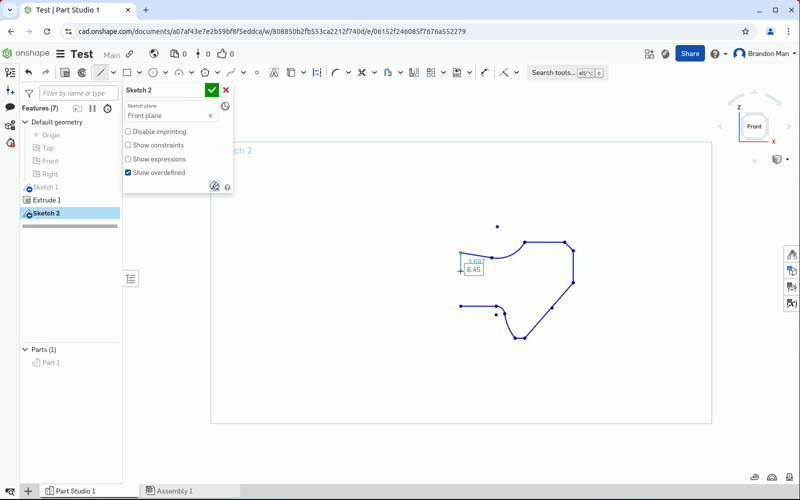
key_up(shift)
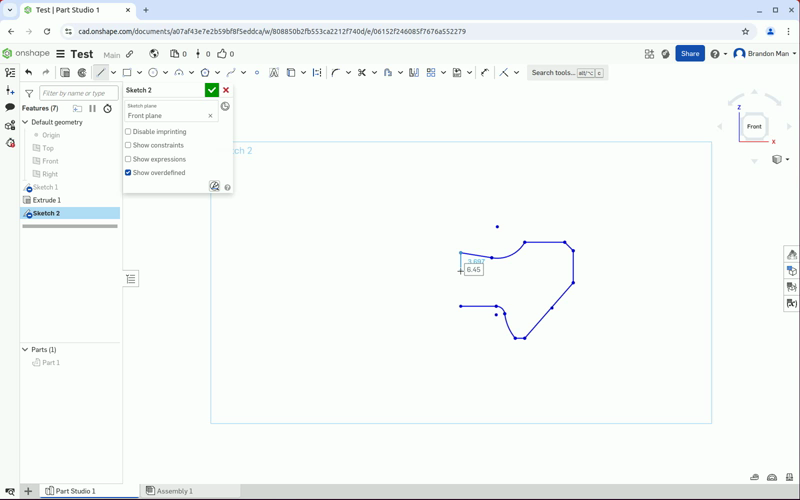
key(esc)
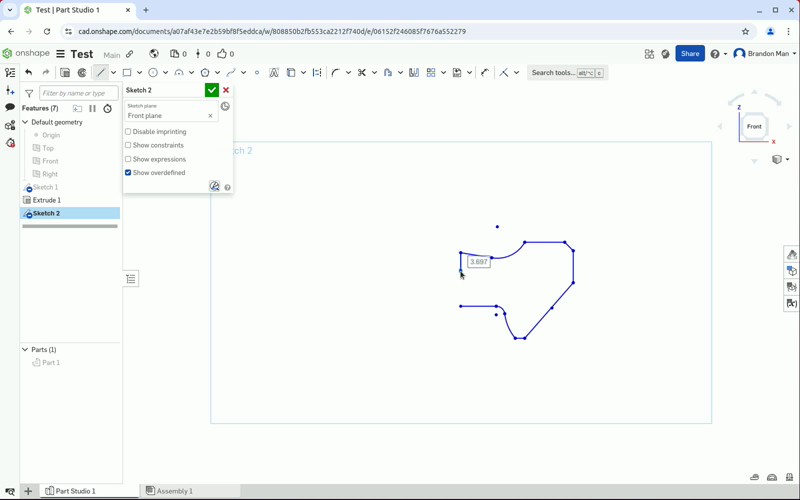
key(a)
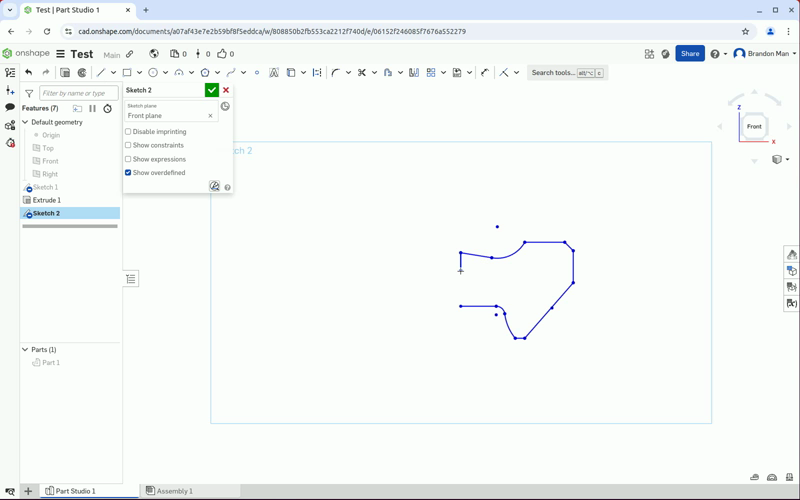
mouse_move(460, 270)
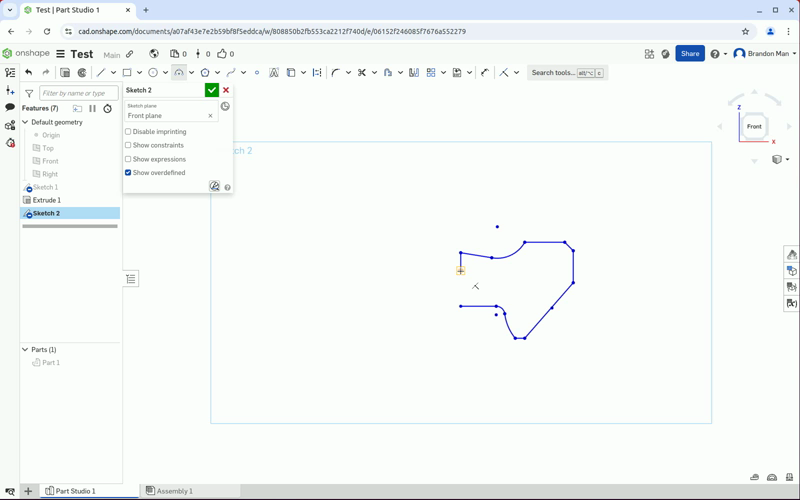
click(460, 270)
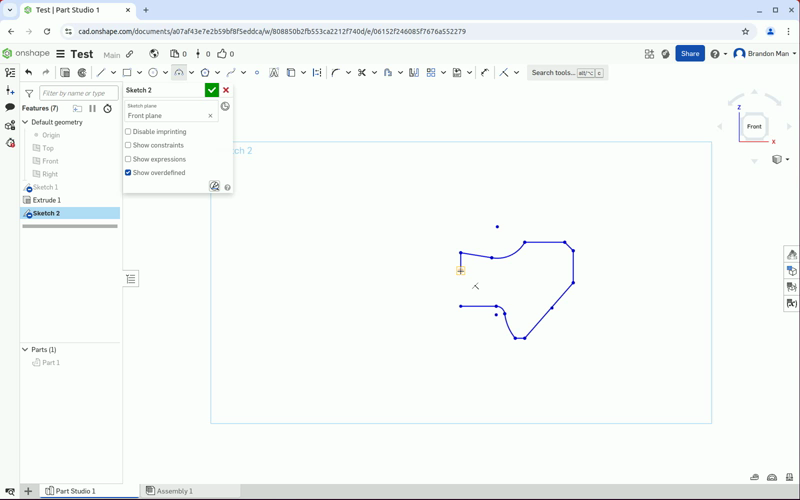
key_down(shift)
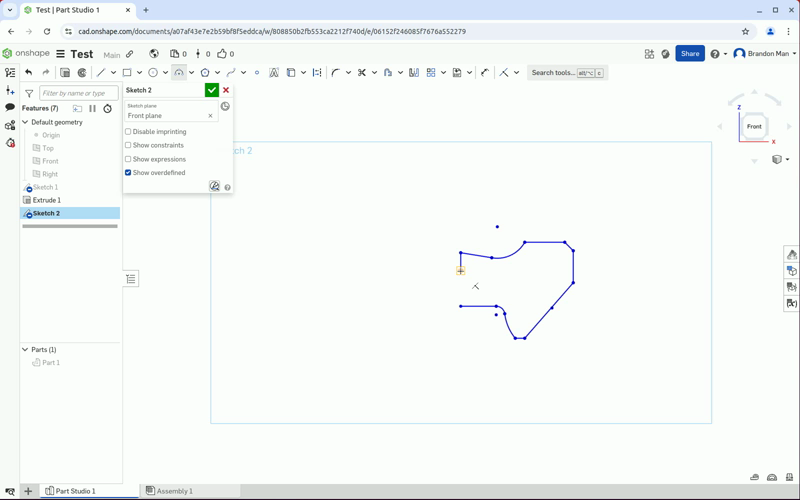
mouse_move(460, 294)
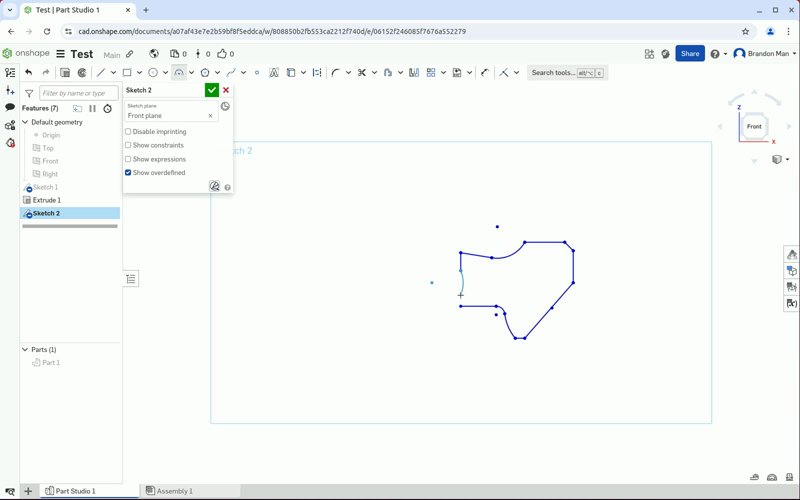
click(460, 294)
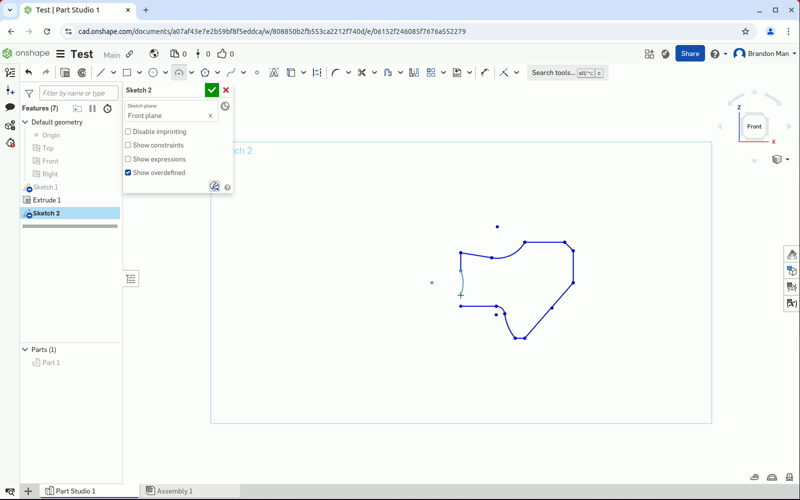
mouse_move(472, 282)
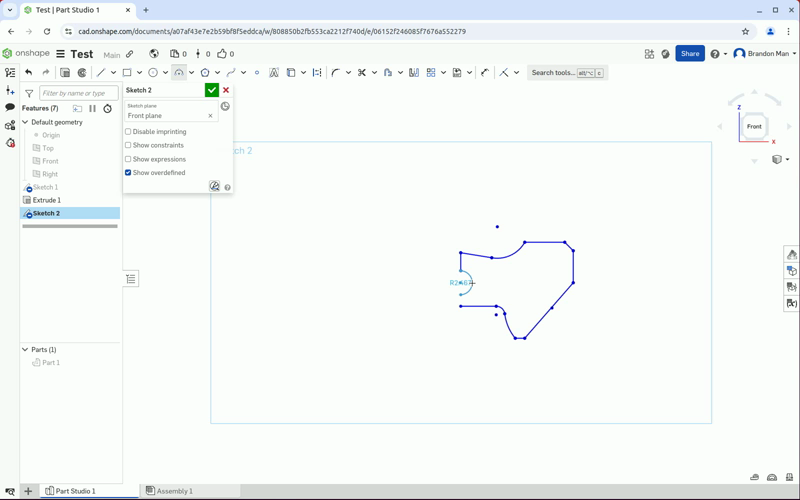
click(472, 282)
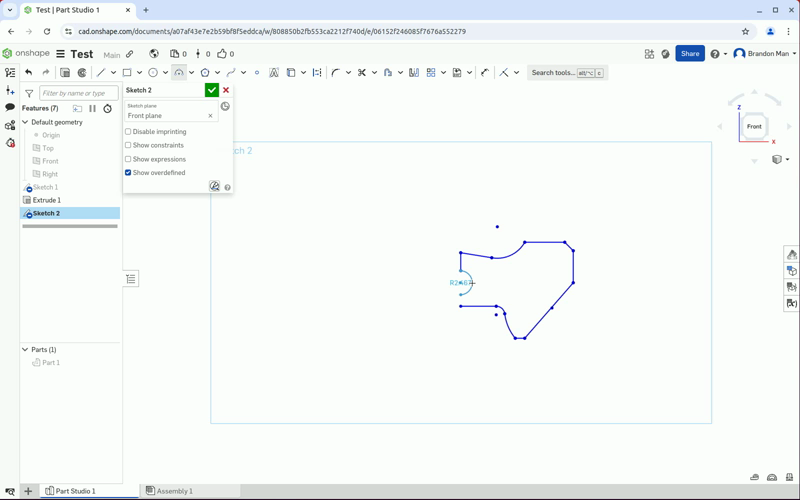
key_up(shift)
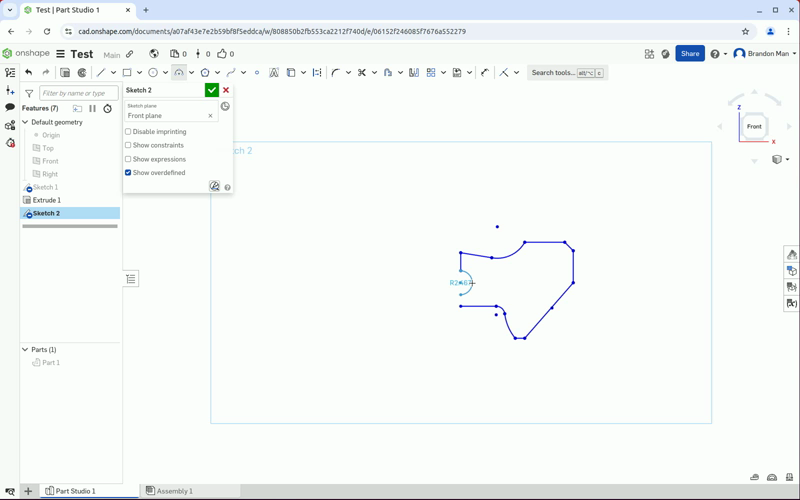
key(esc)
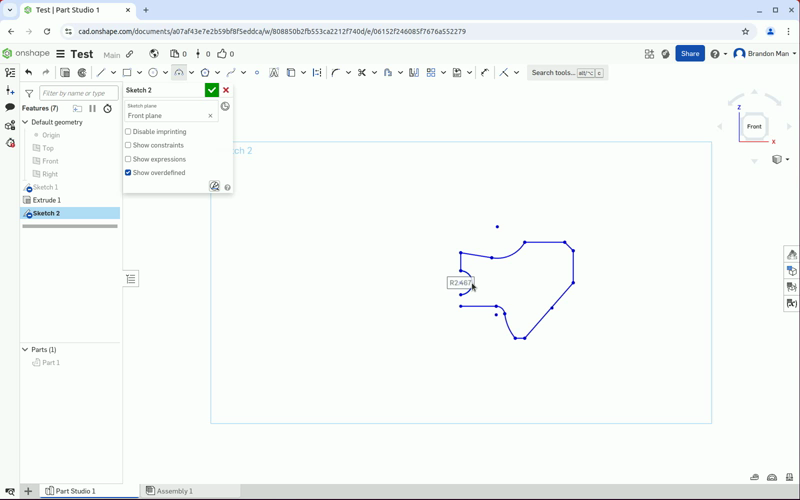
key(l)
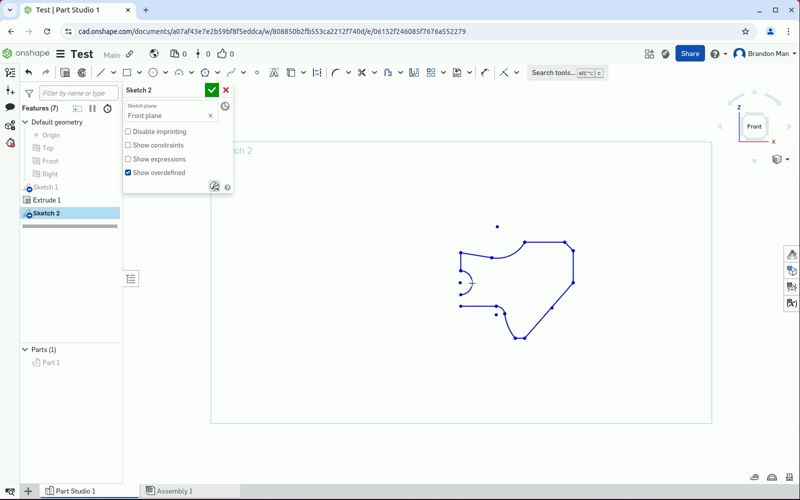
mouse_move(460, 294)
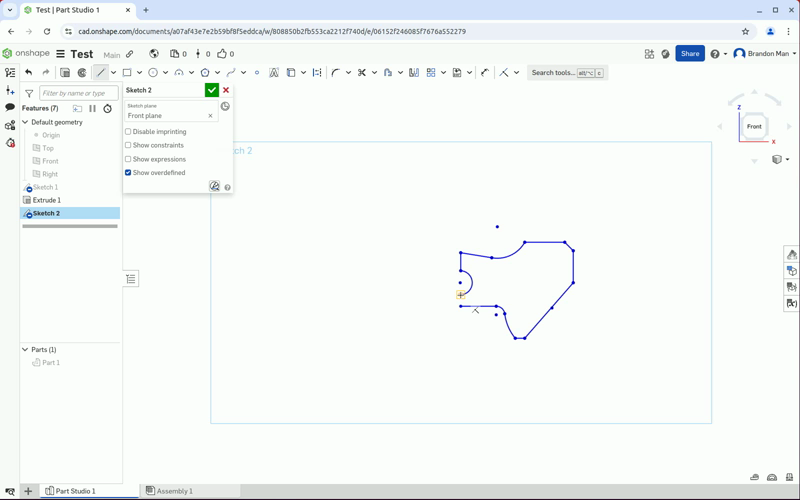
click(460, 294)
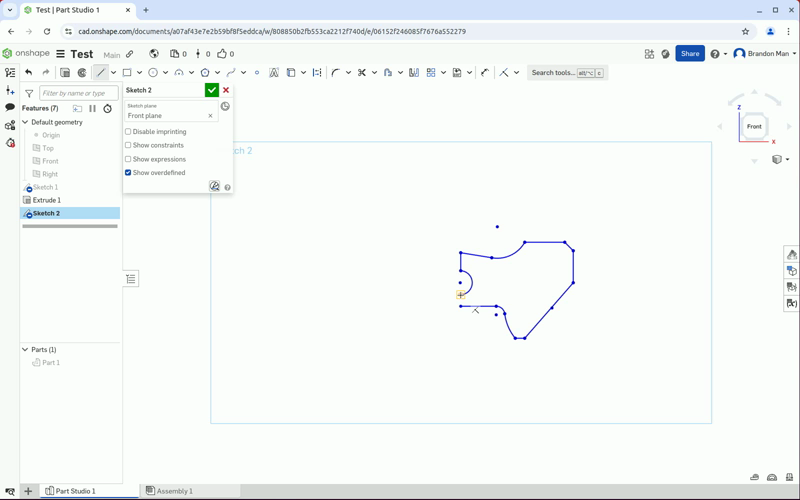
mouse_move(490, 294)
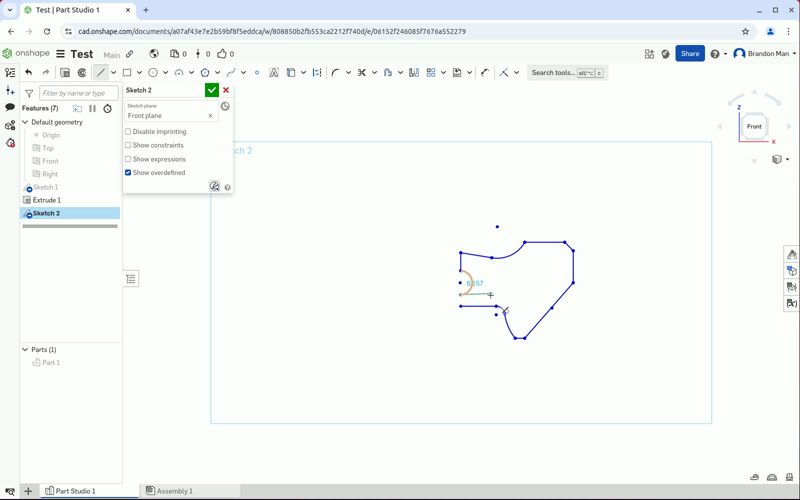
key_down(shift)
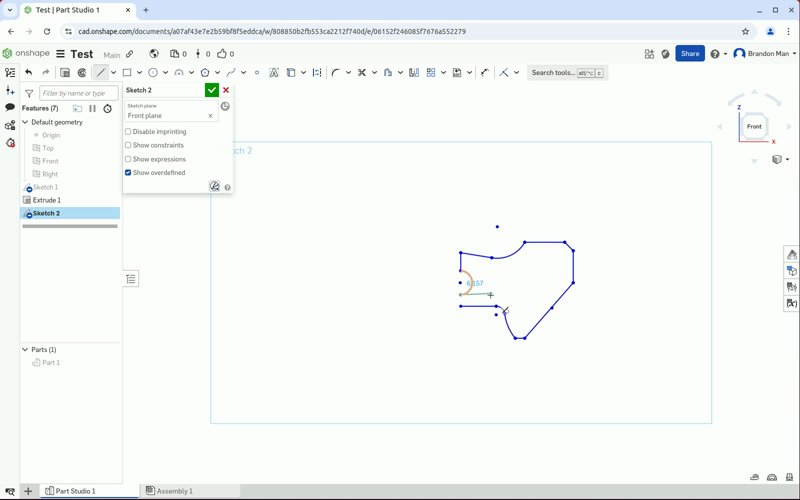
mouse_move(460, 306)
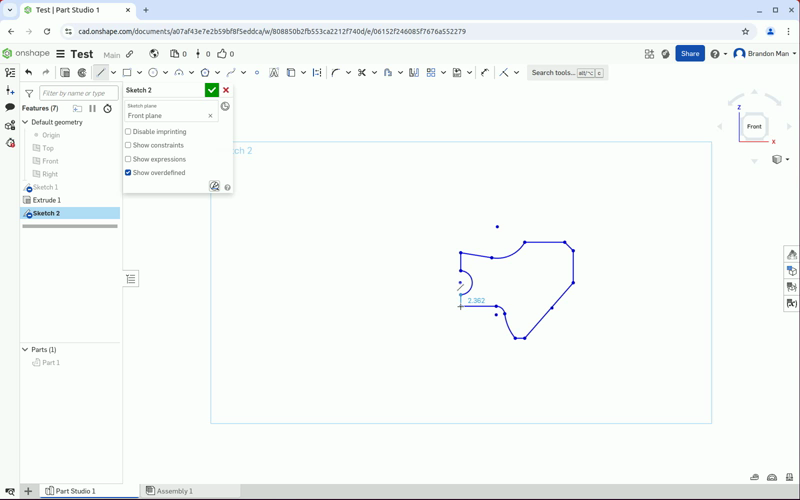
key_up(shift)
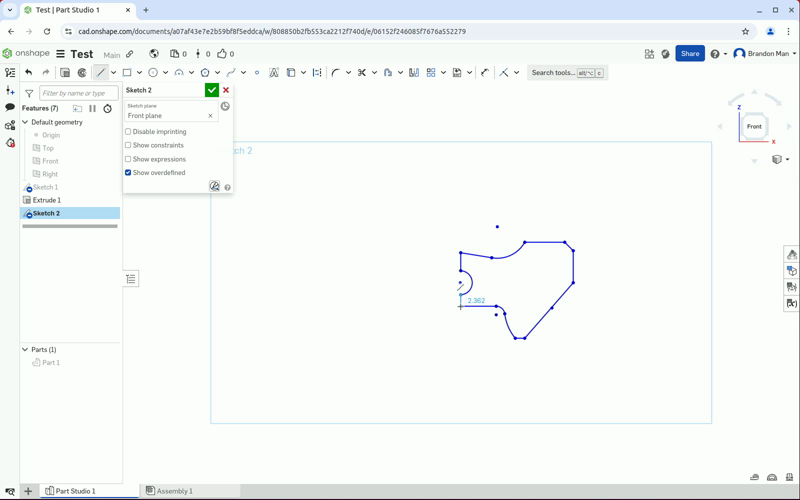
click(460, 306)
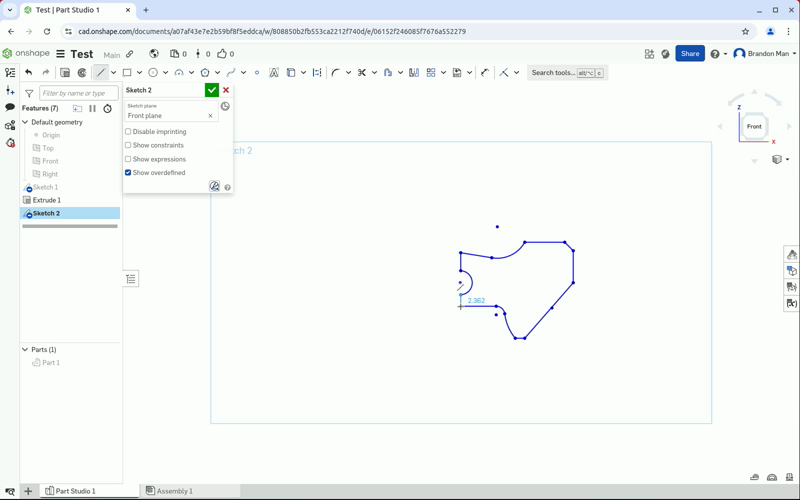
key(esc)
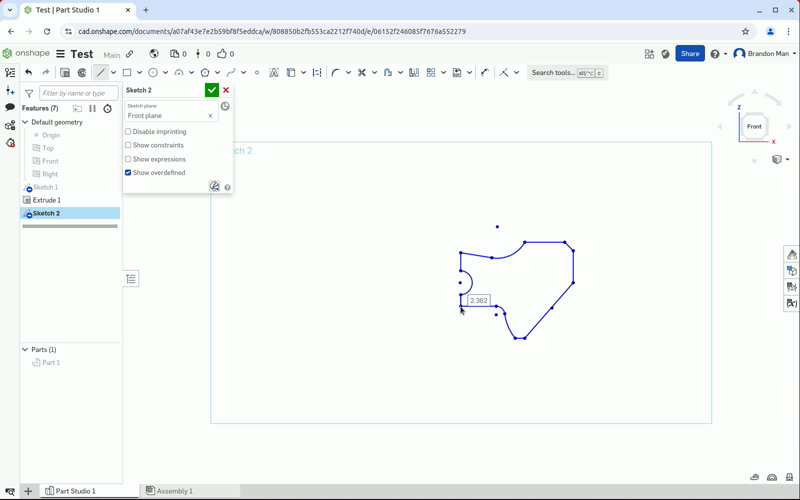
mouse_move(565, 271)
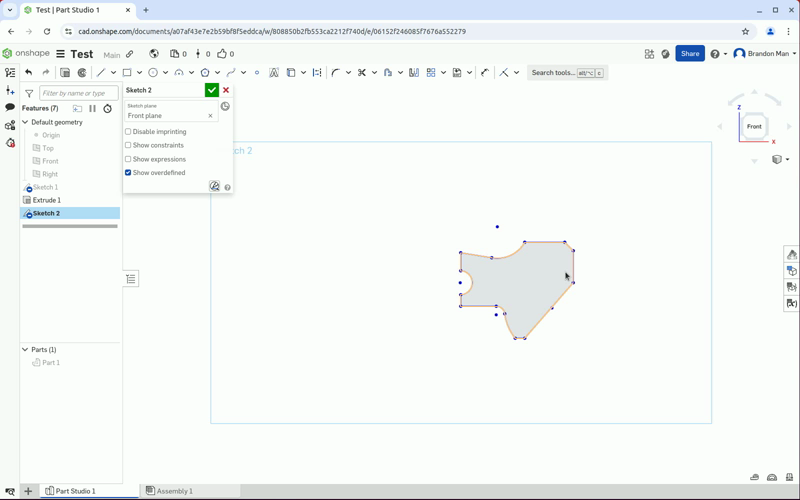
scroll(6)
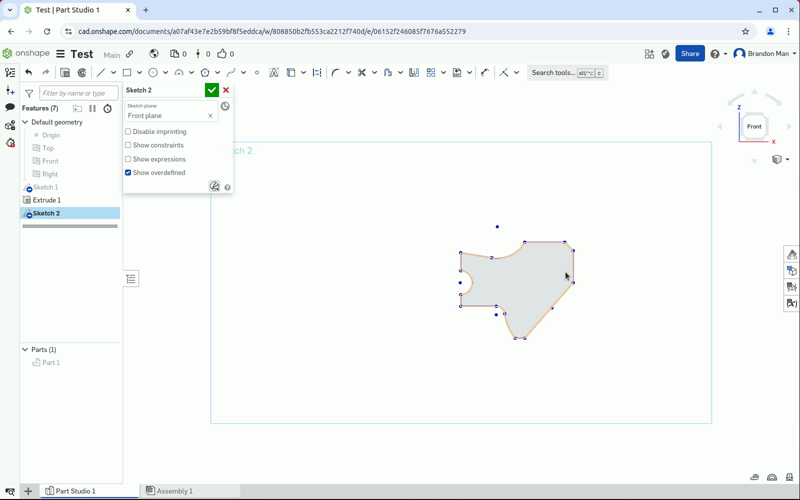
scroll(6)
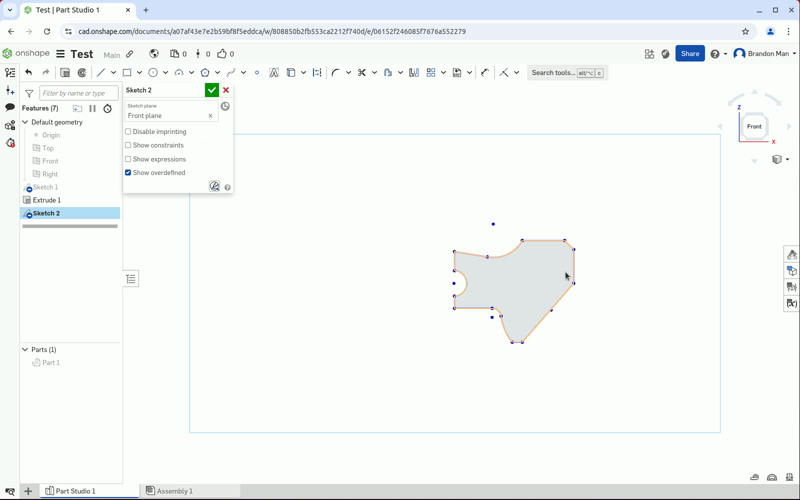
scroll(6)
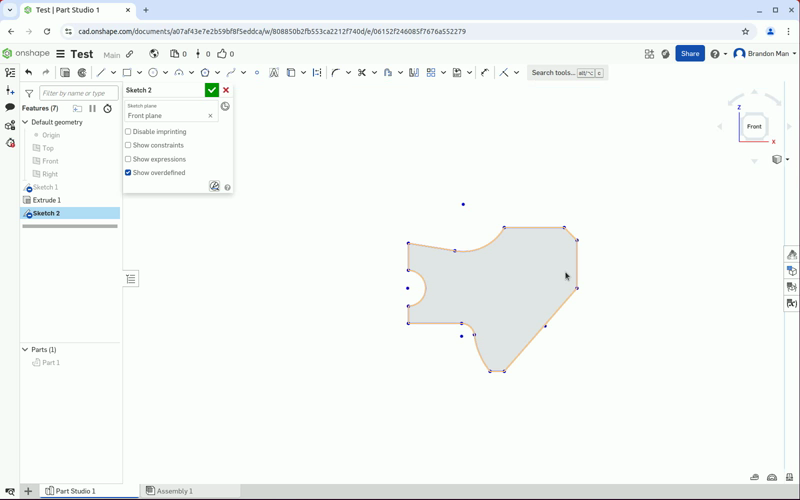
scroll(6)
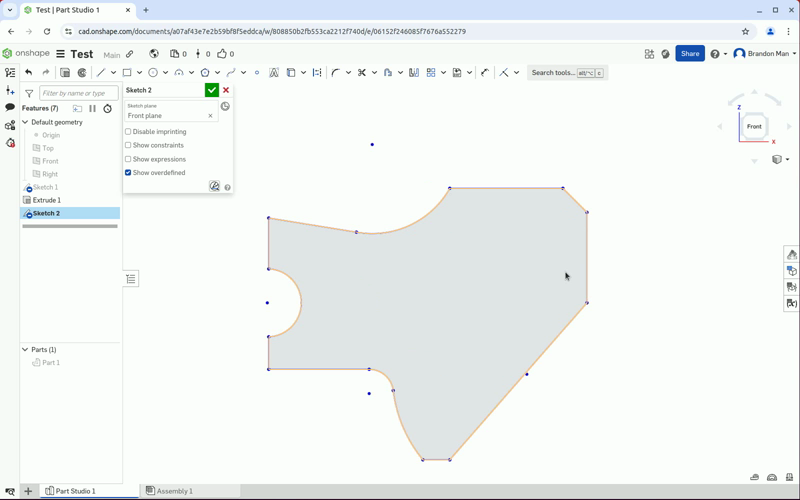
scroll(6)
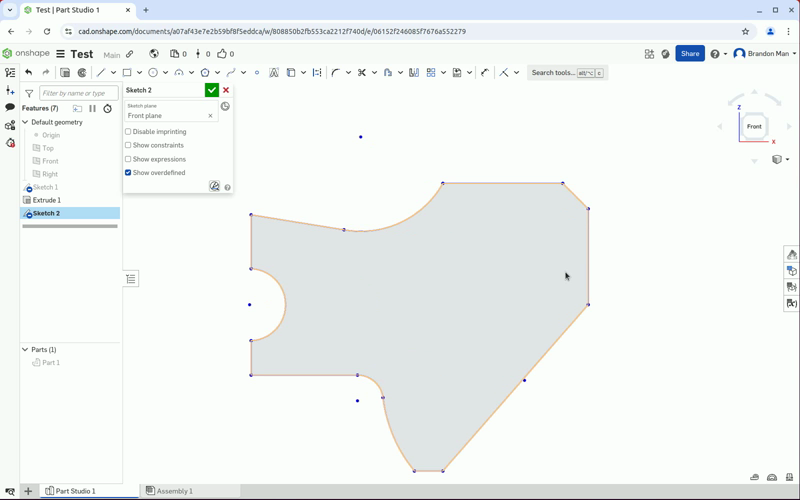
scroll(6)
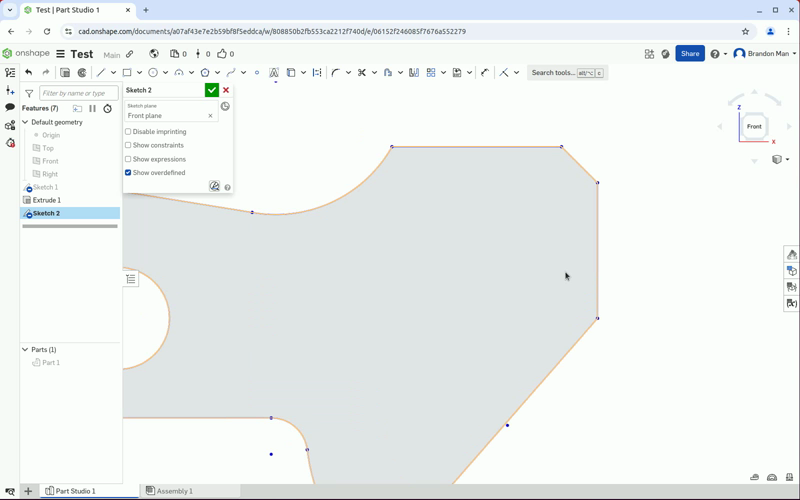
scroll(6)
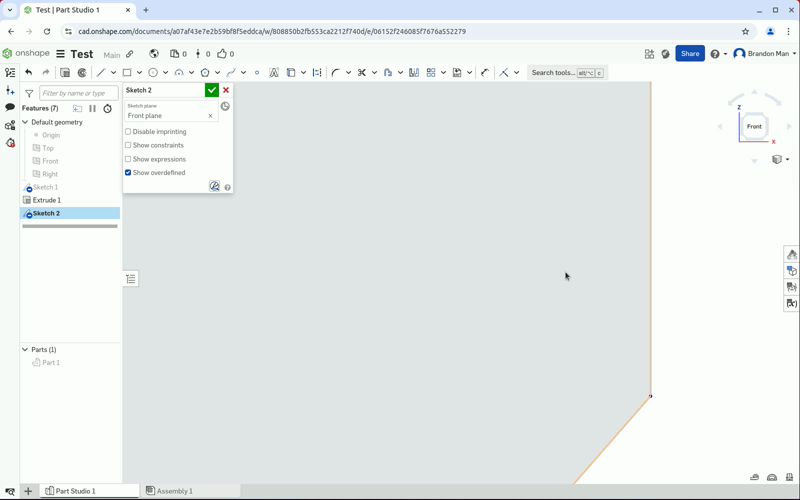
click(565, 271)
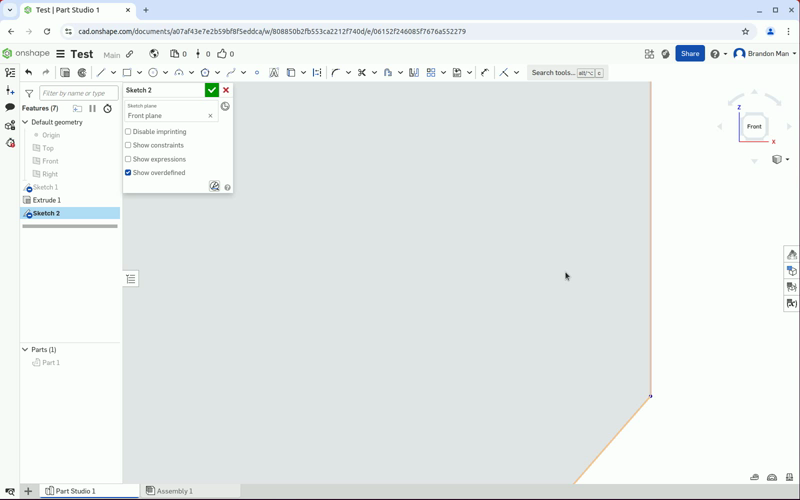
scroll(-6)
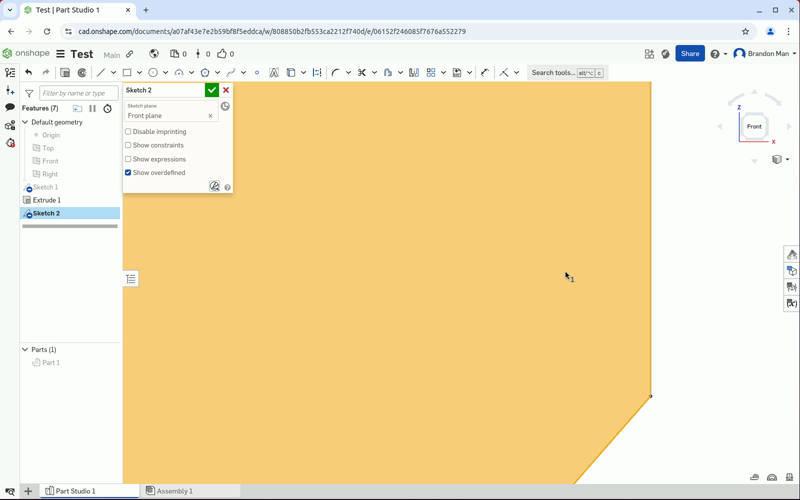
scroll(-6)
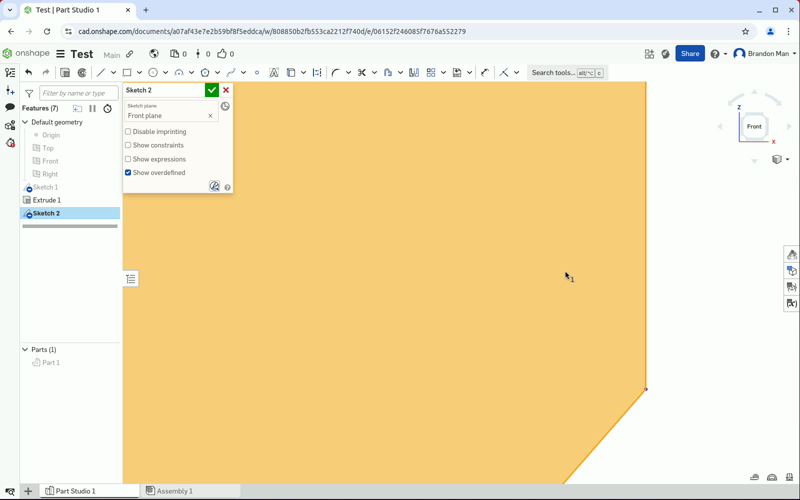
scroll(-6)
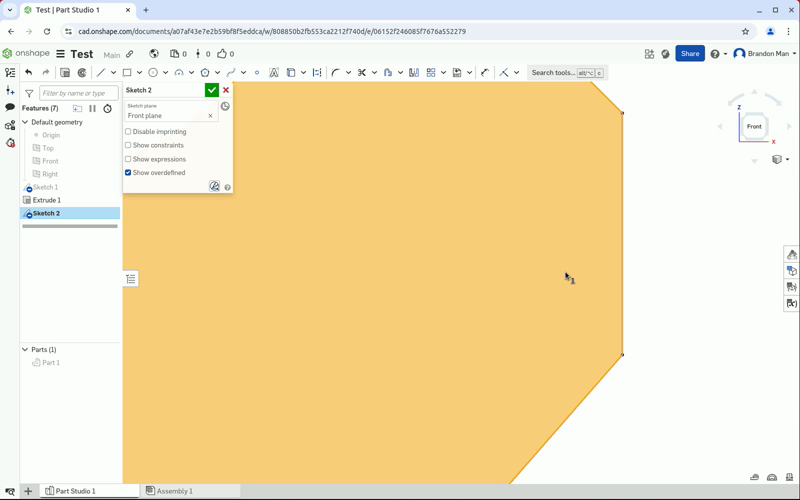
scroll(-6)
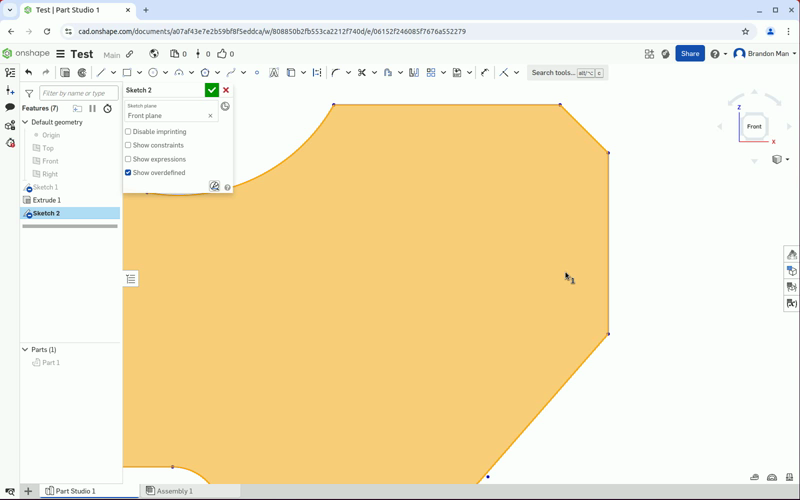
scroll(-6)
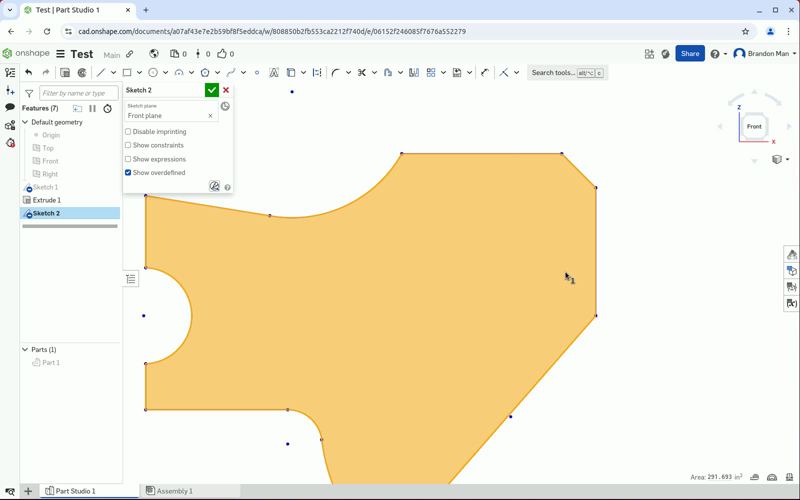
scroll(-6)
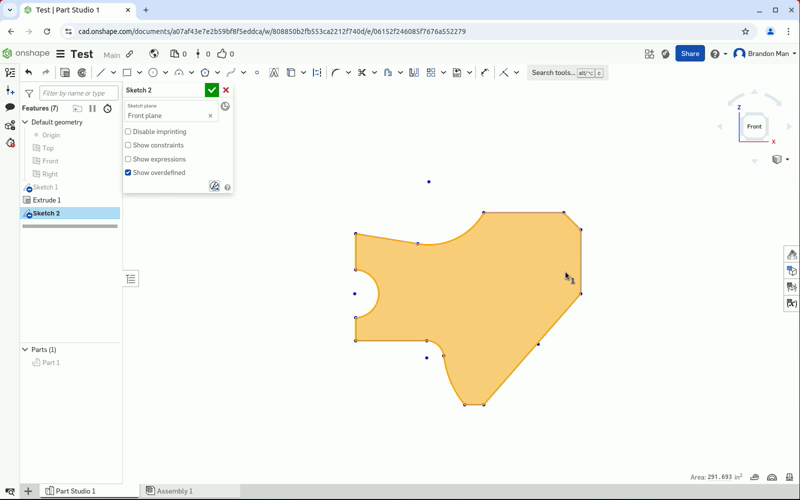
scroll(-6)
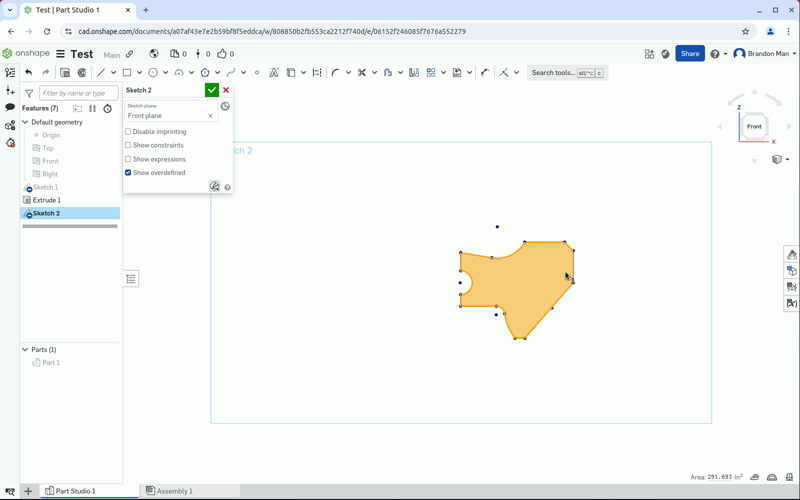
mouse_move(73, 352)
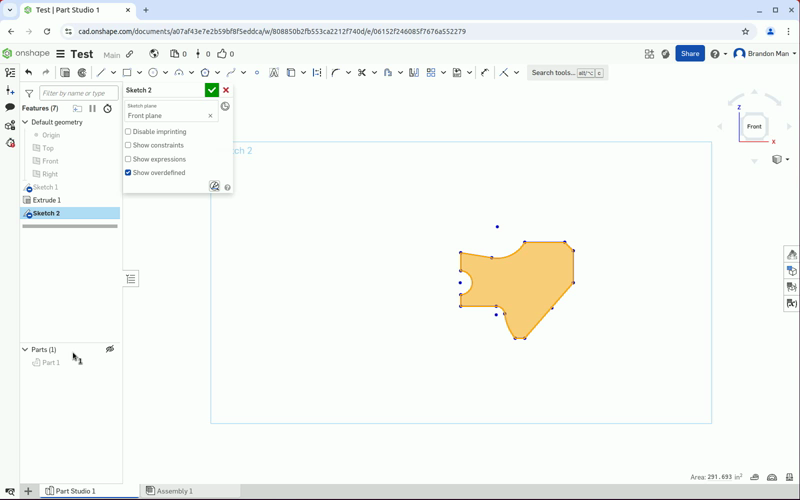
key(shift+y)
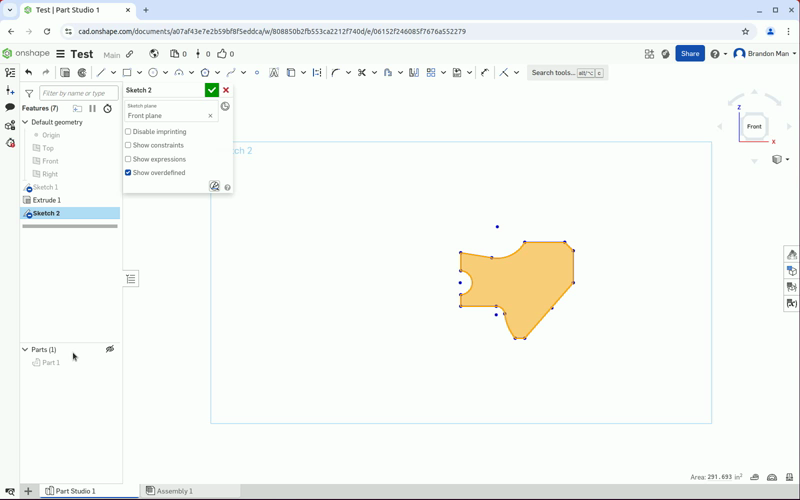
key(shift+e)
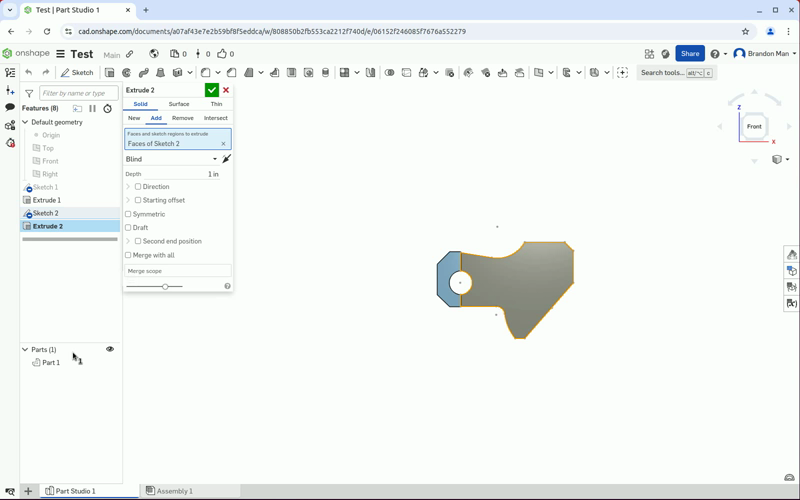
mouse_move(143, 106)
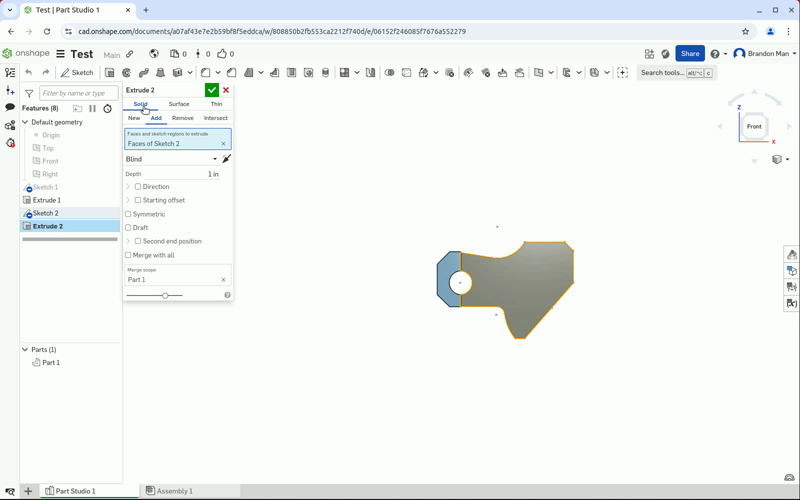
click(143, 106)
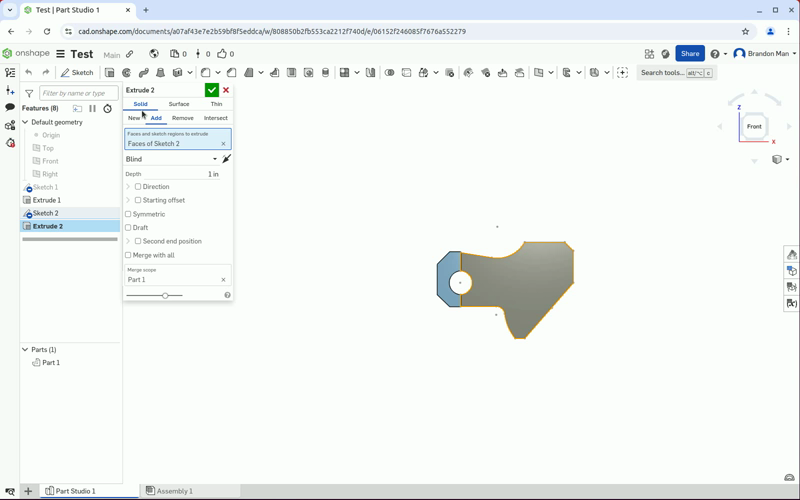
mouse_move(137, 120)
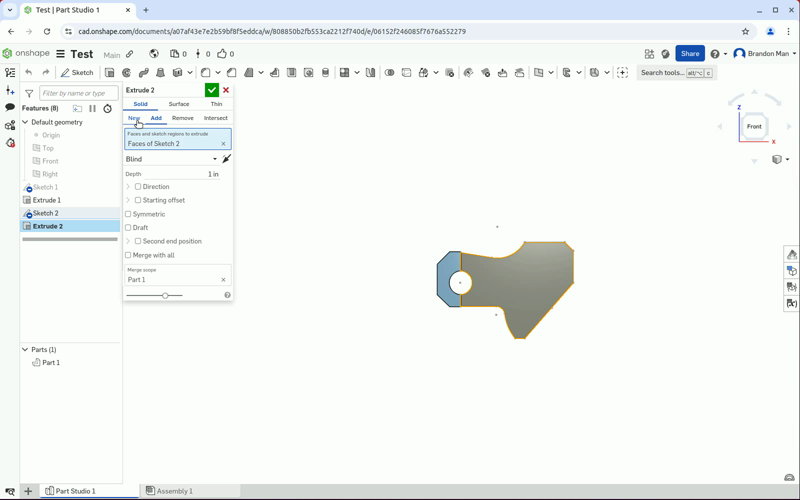
click(137, 120)
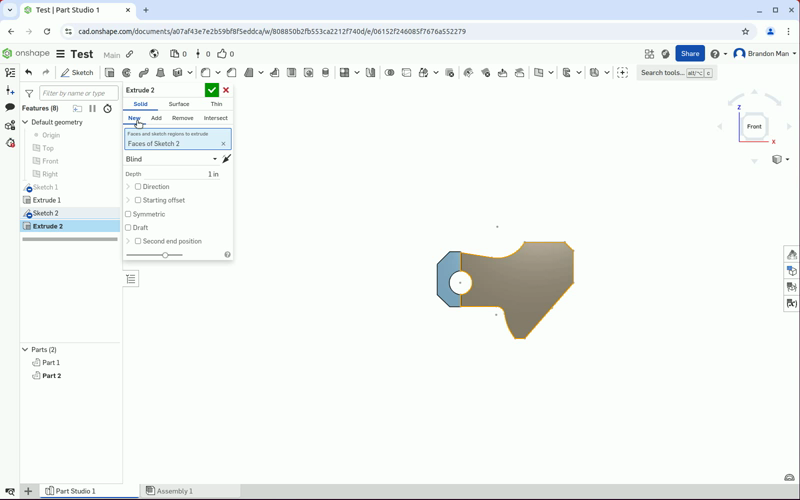
key(tab, 4)
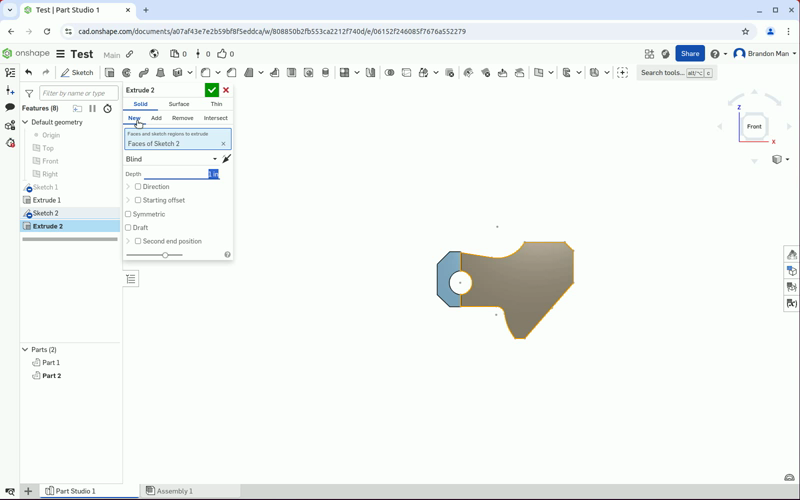
text(14.924)
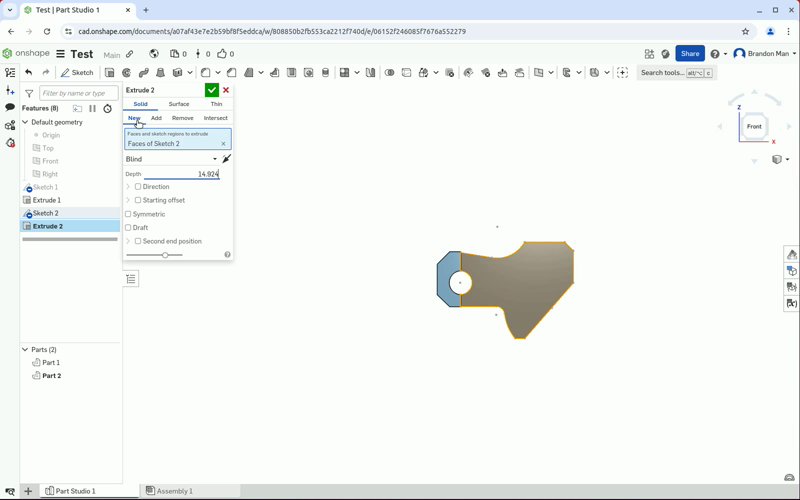
key(enter)
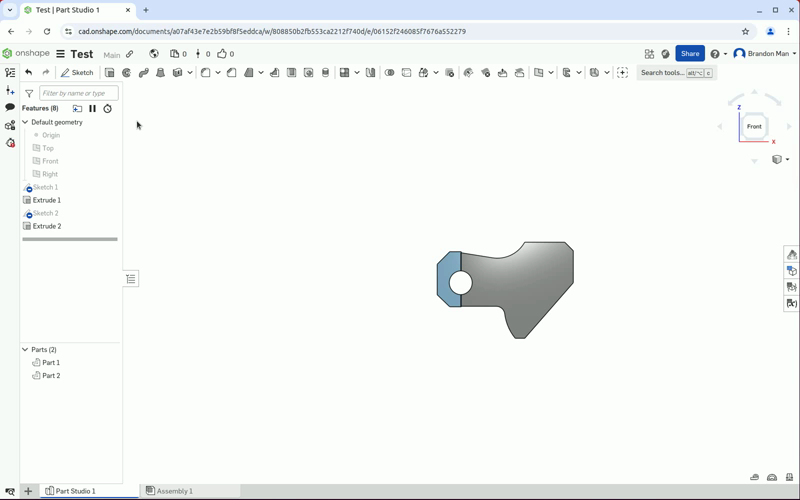
key(shift+h)
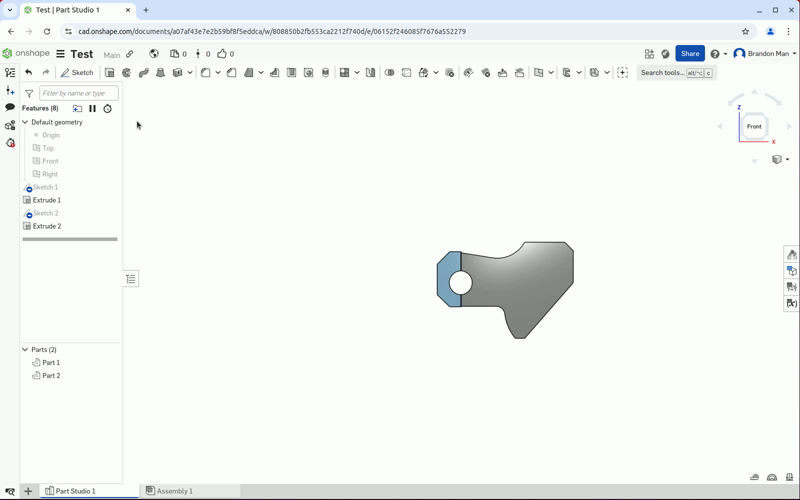
key(shift+h)
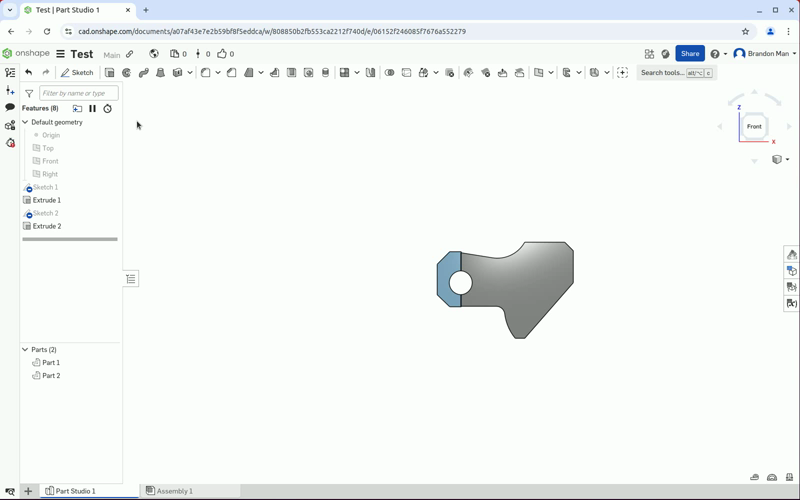
key(shift+7)
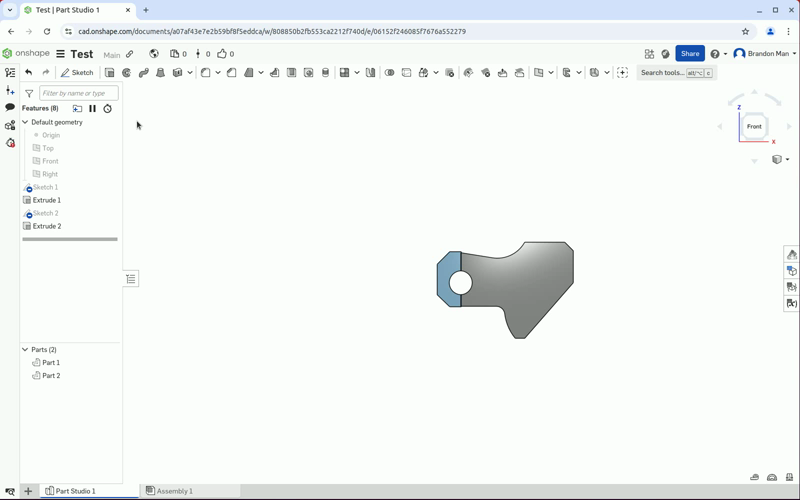
key(left, 2)
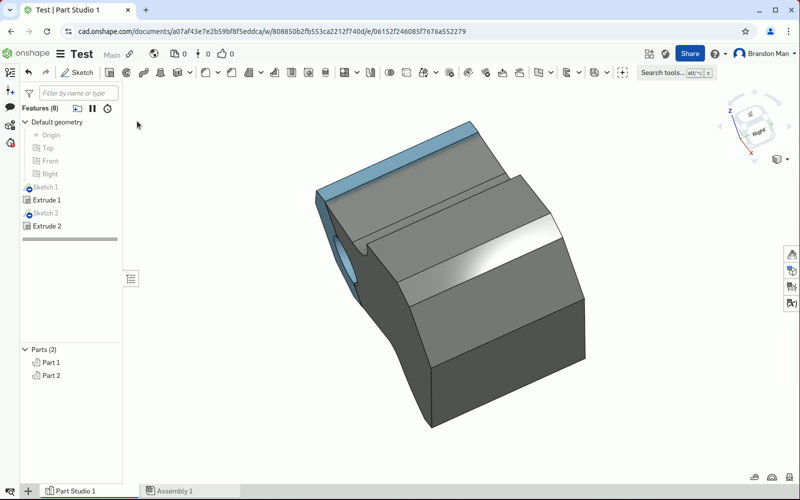
key(down, 2)
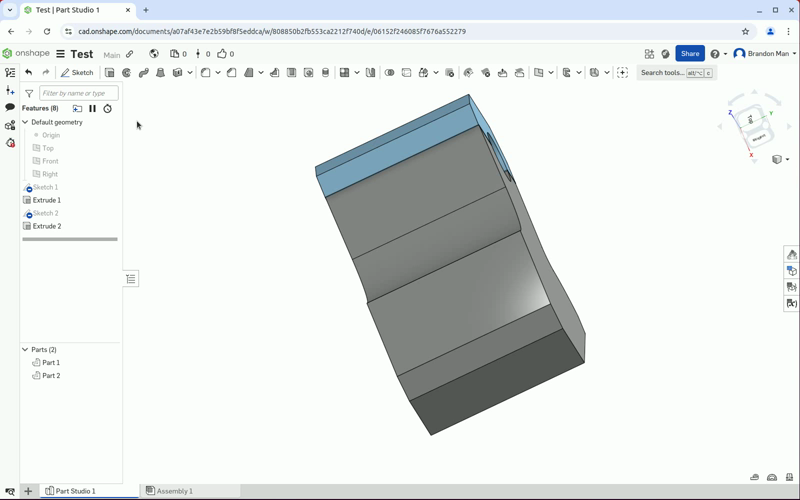
key(up, 2)
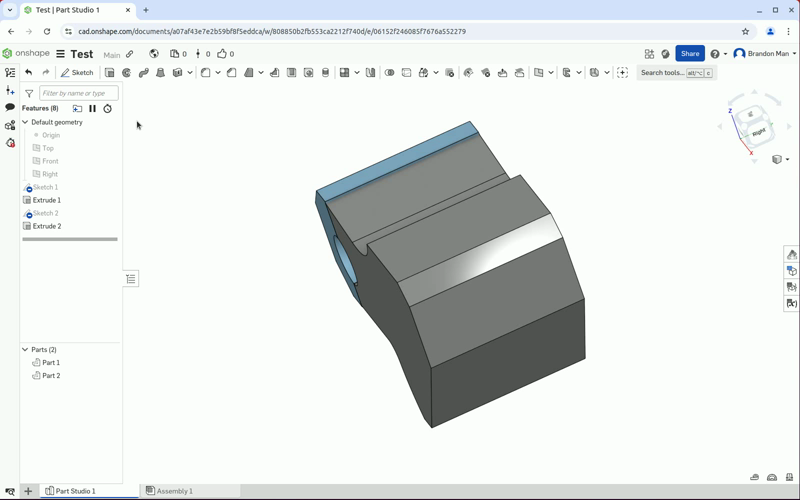
key(right, 2)
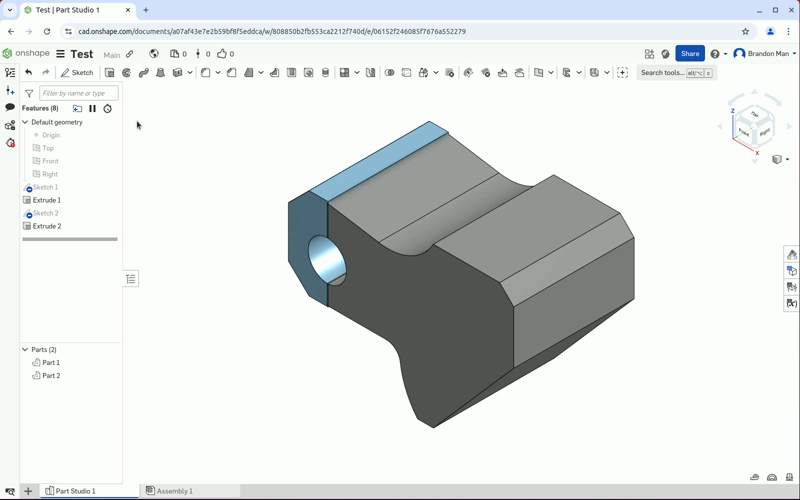
mouse_move(73, 189)
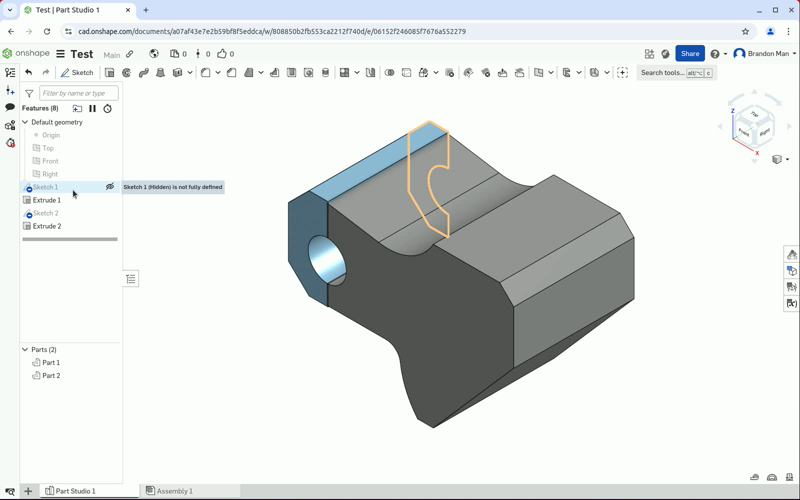
click(73, 189)